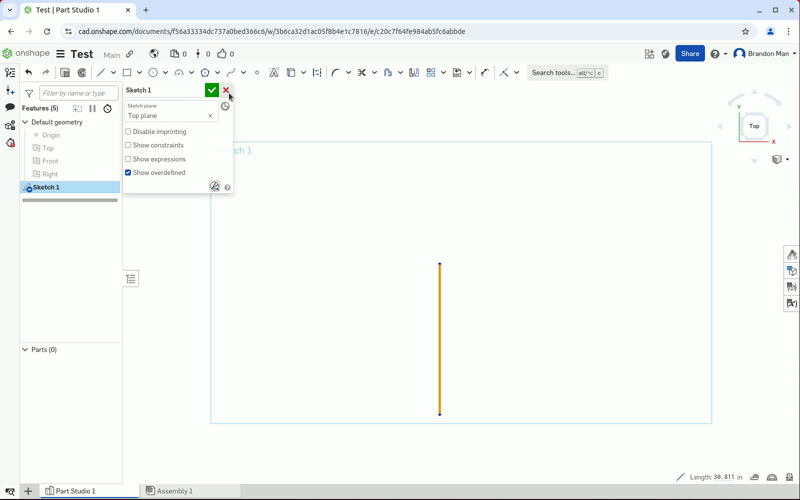
key(shift+h)
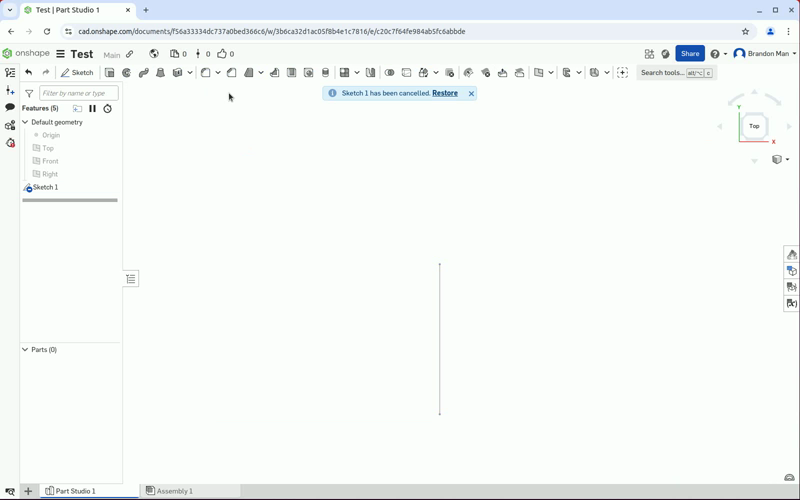
key(shift+s)
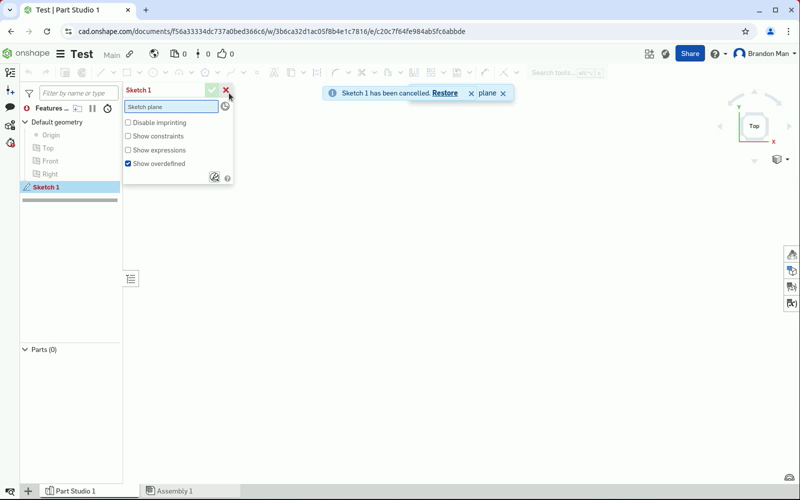
mouse_move(73, 150)
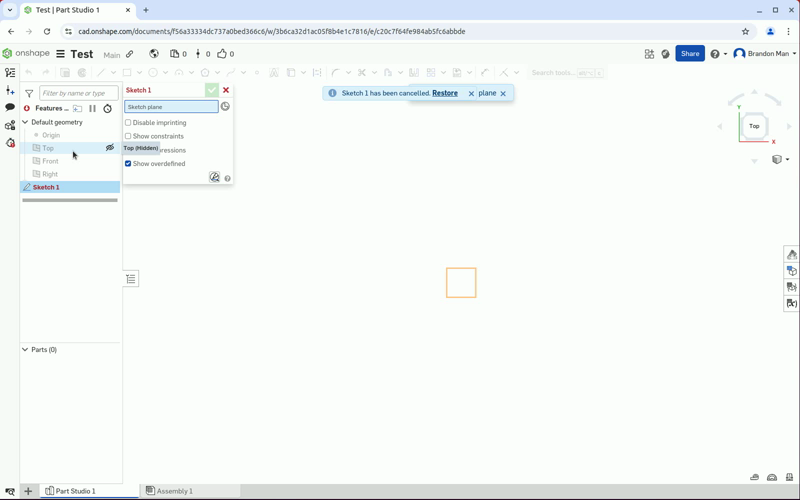
click(73, 150)
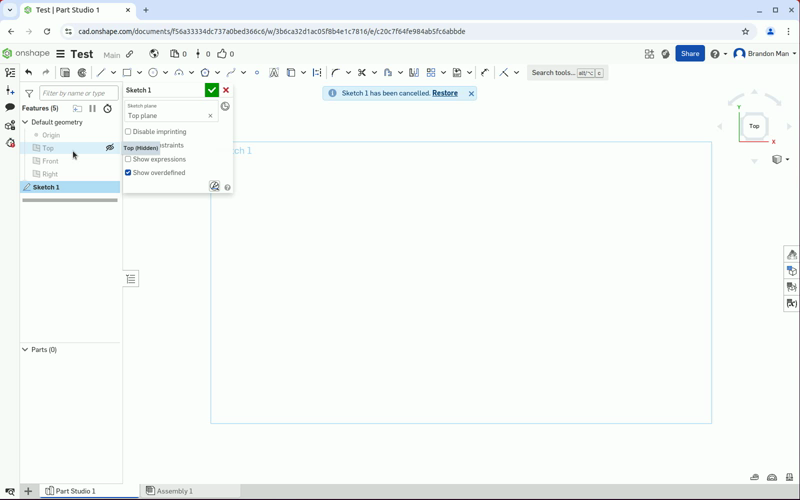
mouse_move(73, 352)
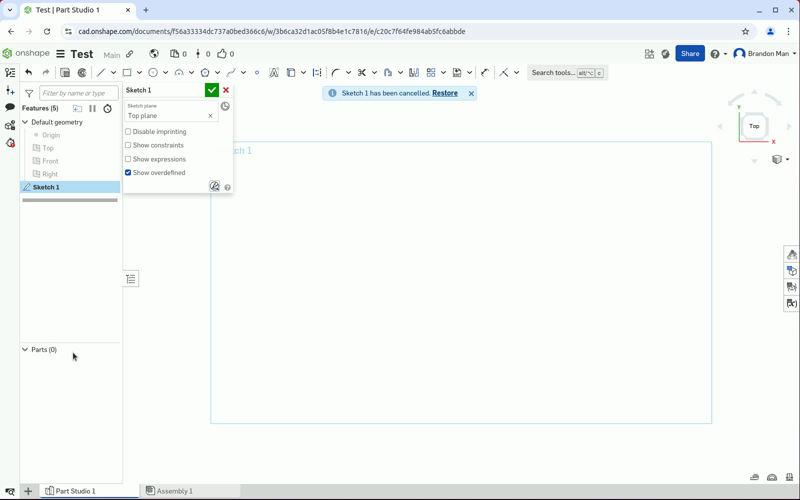
key(y)
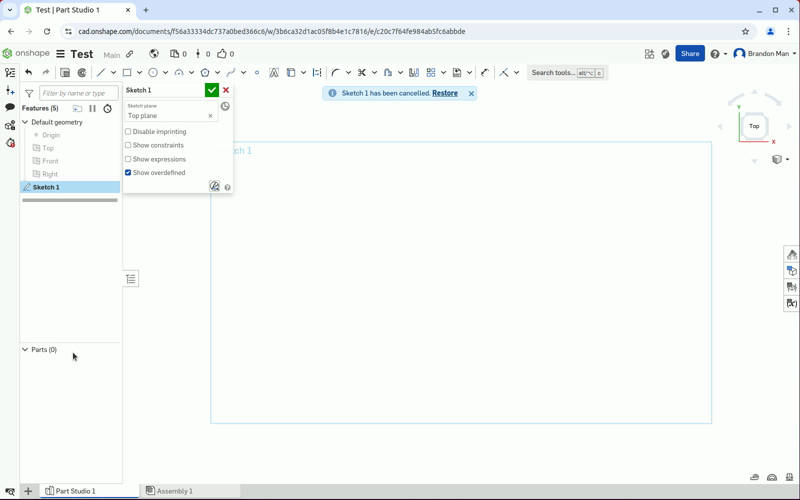
key(l)
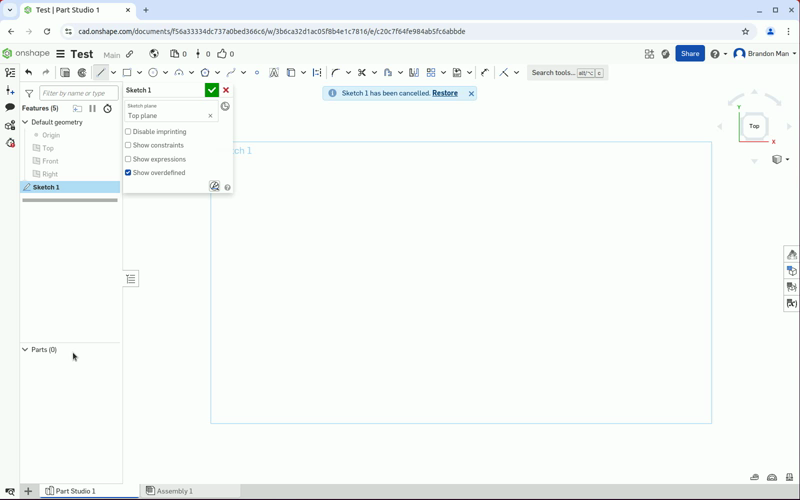
key_down(shift)
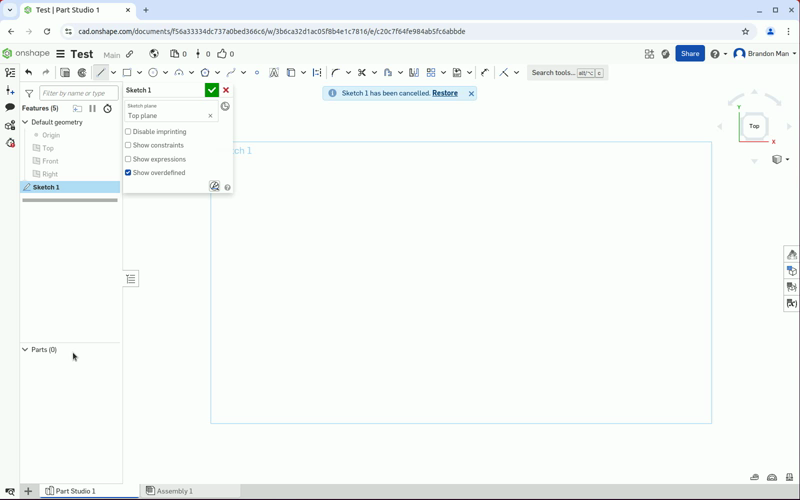
mouse_move(348, 339)
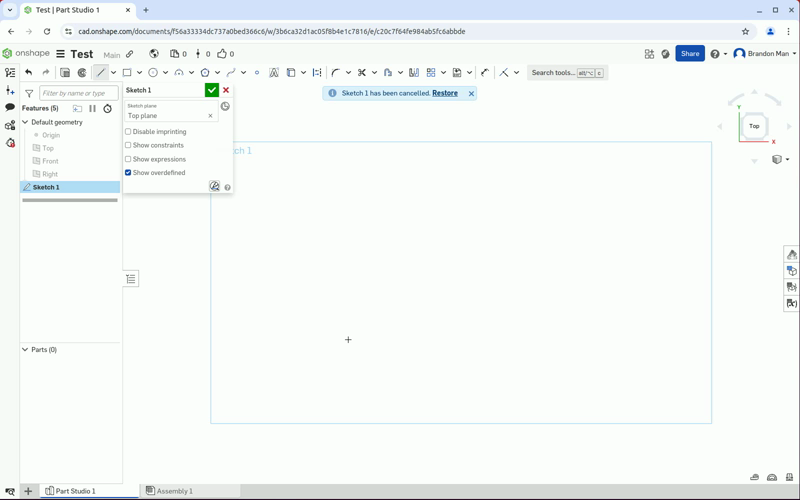
click(348, 339)
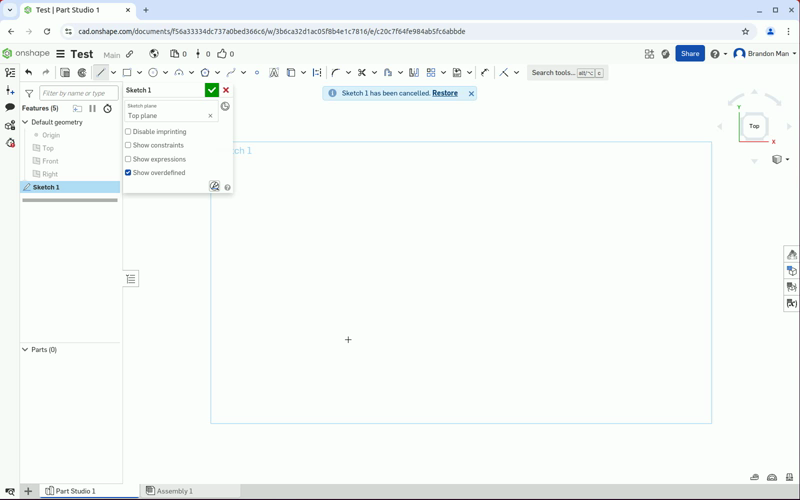
key_up(shift)
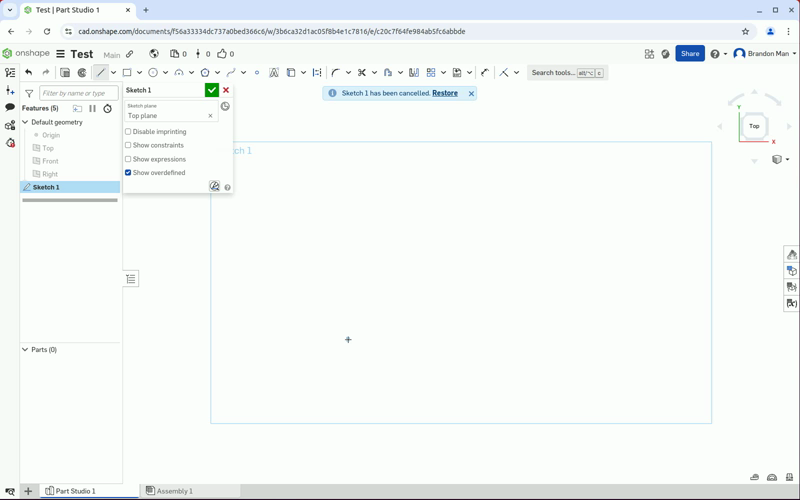
key_down(shift)
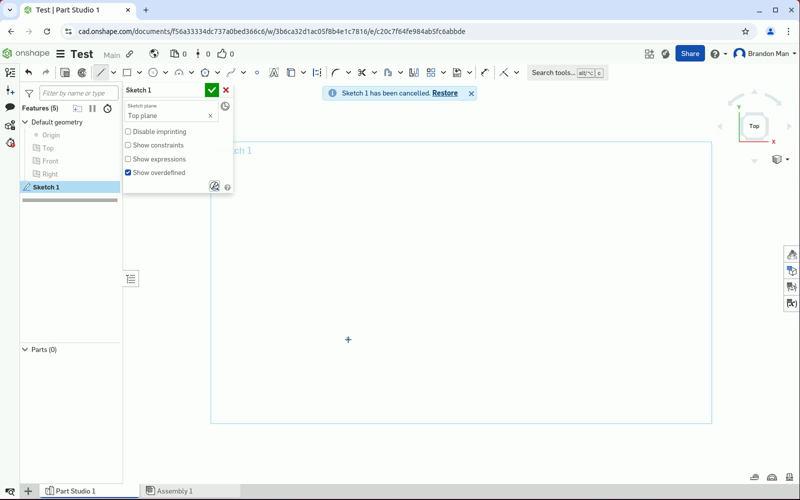
mouse_move(572, 339)
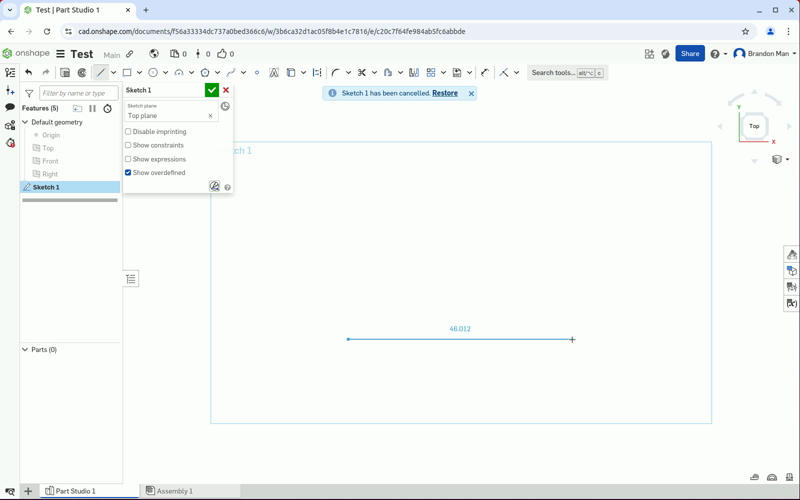
click(572, 339)
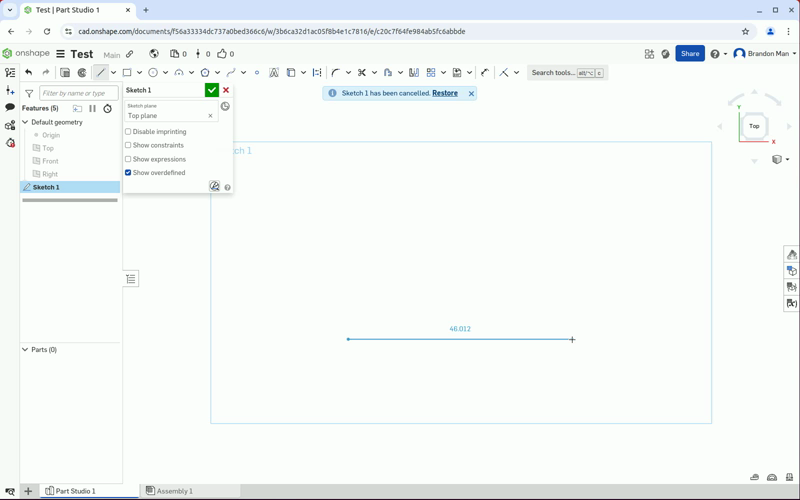
key_up(shift)
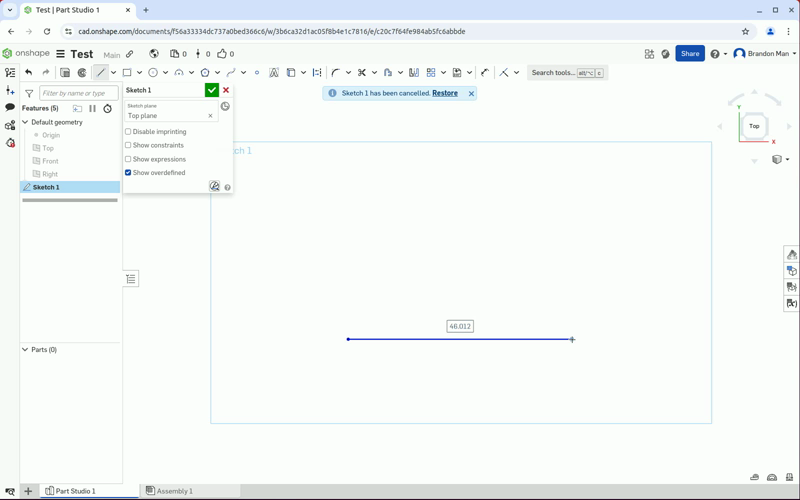
key_down(shift)
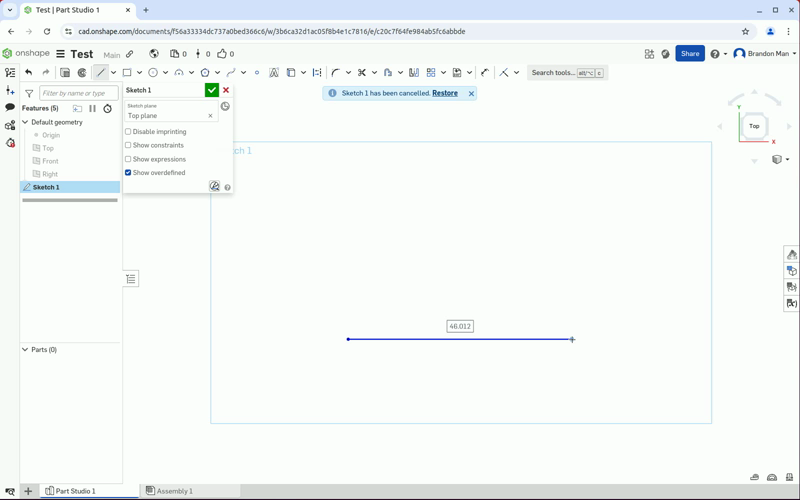
mouse_move(572, 226)
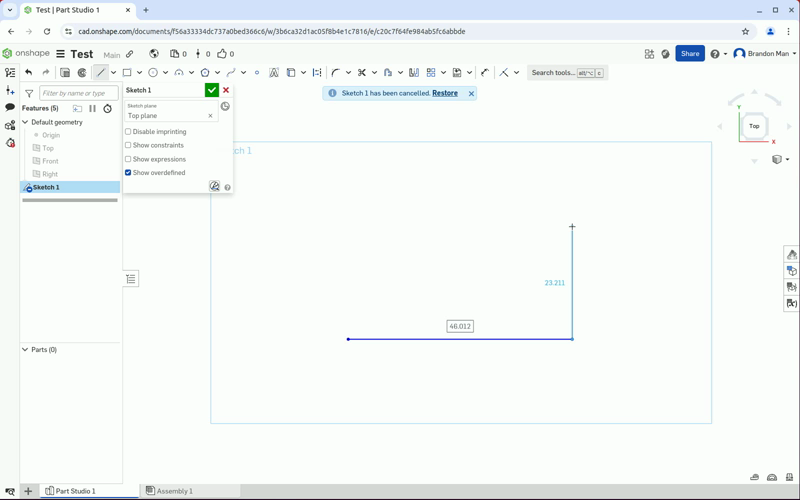
click(572, 226)
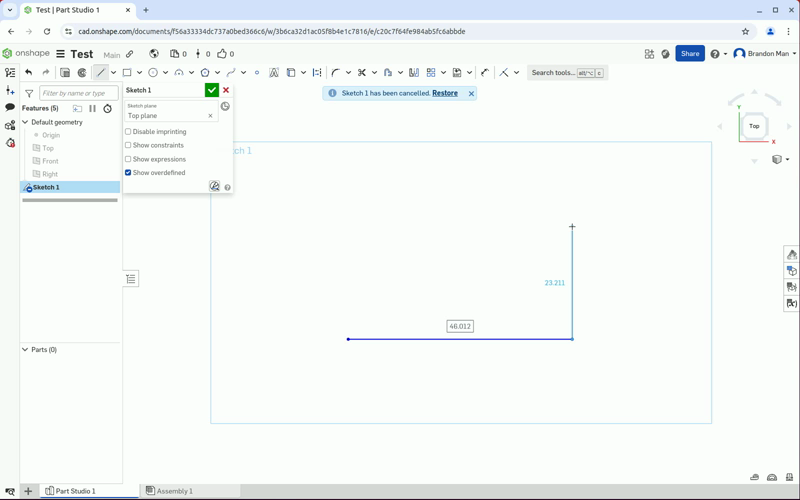
key_up(shift)
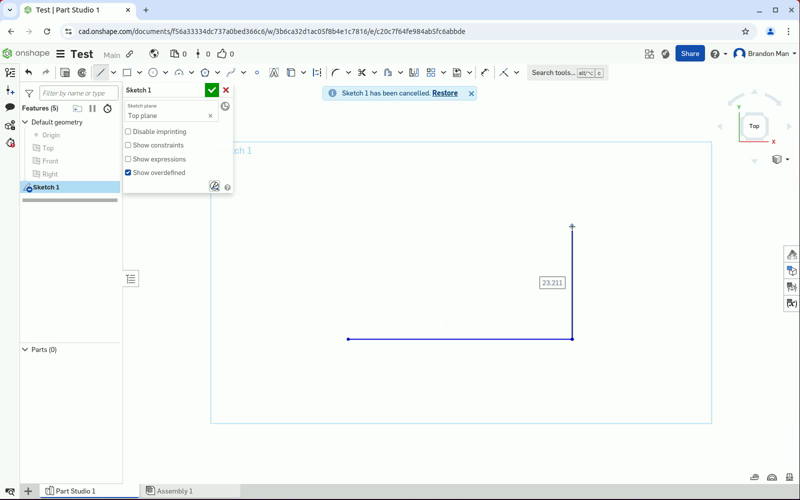
key_down(shift)
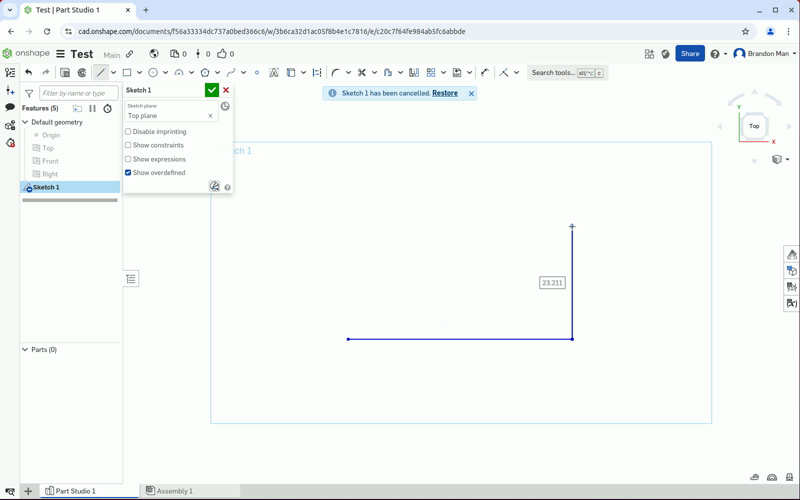
mouse_move(348, 226)
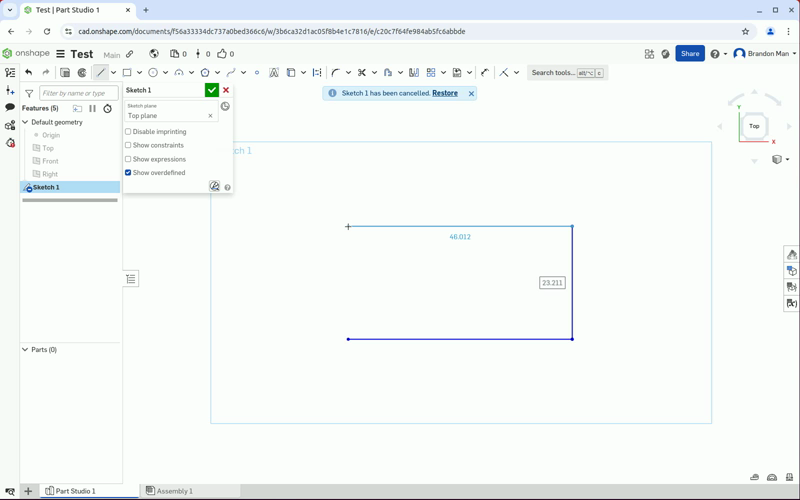
click(348, 226)
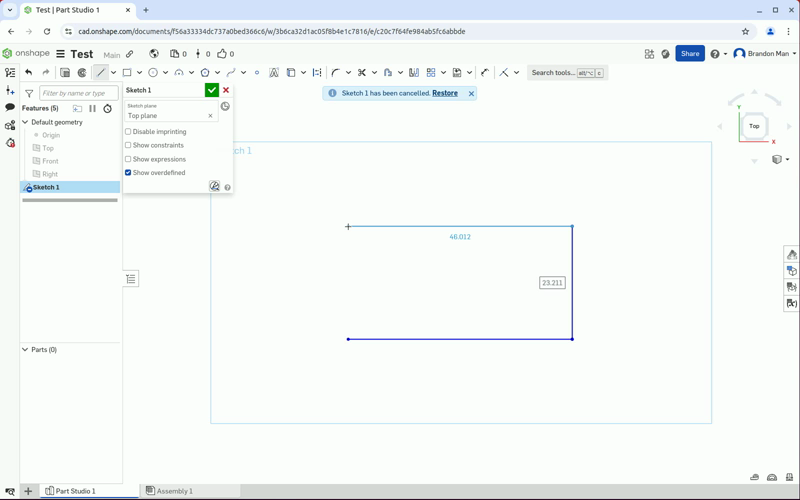
key_up(shift)
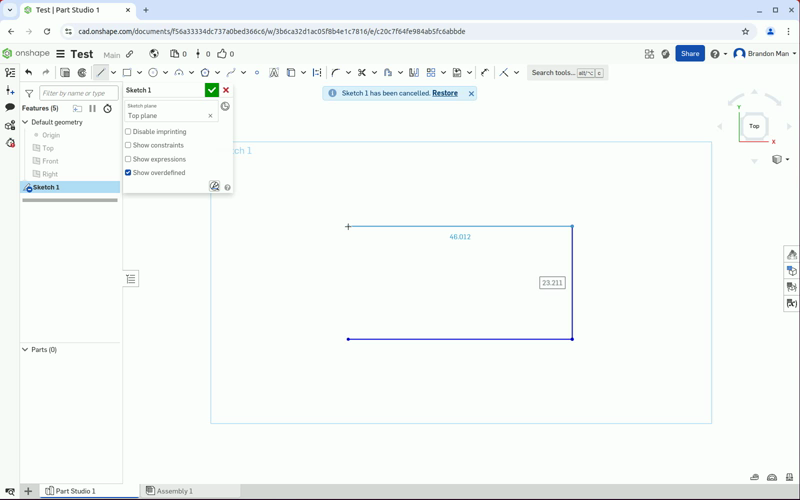
key_down(shift)
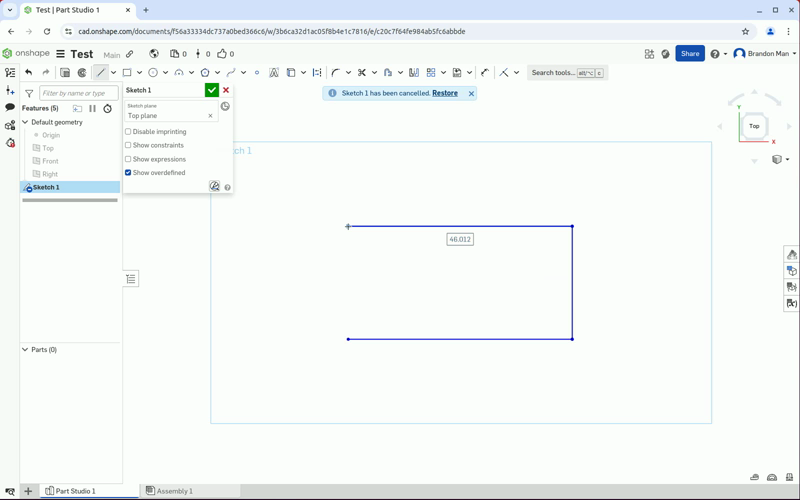
mouse_move(348, 339)
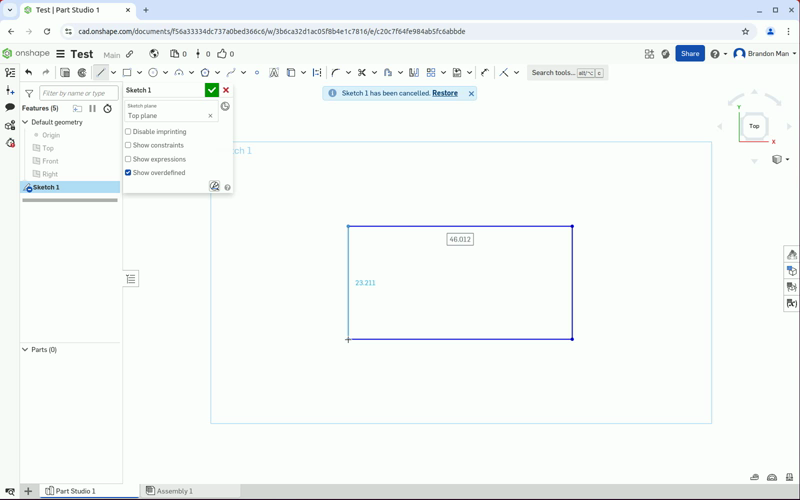
key_up(shift)
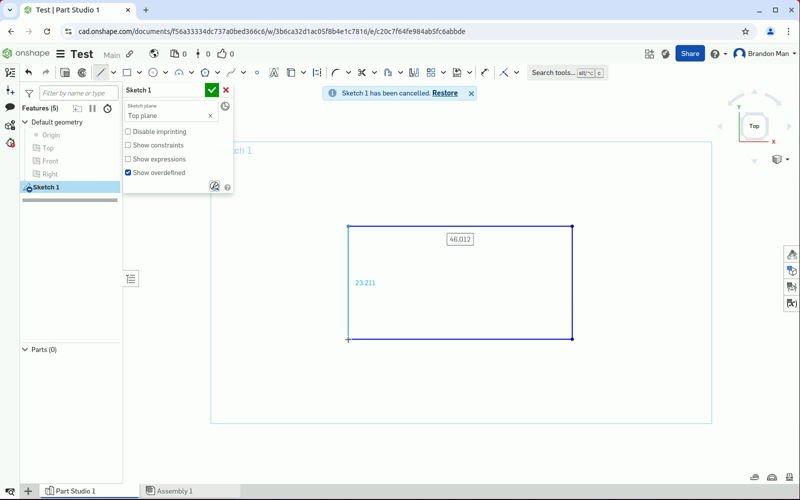
click(348, 339)
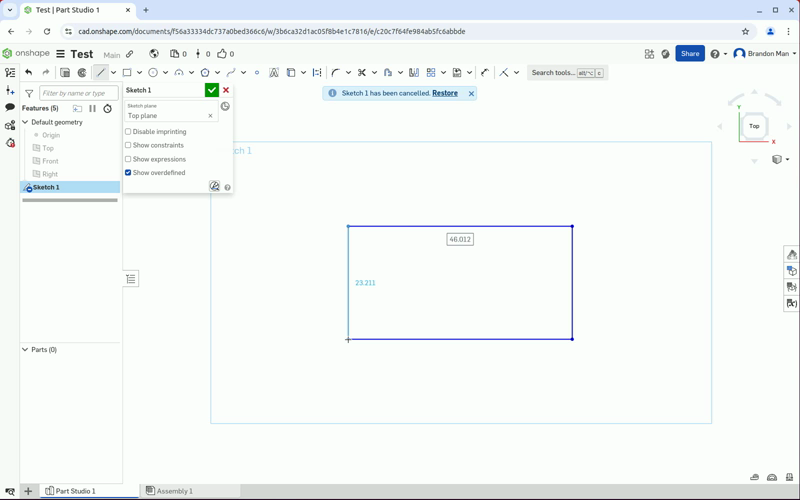
key(esc)
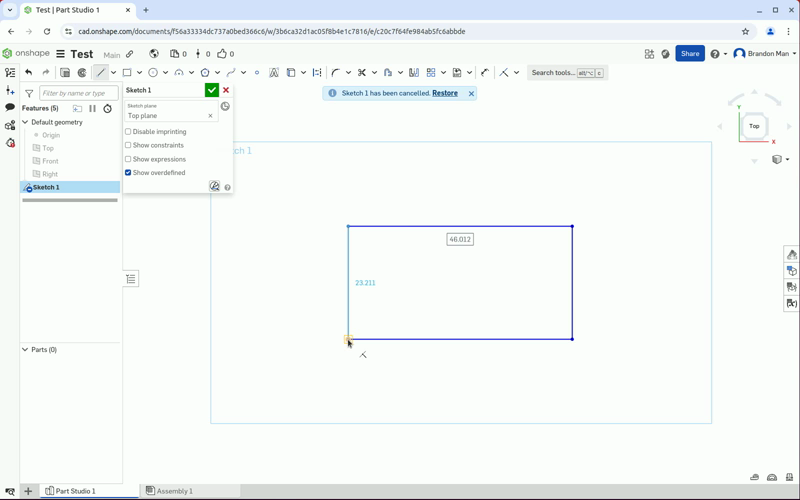
mouse_move(517, 293)
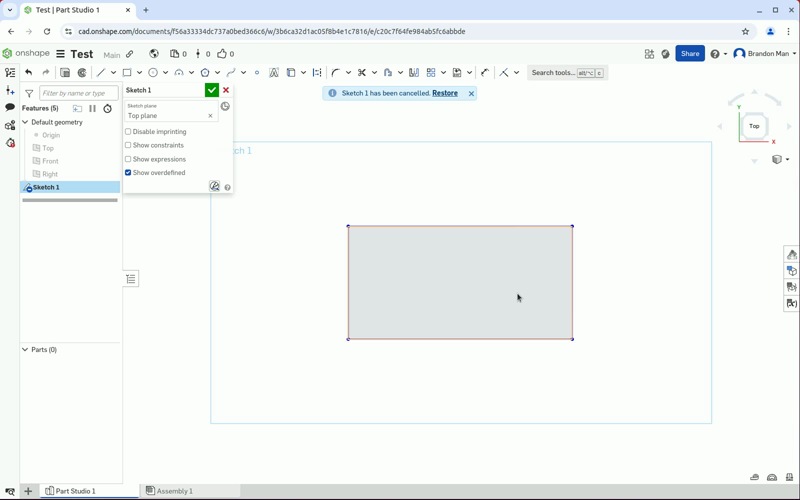
click(517, 293)
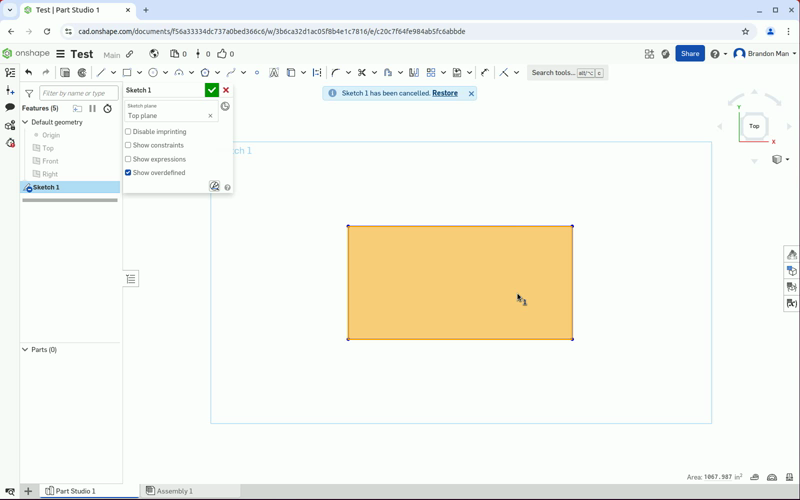
mouse_move(73, 352)
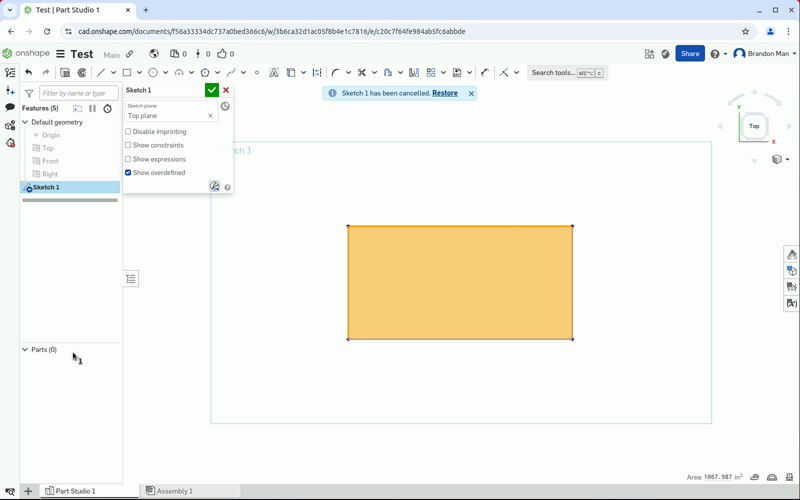
key(shift+y)
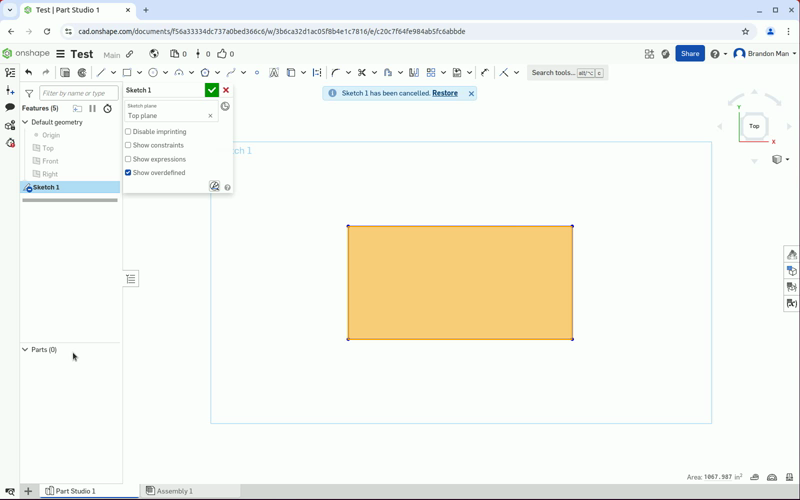
key(shift+e)
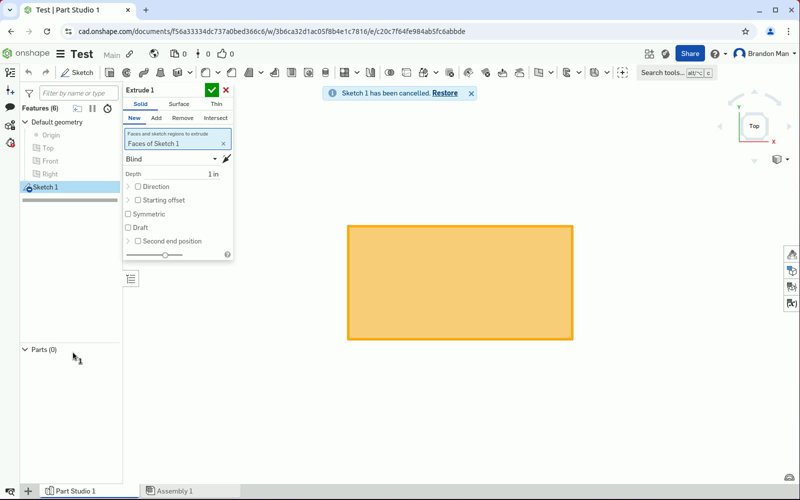
mouse_move(143, 106)
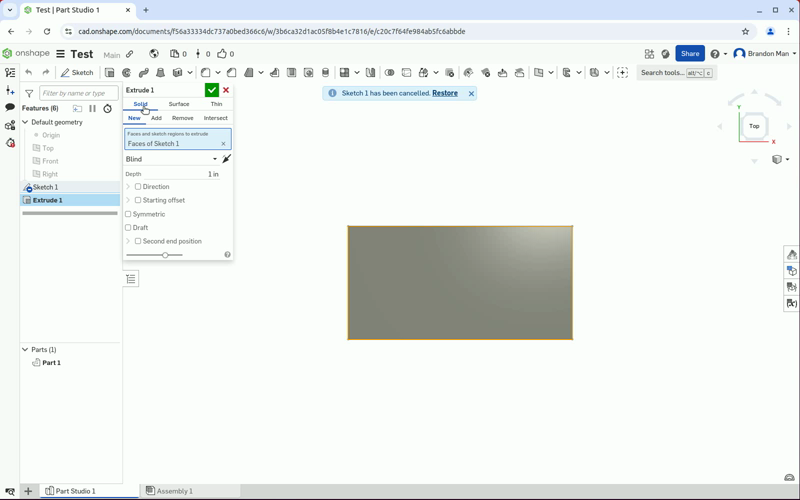
click(143, 106)
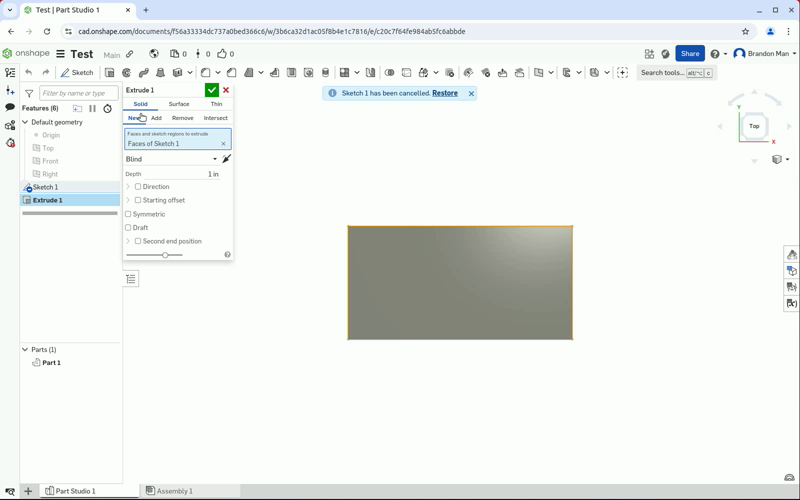
mouse_move(137, 120)
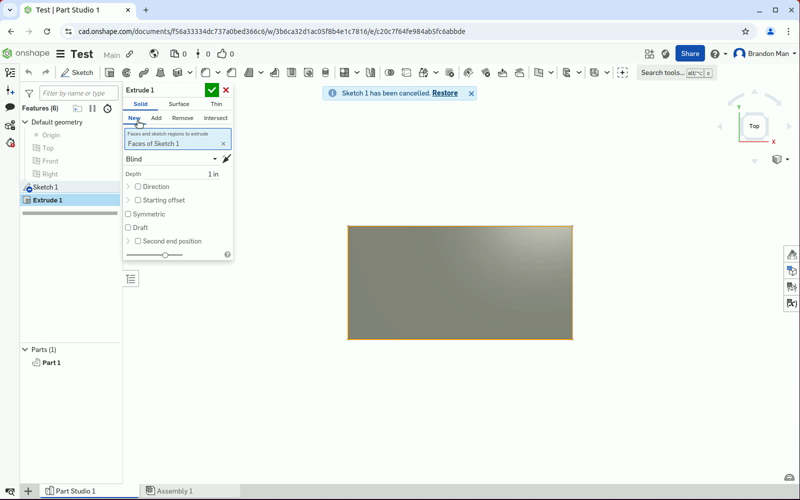
click(137, 120)
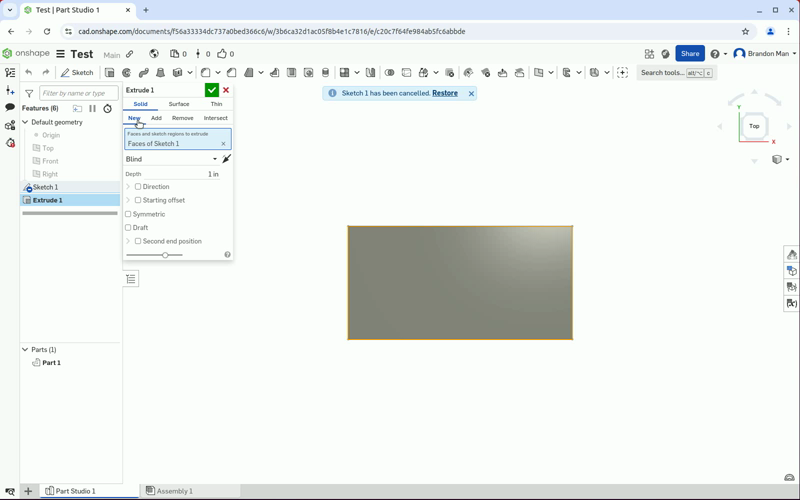
key(tab, 4)
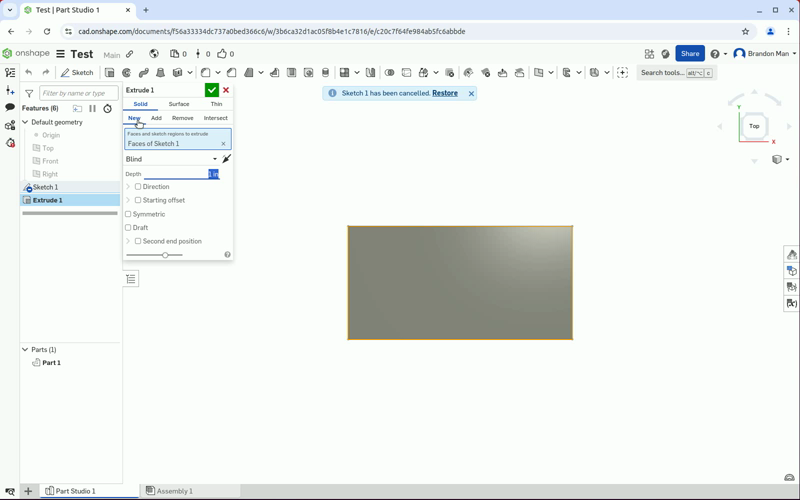
text(7.703)
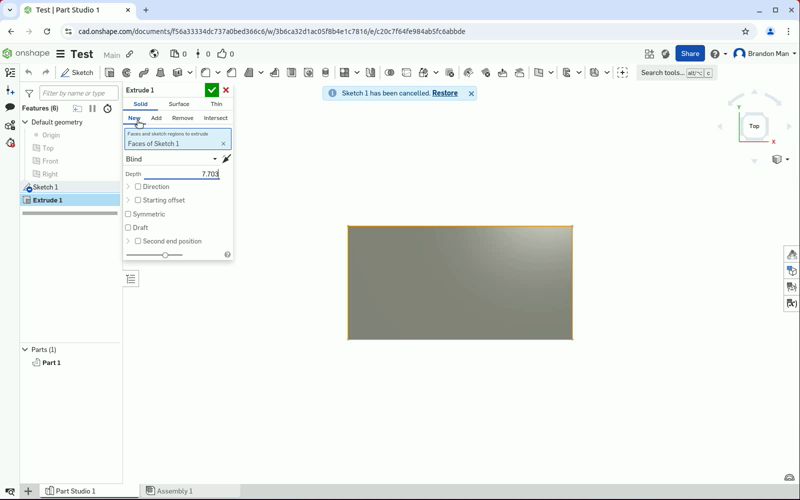
key(enter)
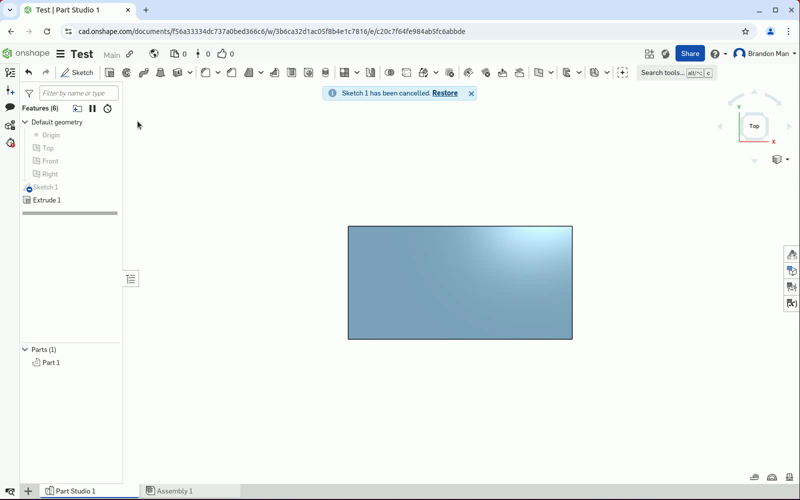
key(shift+h)
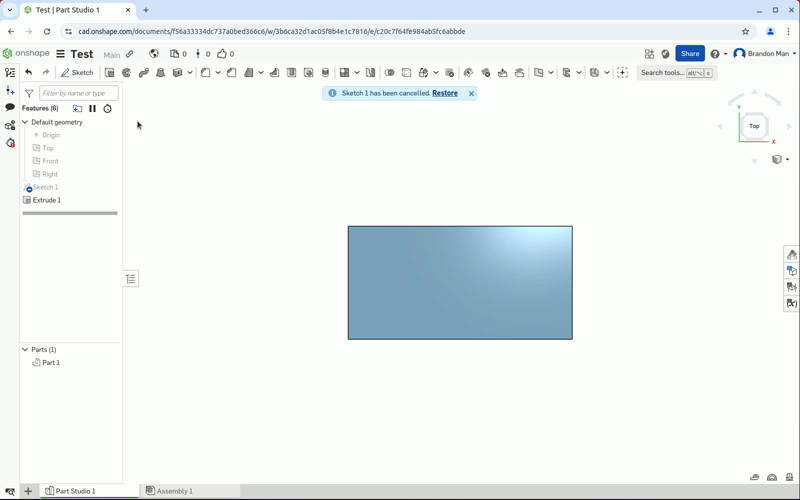
key(shift+h)
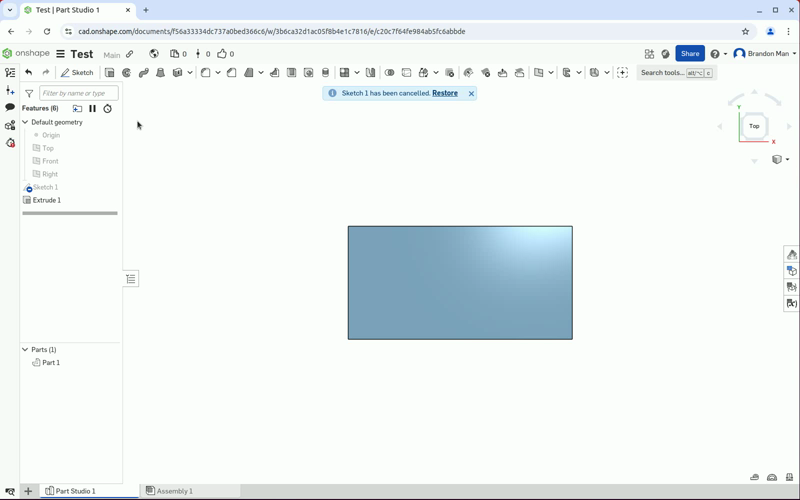
mouse_move(73, 189)
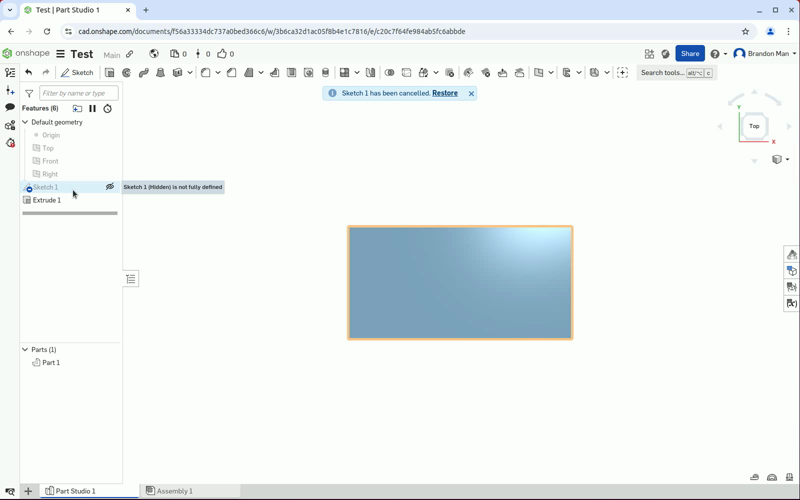
click(73, 189)
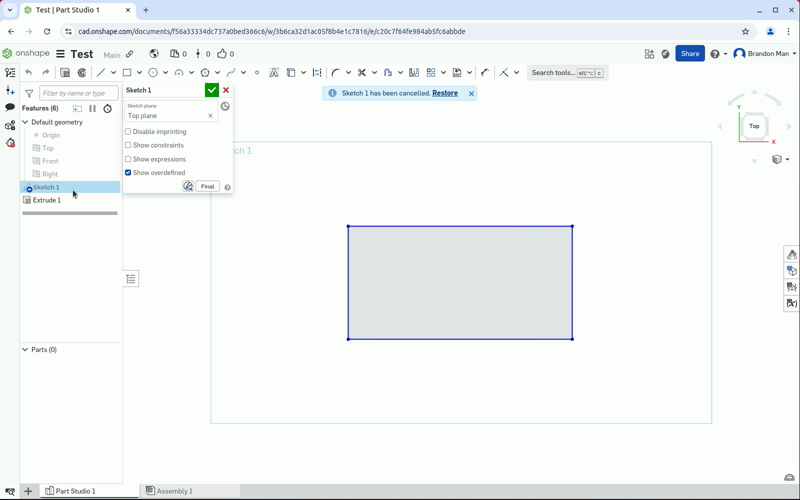
mouse_move(229, 92)
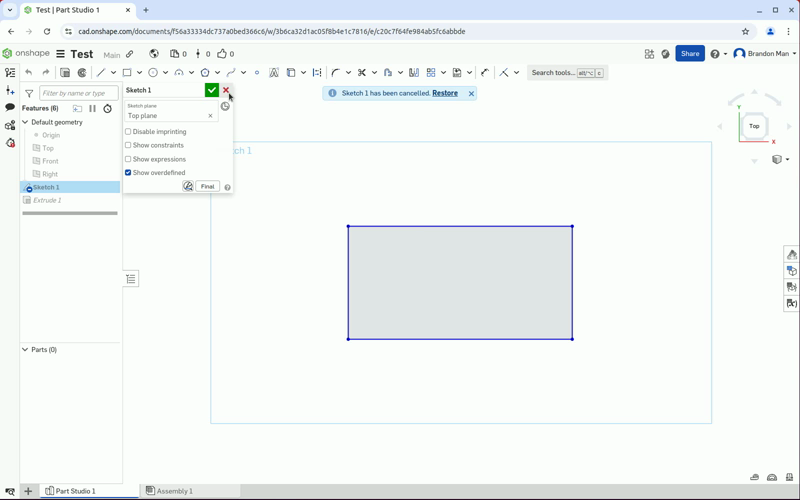
click(229, 92)
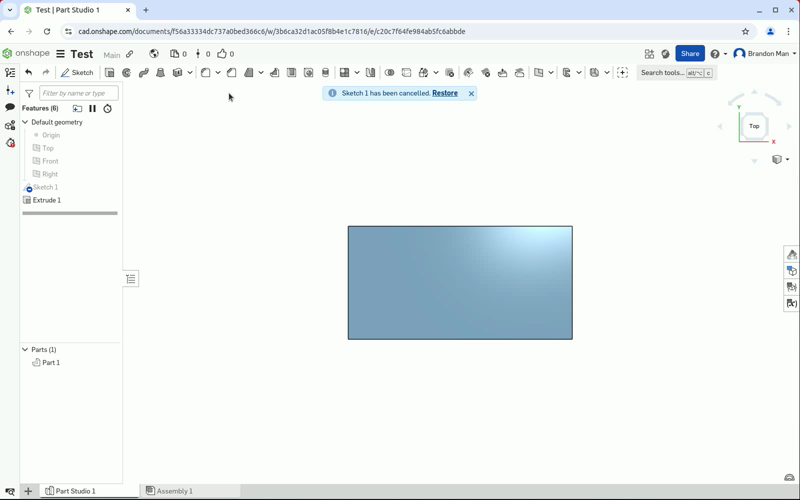
mouse_move(541, 75)
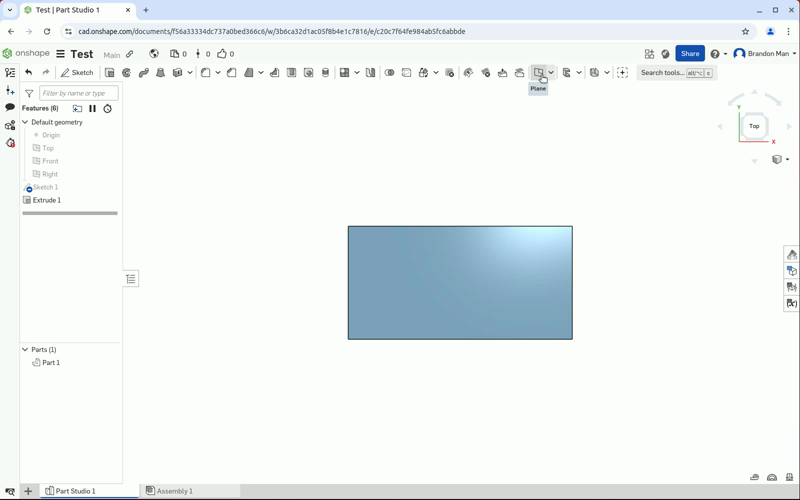
click(541, 75)
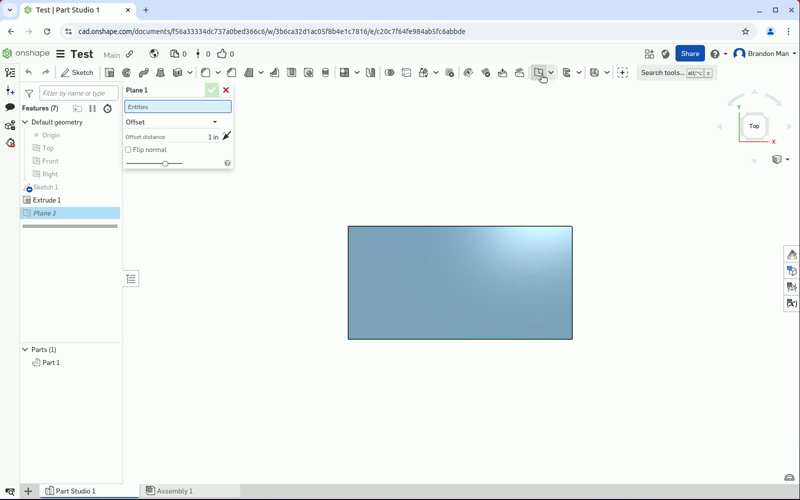
mouse_move(73, 150)
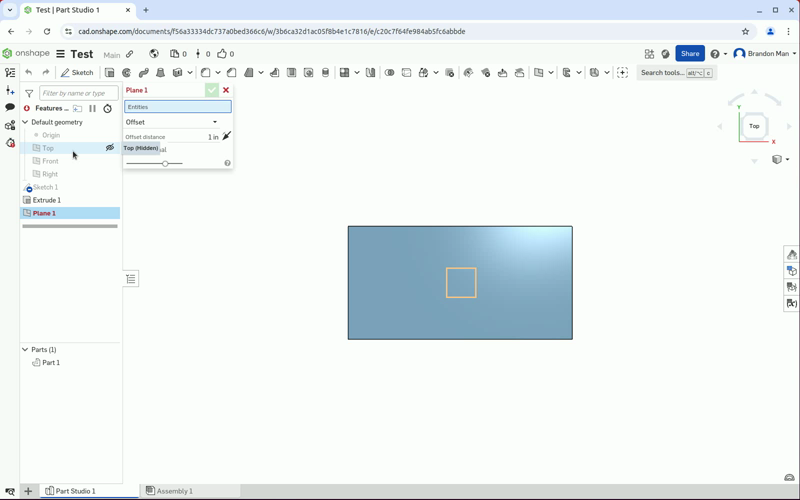
click(73, 150)
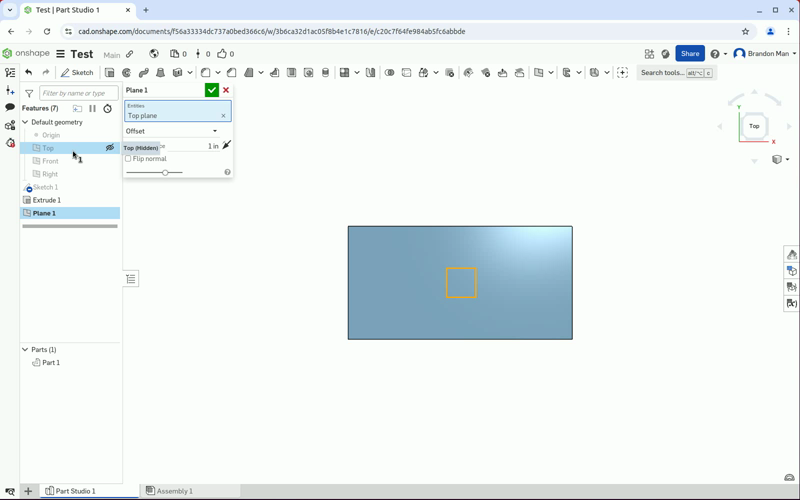
key(tab, 2)
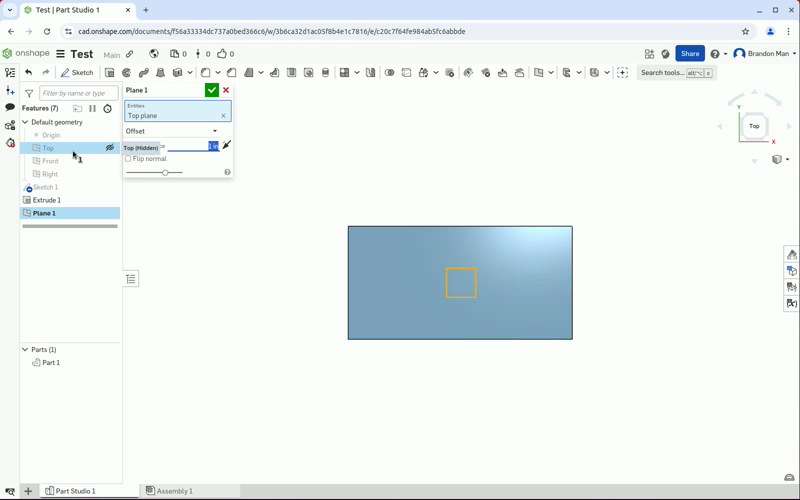
text(7.703)
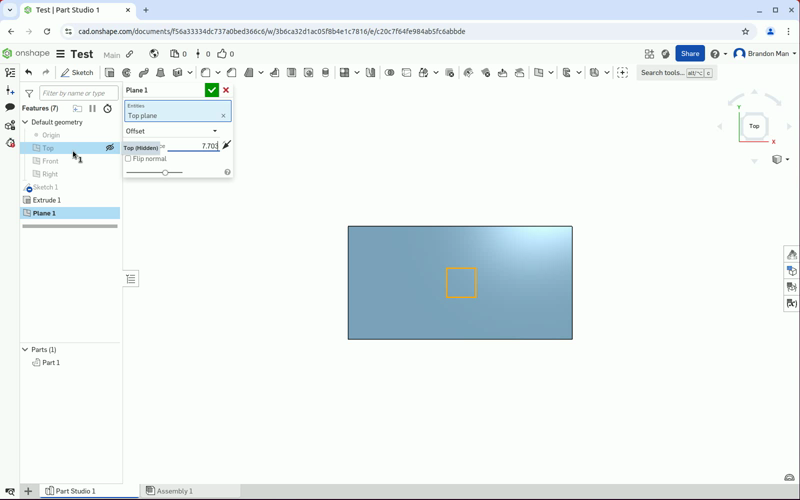
key(enter, 2)
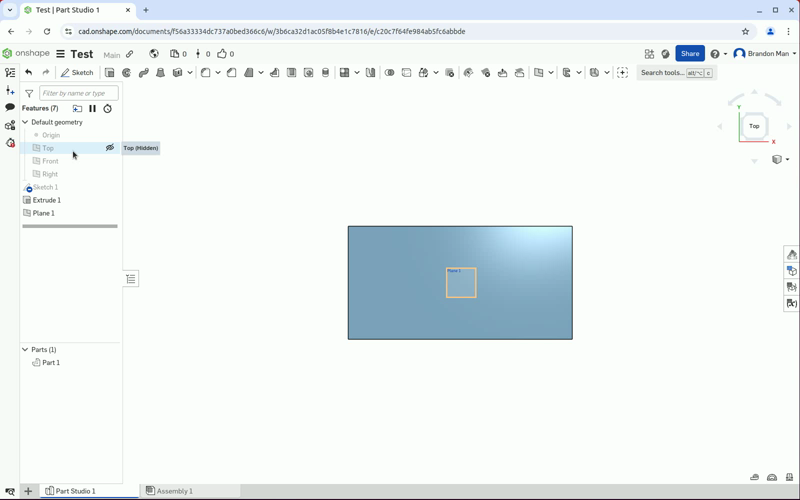
key(shift+s)
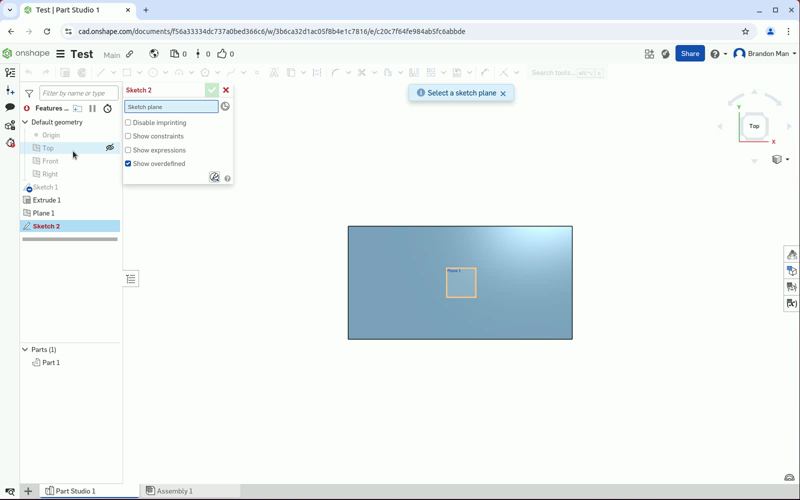
mouse_move(73, 215)
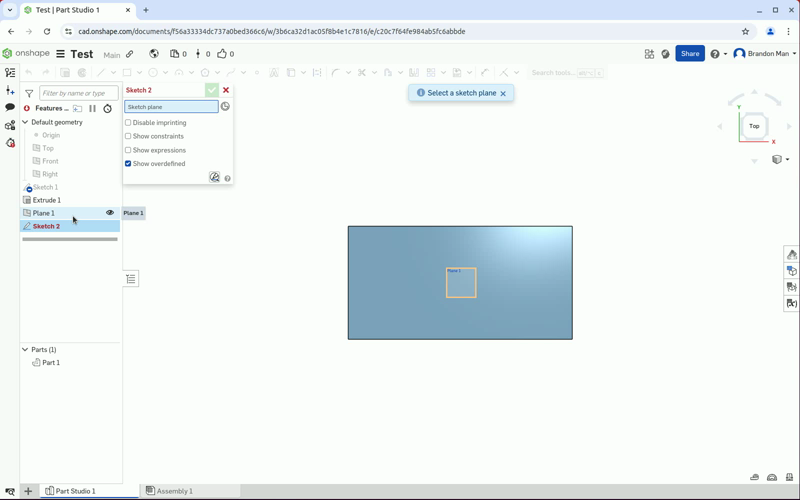
click(73, 215)
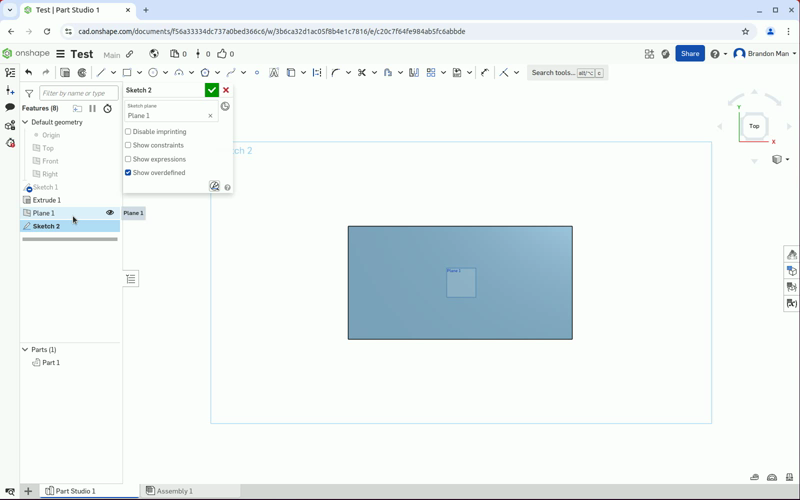
mouse_move(73, 352)
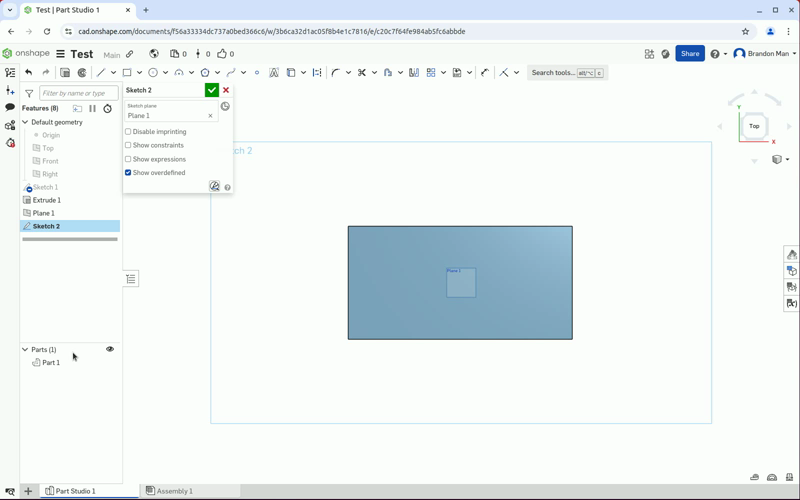
key(y)
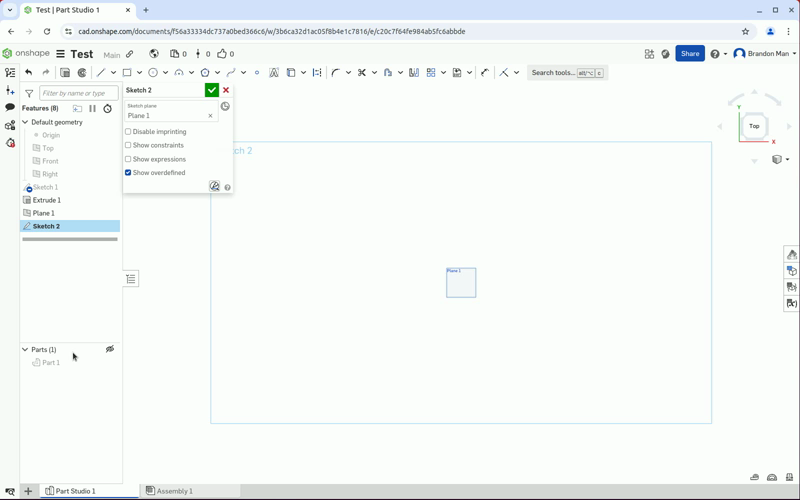
key(l)
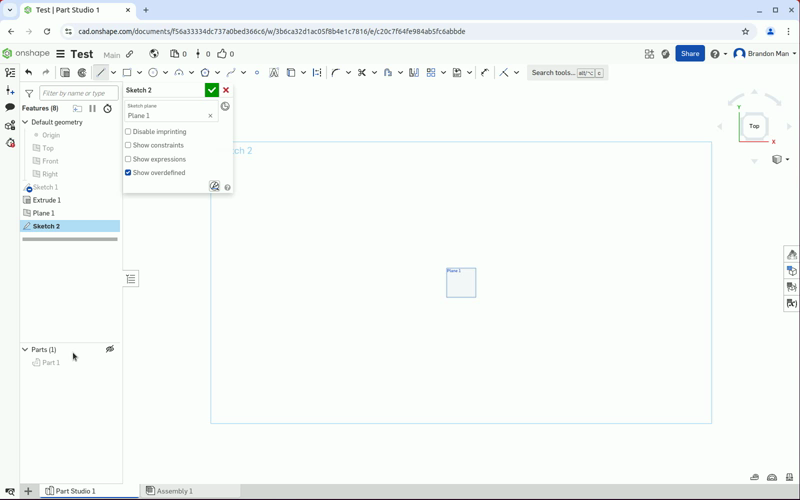
key_down(shift)
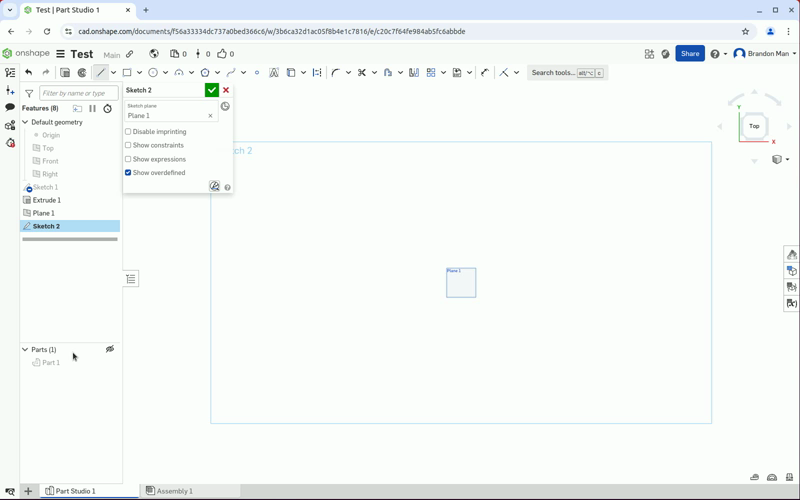
mouse_move(413, 282)
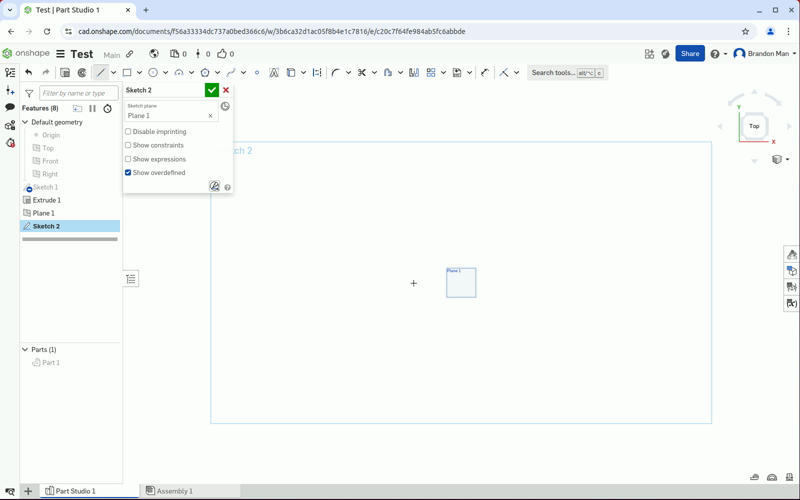
click(413, 282)
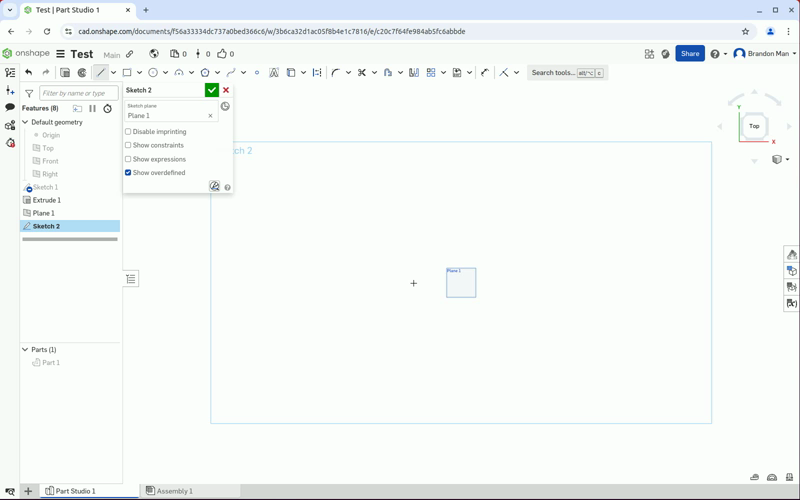
key_up(shift)
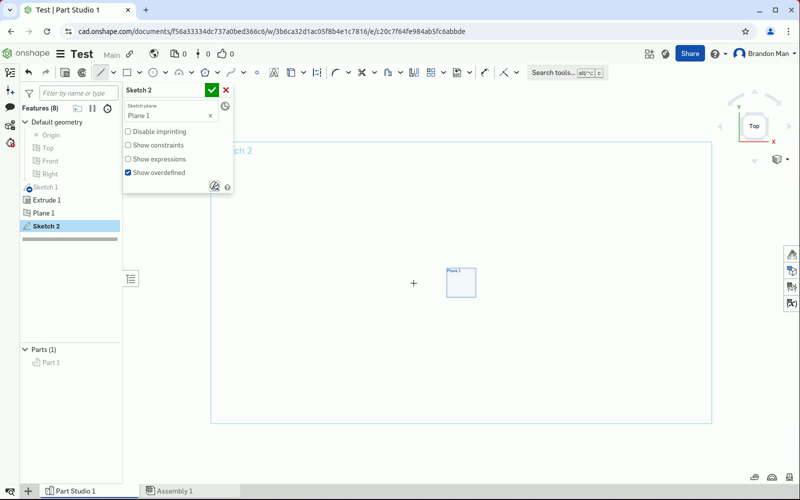
key_down(shift)
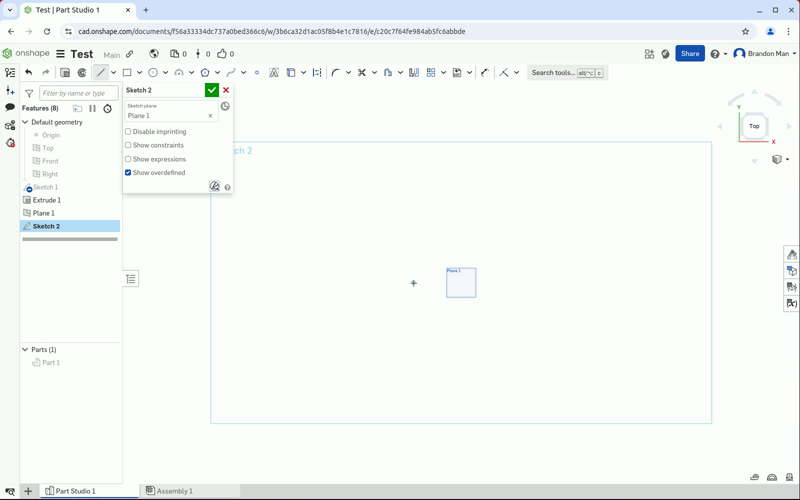
mouse_move(444, 282)
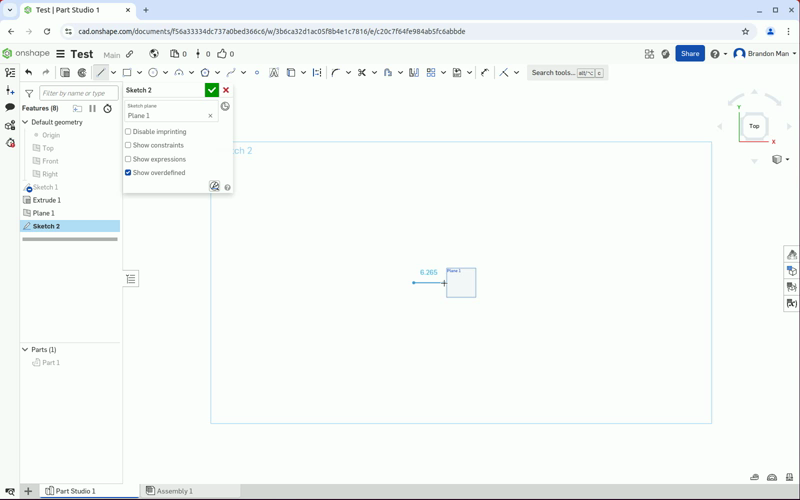
mouse_move(425, 303)
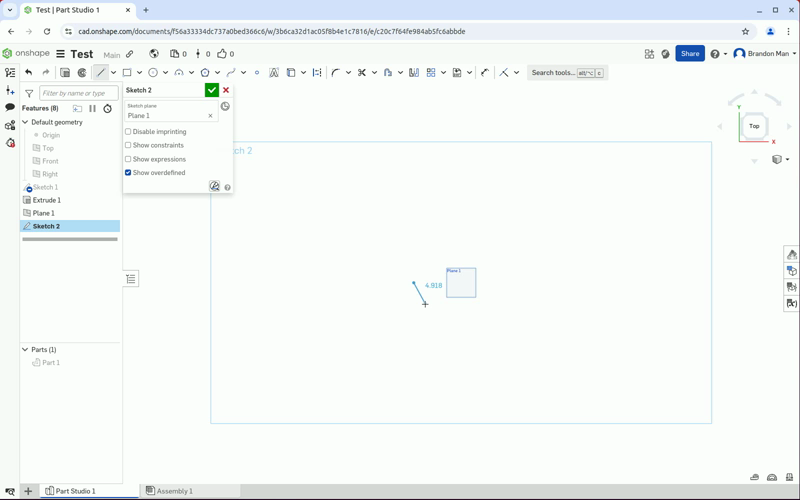
click(425, 303)
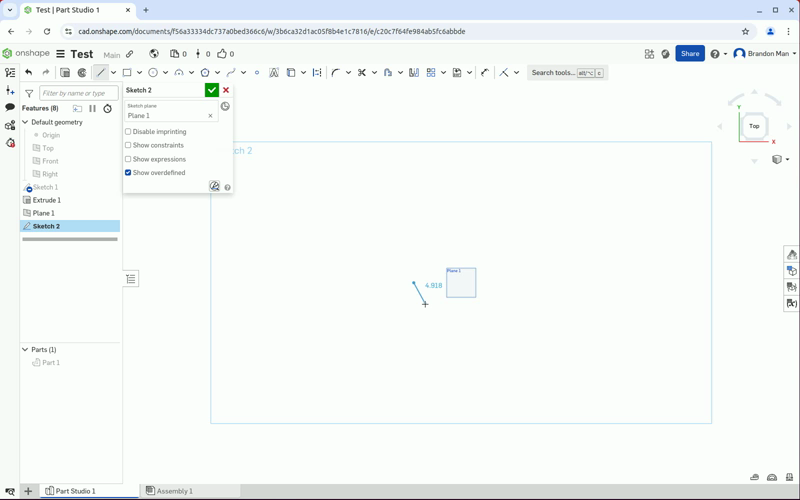
key_up(shift)
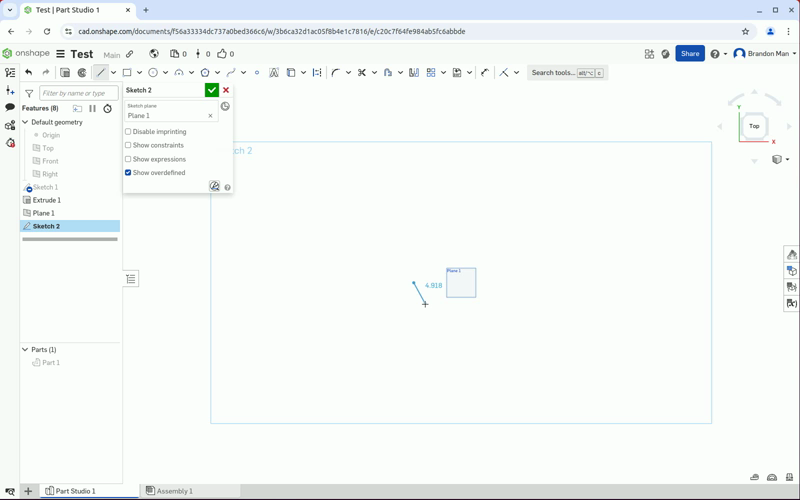
key_down(shift)
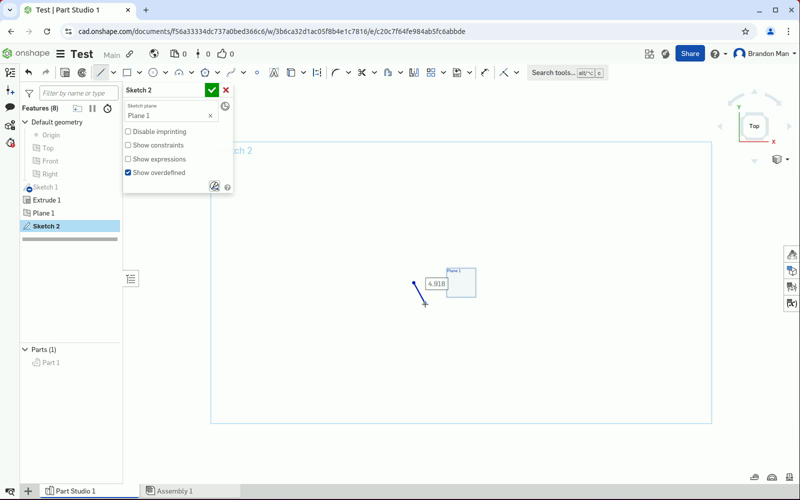
mouse_move(455, 303)
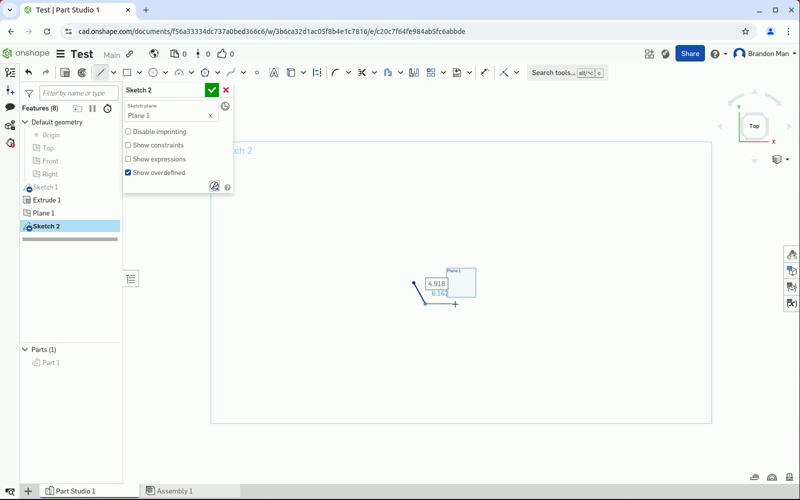
mouse_move(449, 304)
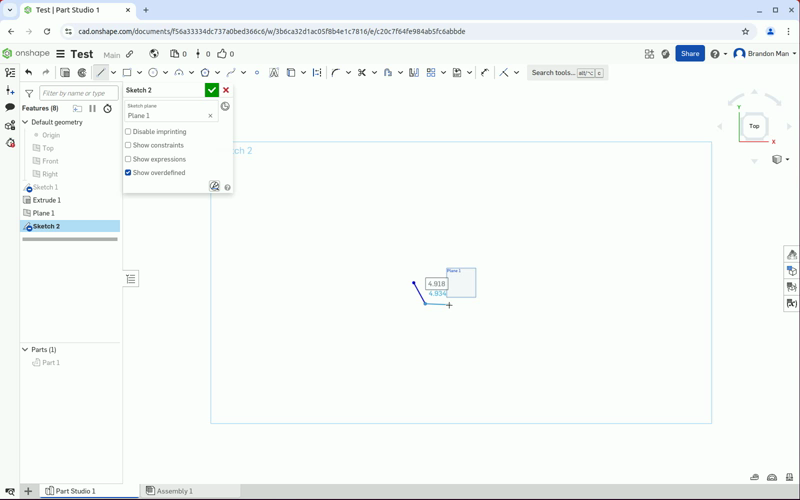
click(449, 304)
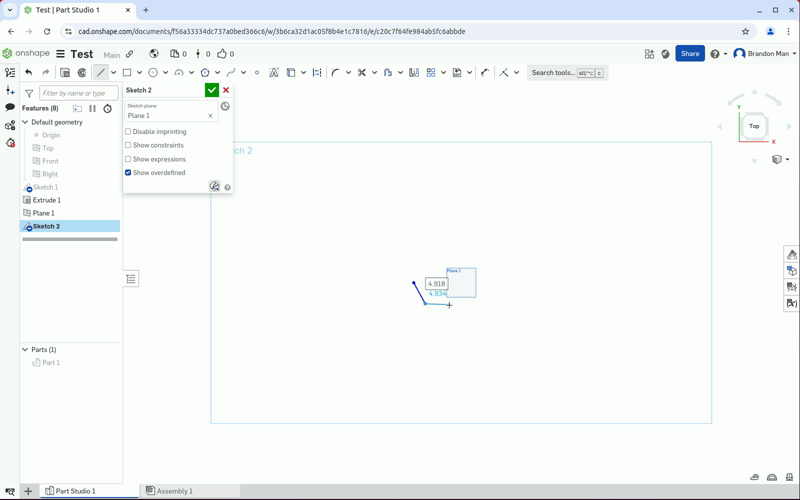
key_up(shift)
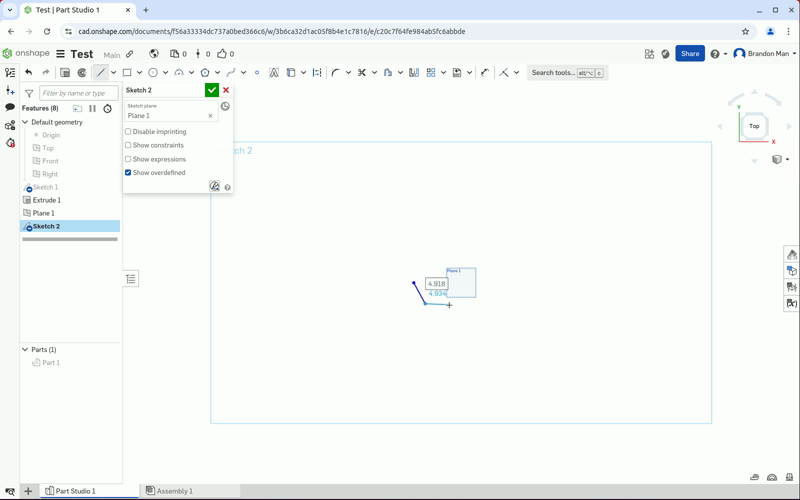
key_down(shift)
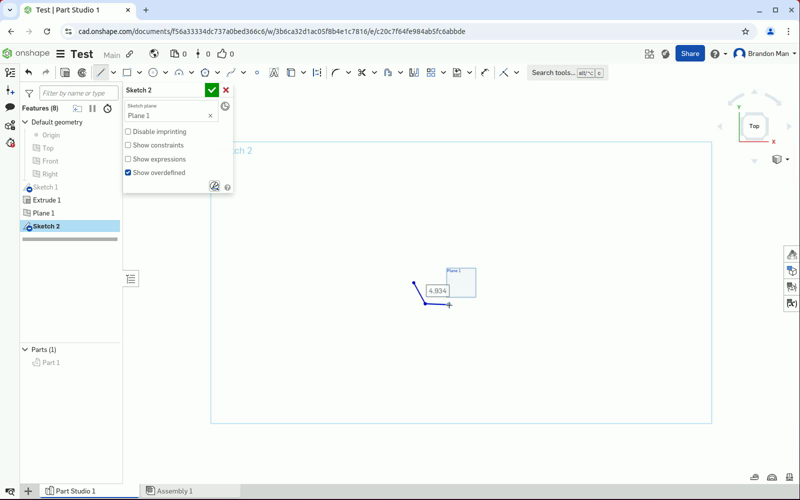
mouse_move(479, 304)
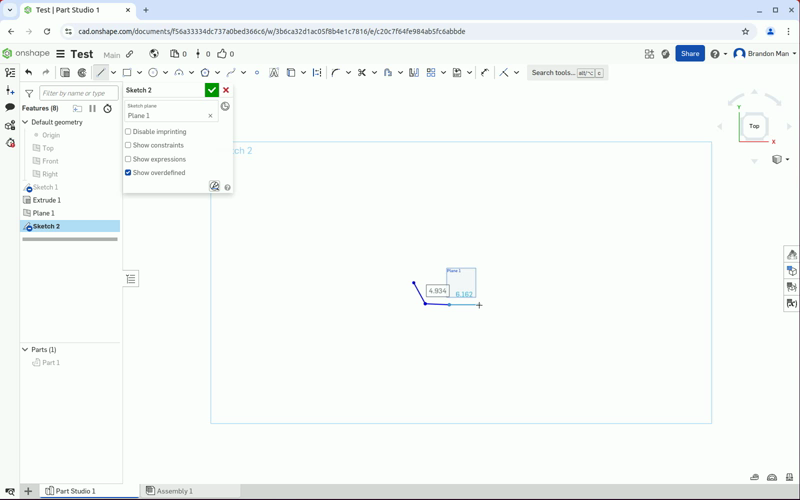
mouse_move(461, 283)
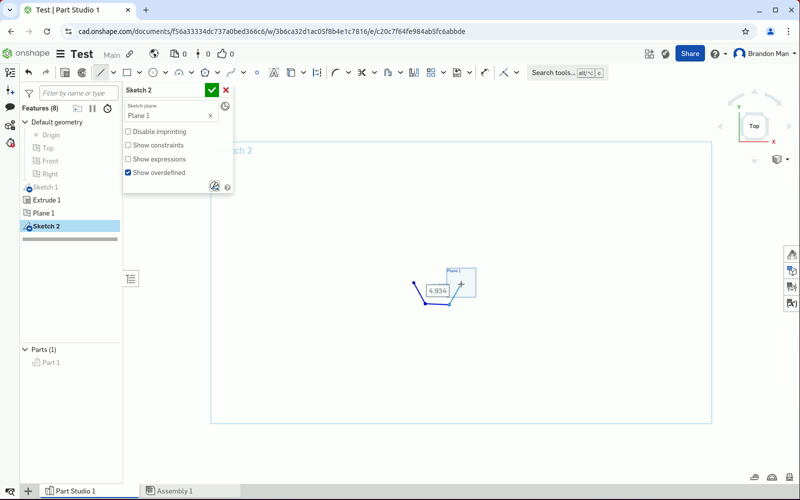
click(461, 283)
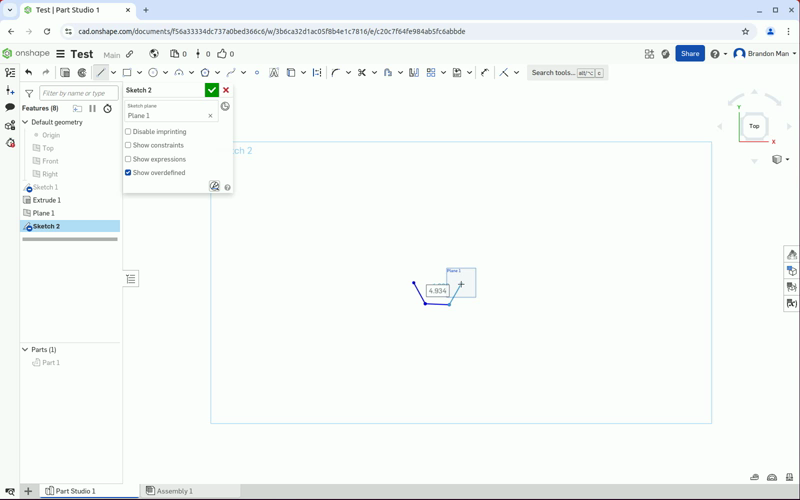
key_up(shift)
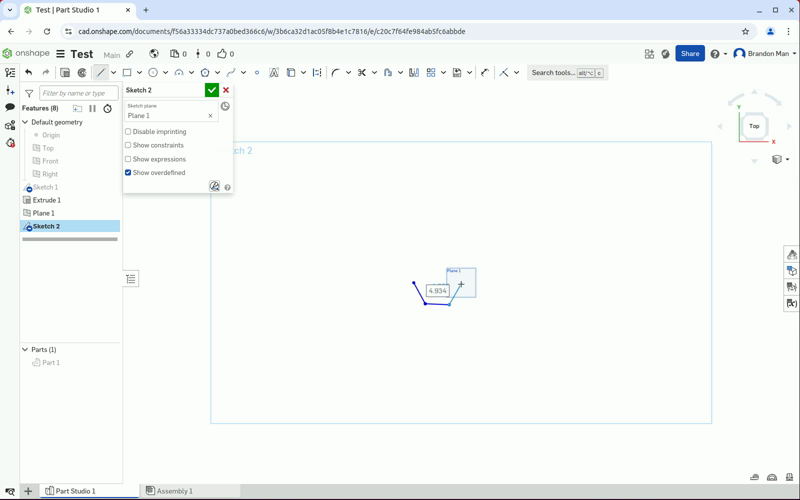
key_down(shift)
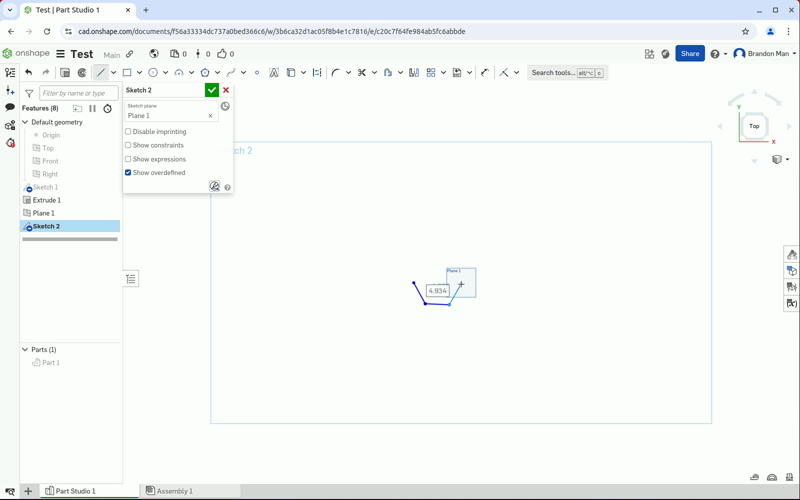
mouse_move(491, 283)
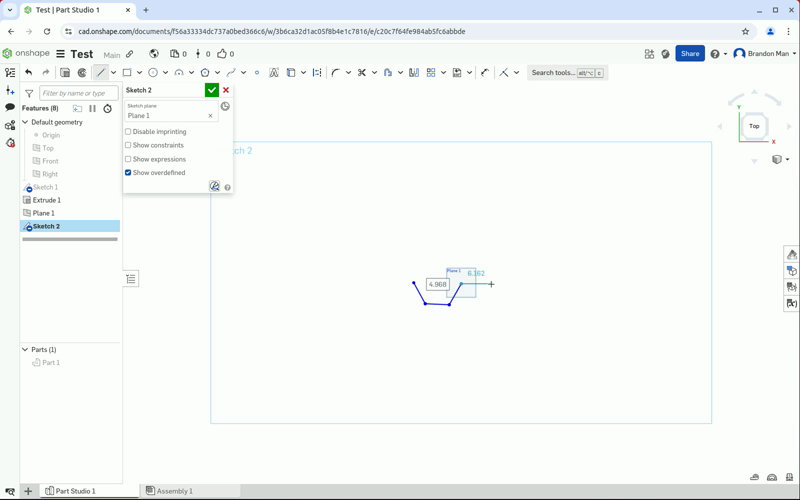
mouse_move(450, 262)
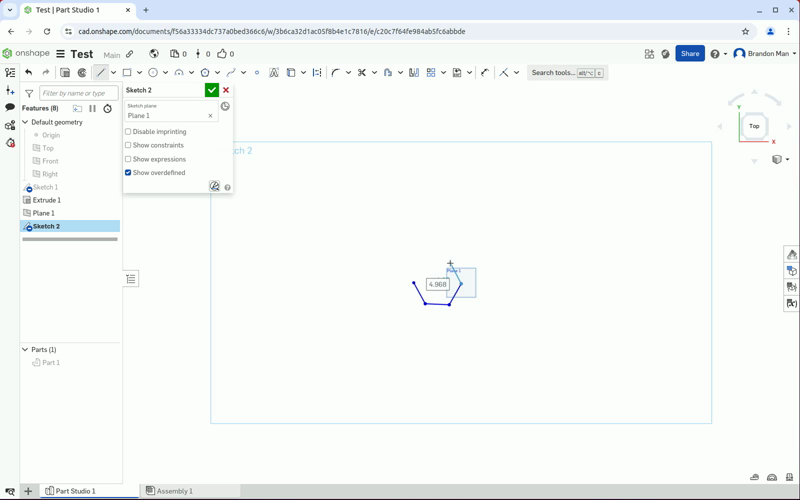
click(450, 262)
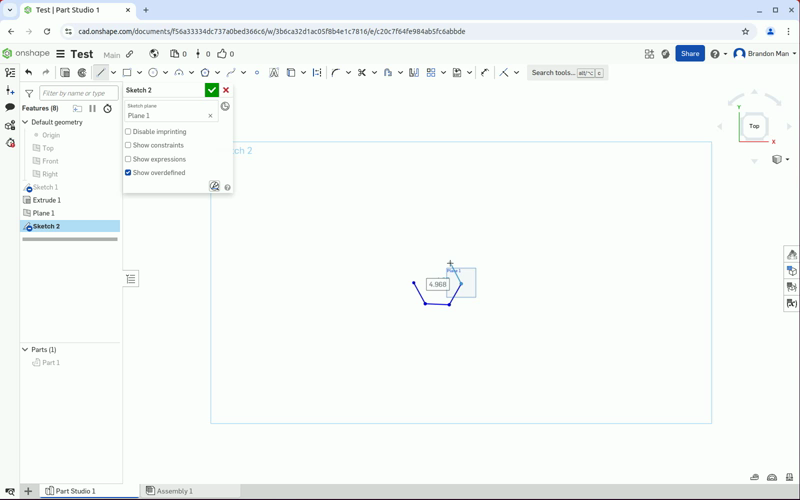
key_up(shift)
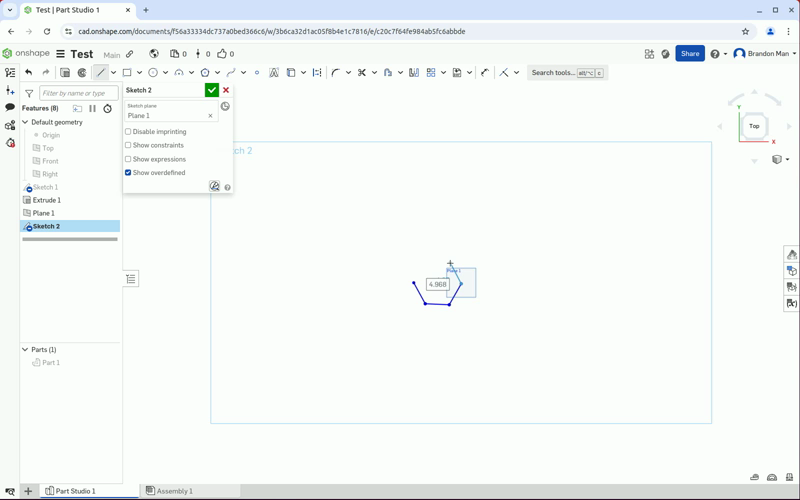
key_down(shift)
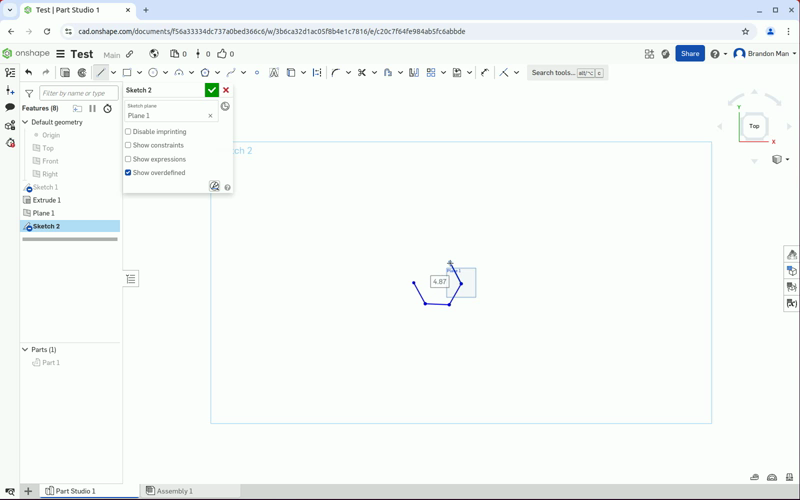
mouse_move(480, 262)
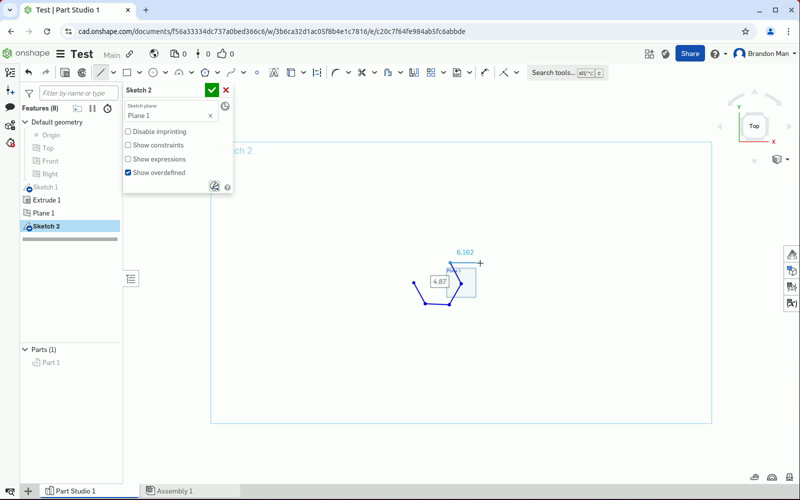
mouse_move(426, 262)
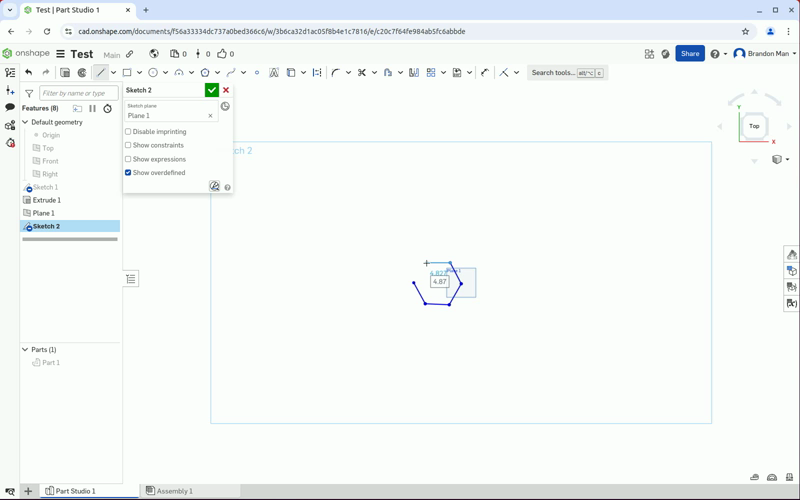
click(426, 262)
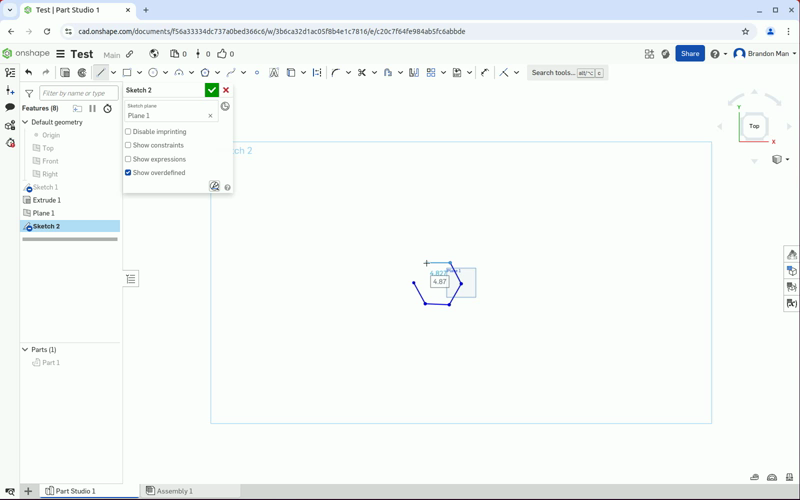
key_up(shift)
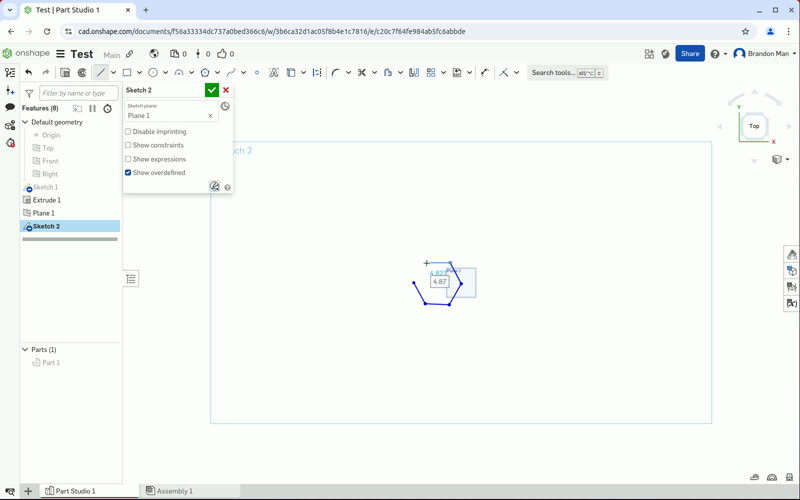
mouse_move(456, 262)
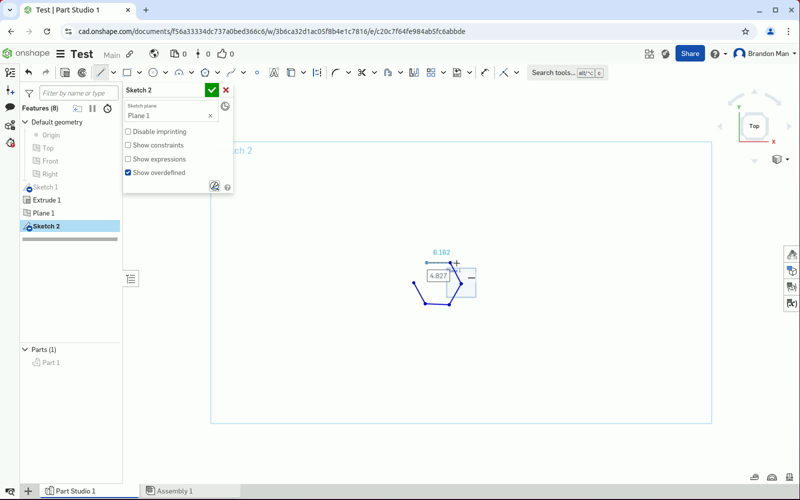
key_down(shift)
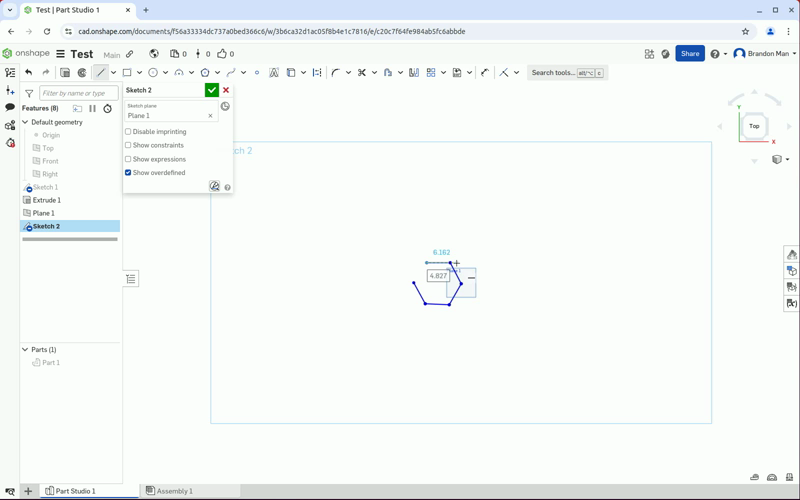
mouse_move(413, 282)
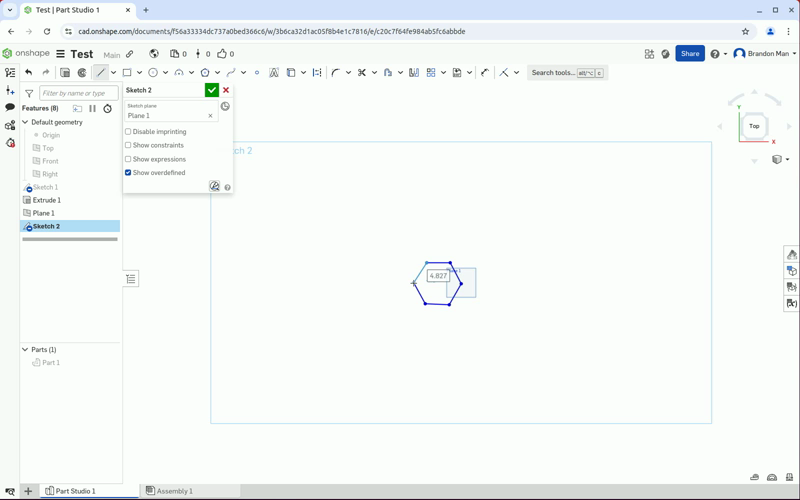
key_up(shift)
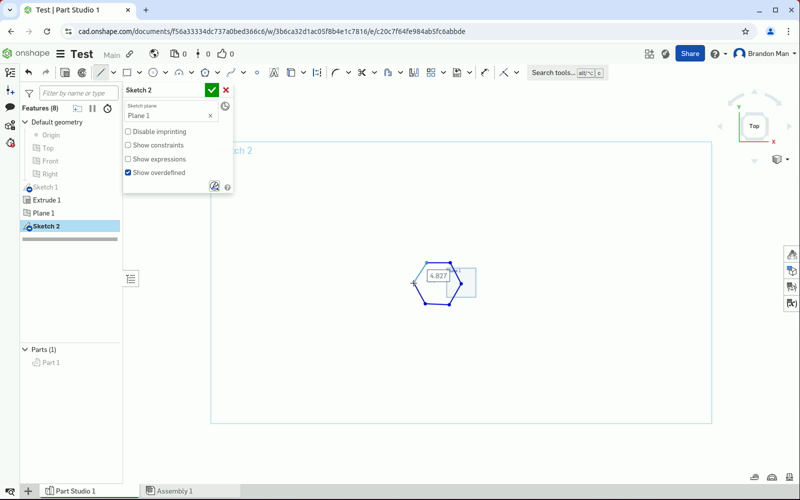
click(413, 282)
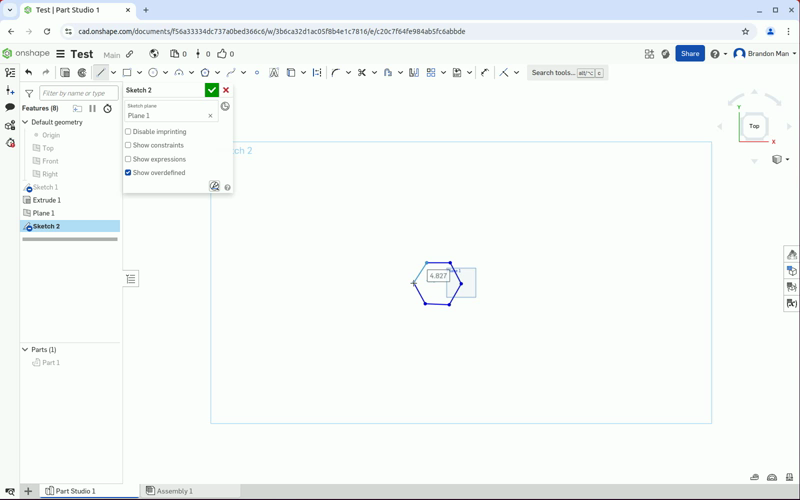
key(esc)
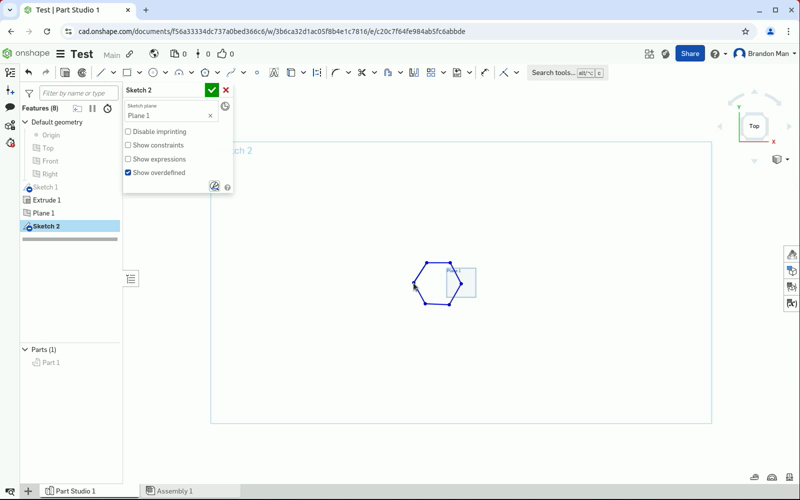
mouse_move(451, 289)
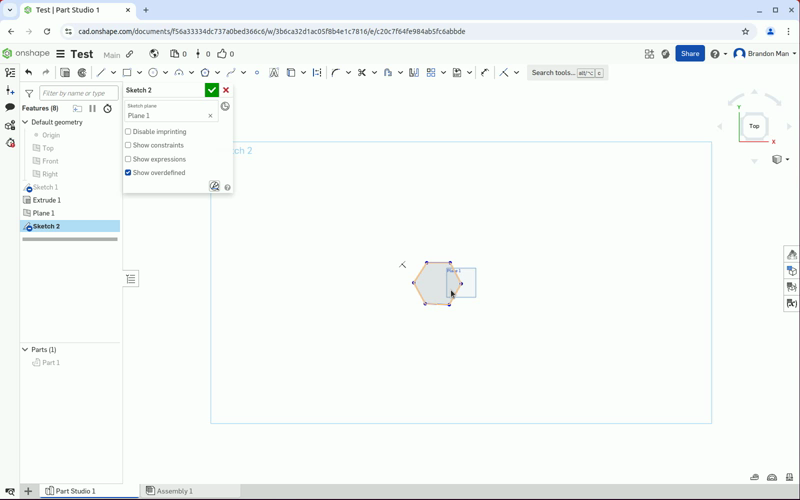
scroll(6)
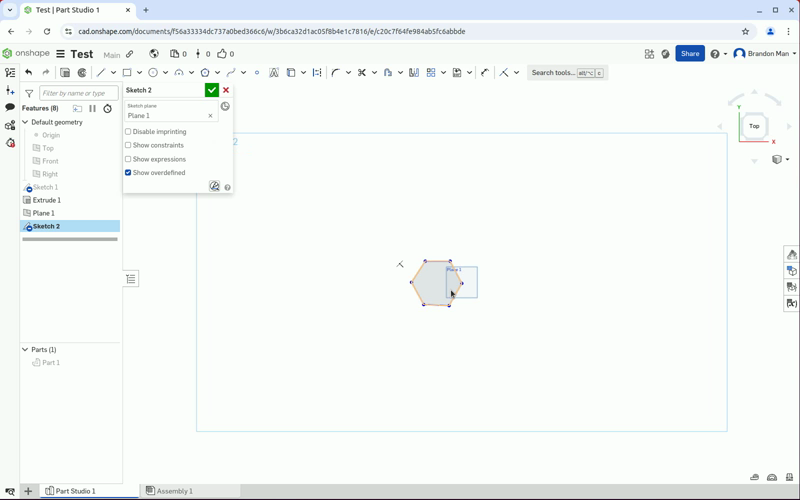
scroll(6)
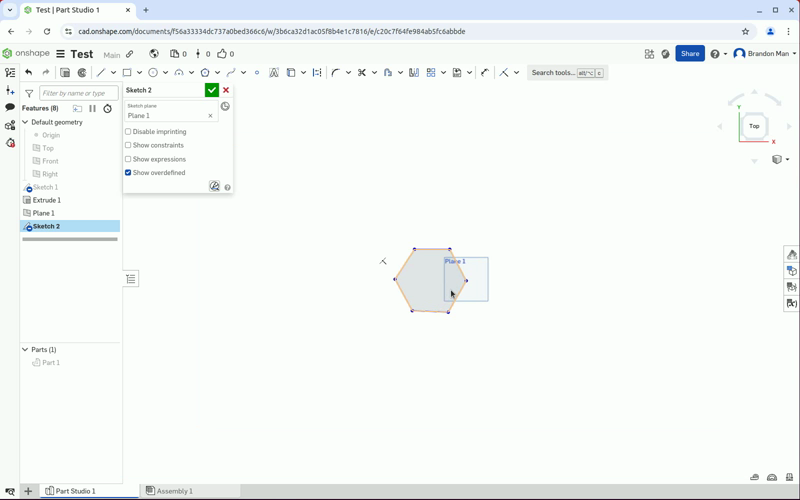
scroll(6)
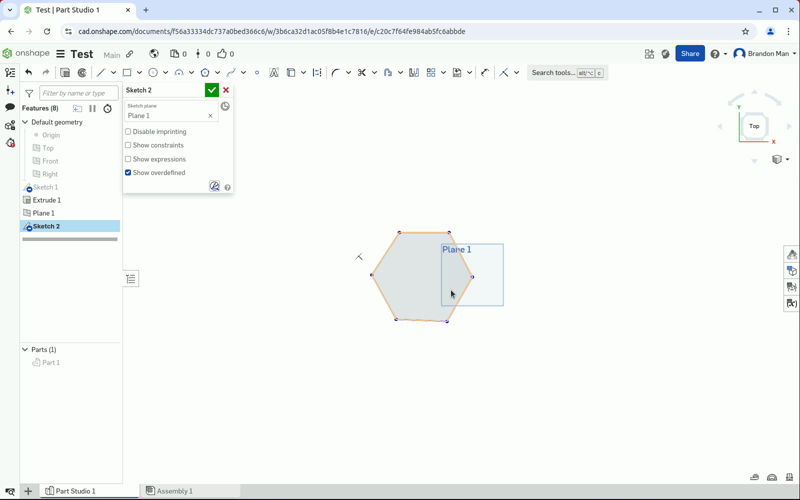
scroll(6)
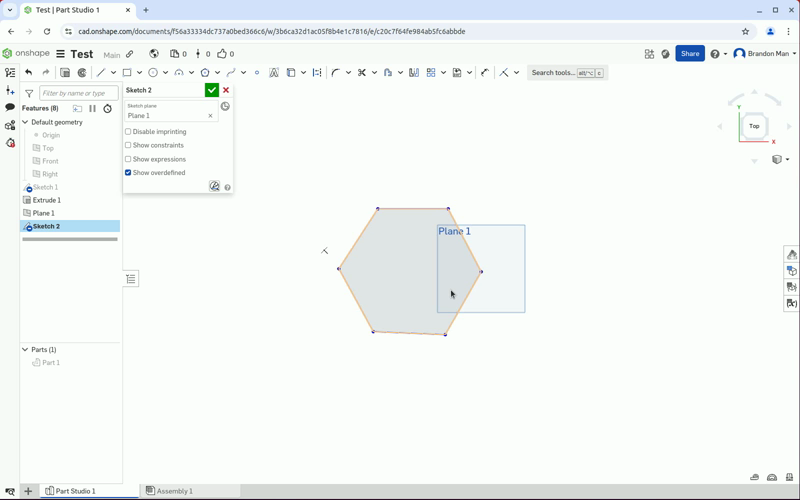
scroll(6)
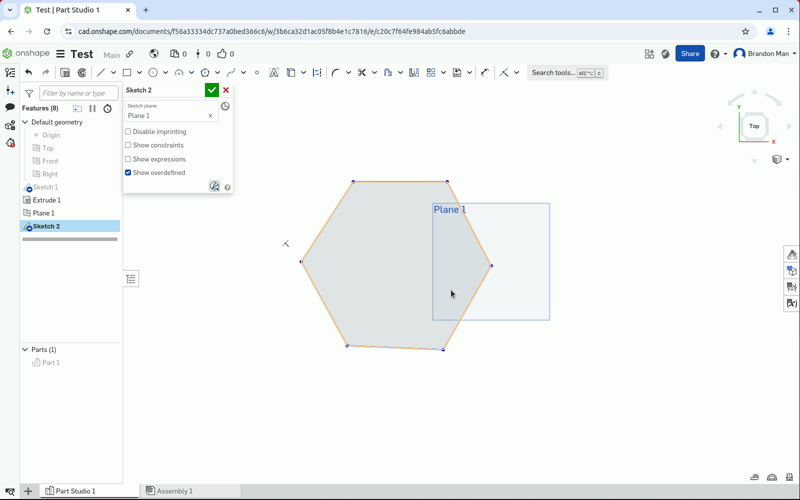
scroll(6)
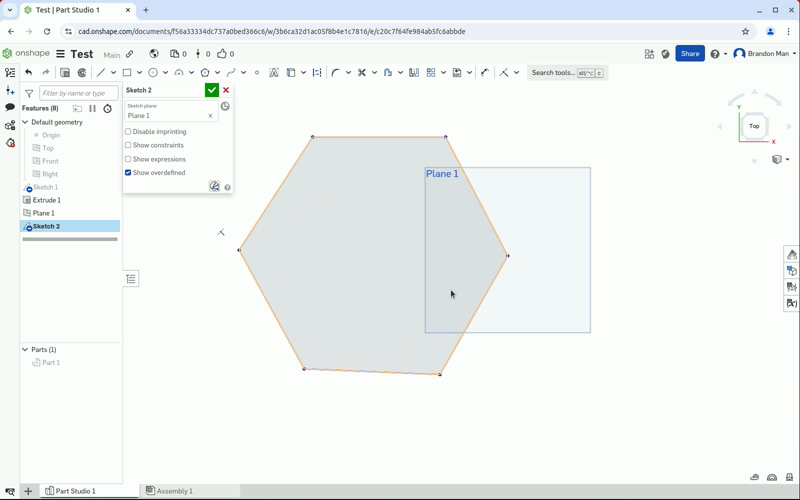
scroll(6)
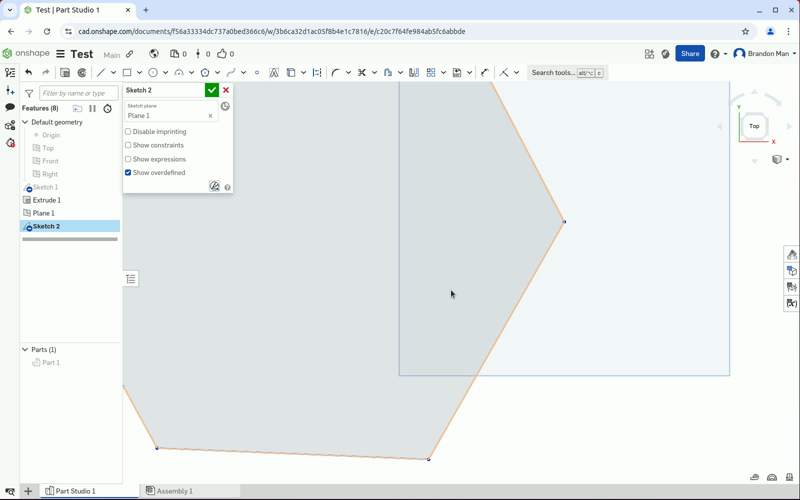
click(451, 289)
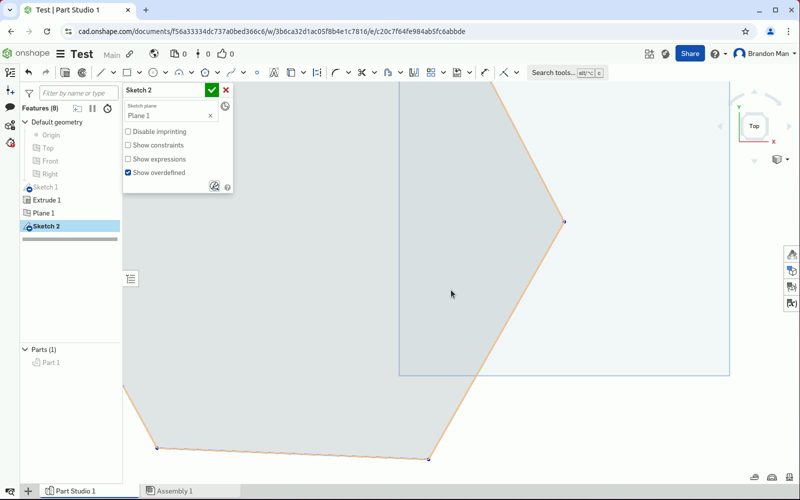
scroll(-6)
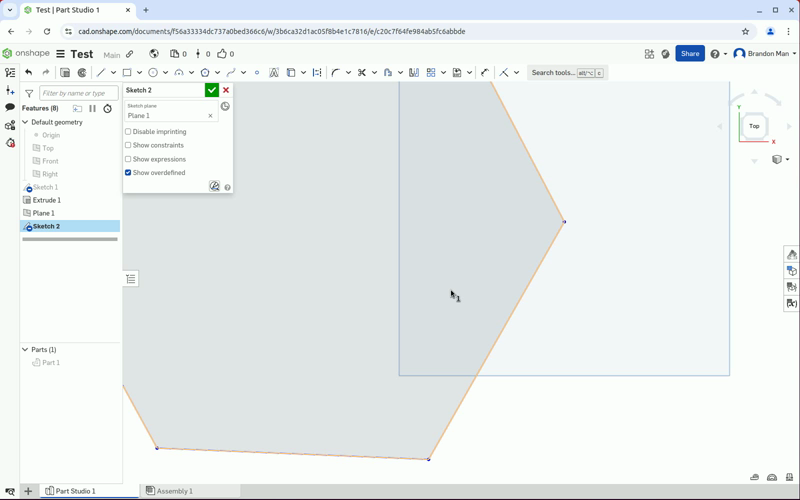
scroll(-6)
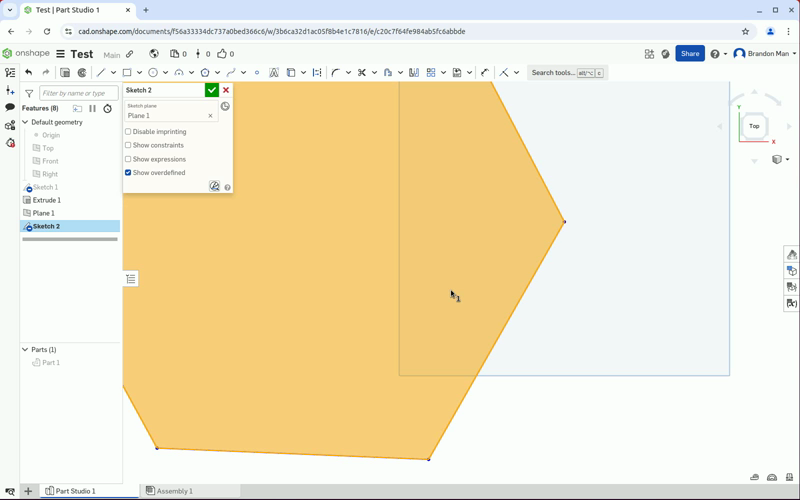
scroll(-6)
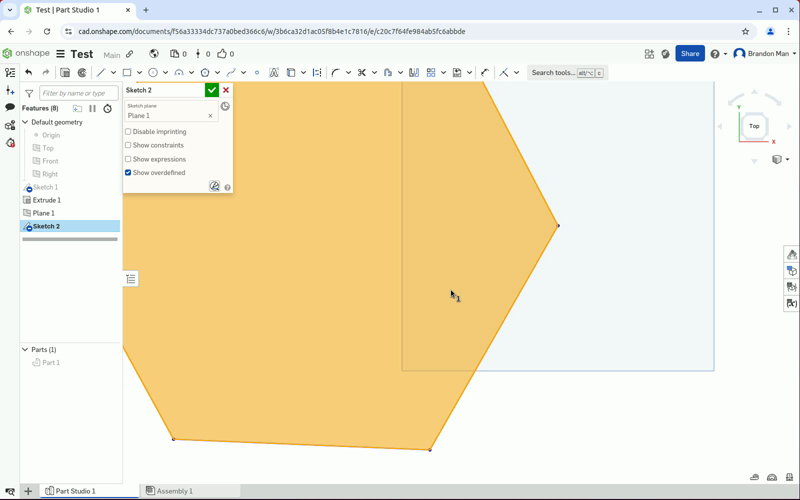
scroll(-6)
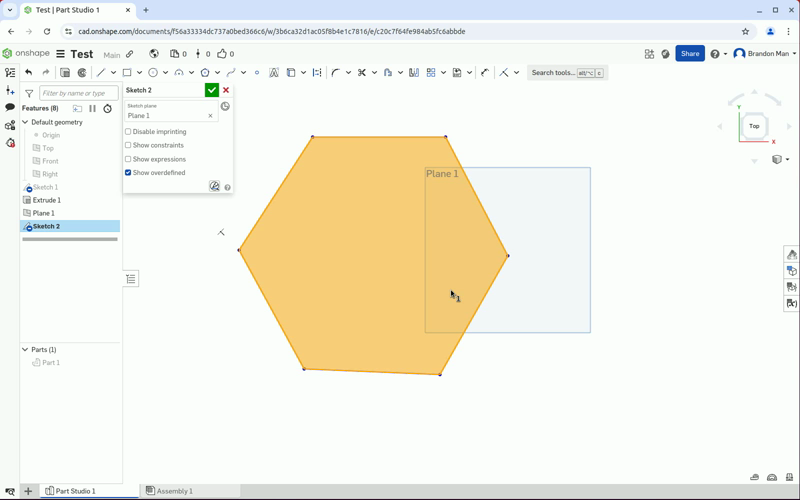
scroll(-6)
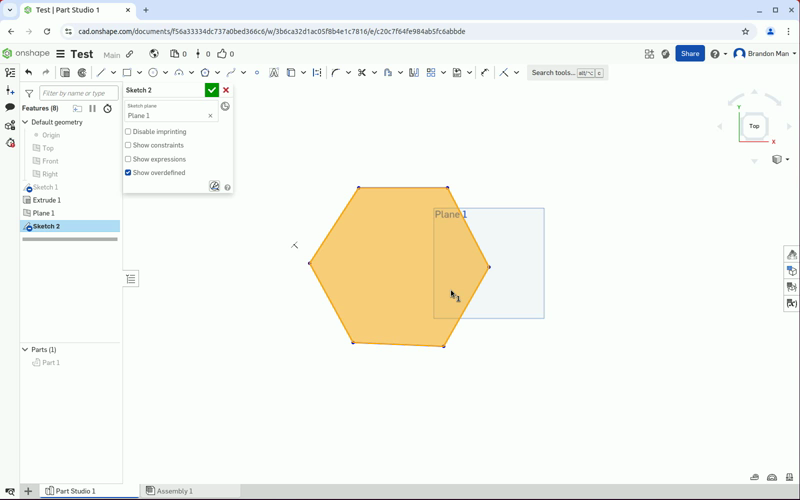
scroll(-6)
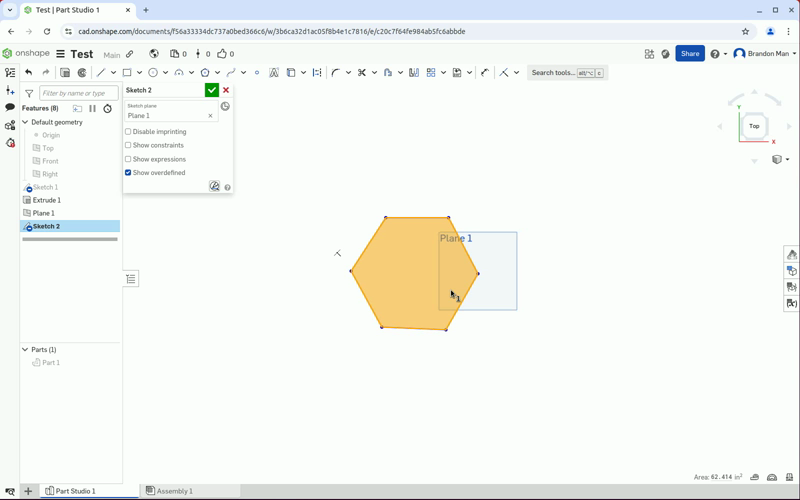
scroll(-6)
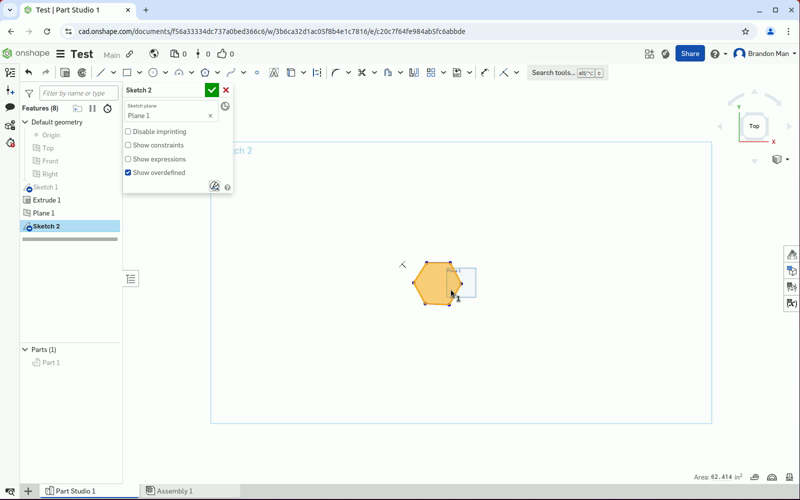
mouse_move(73, 352)
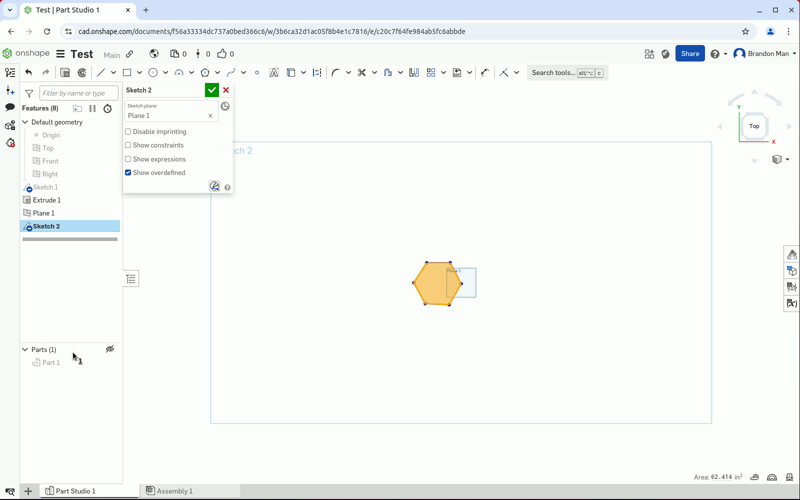
key(shift+y)
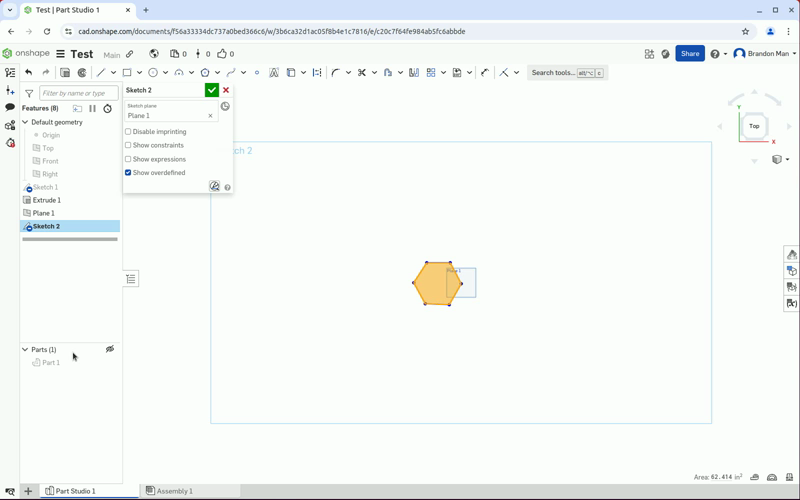
key(shift+e)
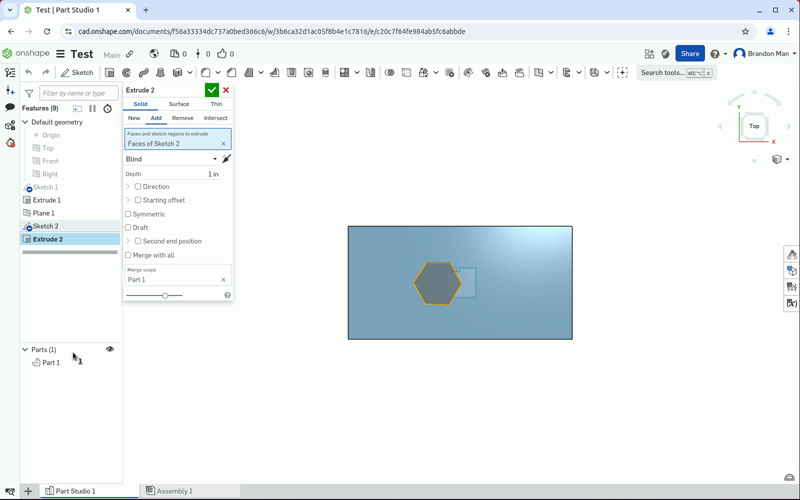
mouse_move(143, 106)
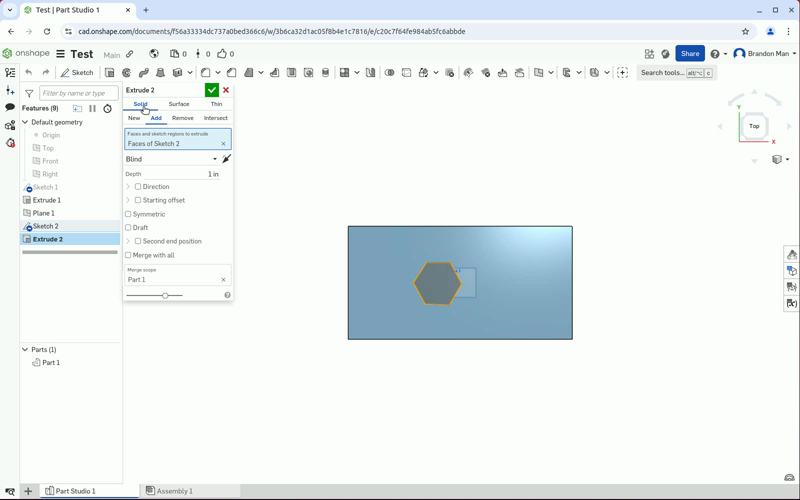
click(143, 106)
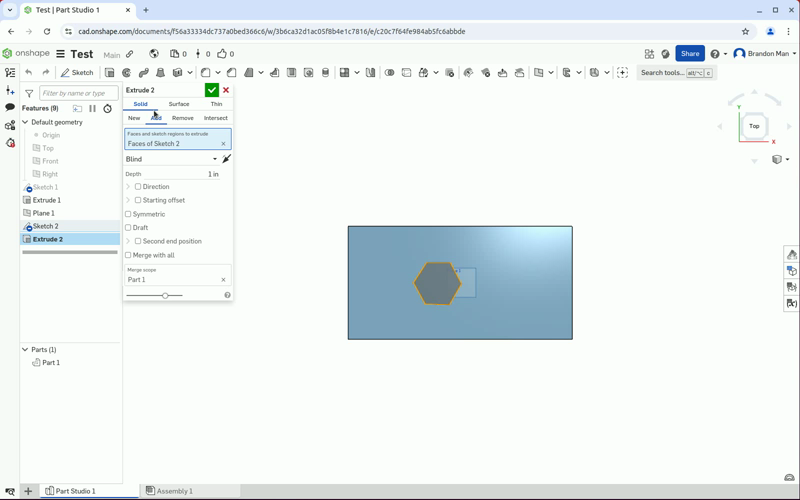
mouse_move(186, 120)
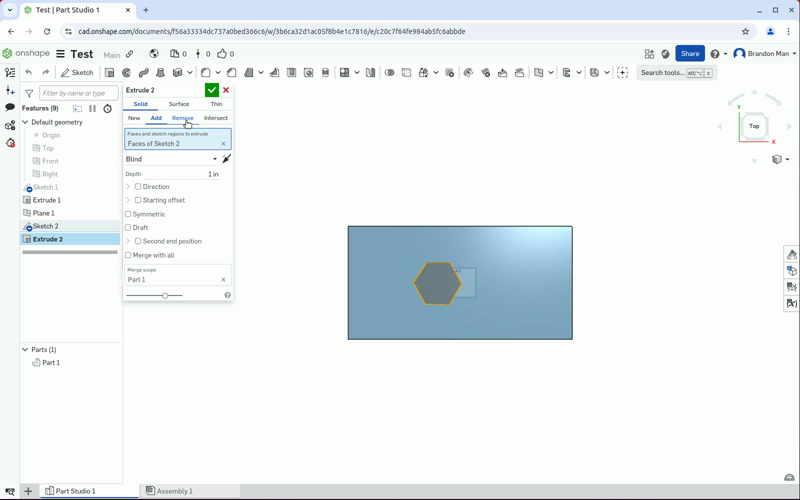
click(186, 120)
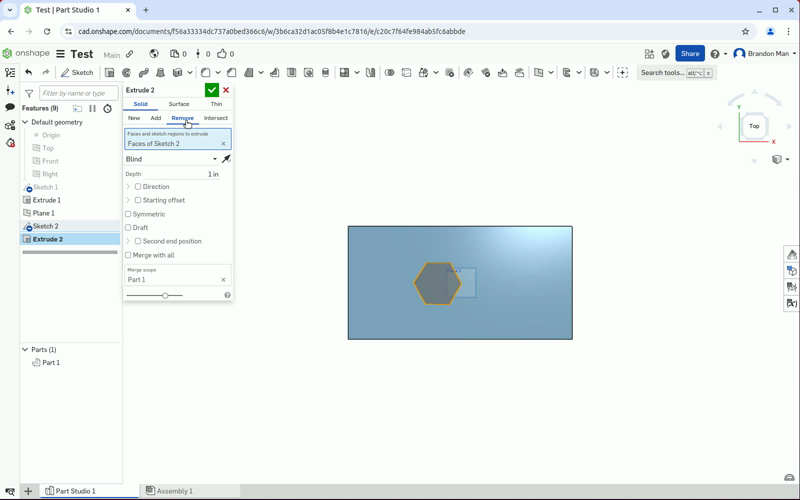
key(tab, 4)
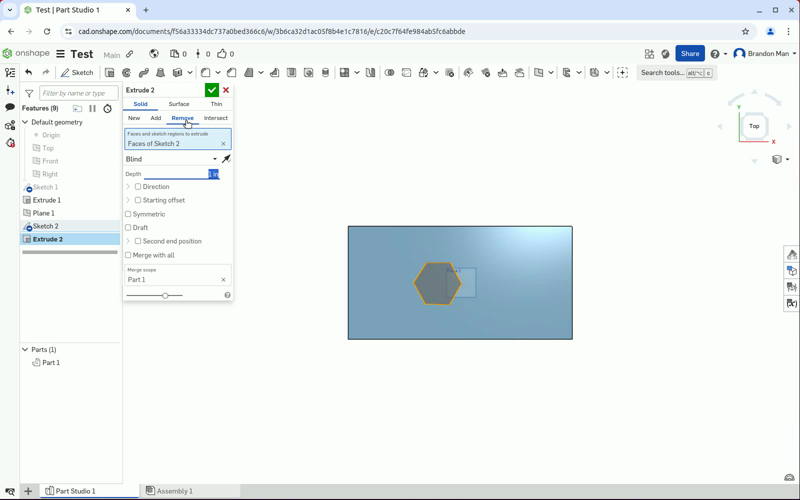
text(2.407)
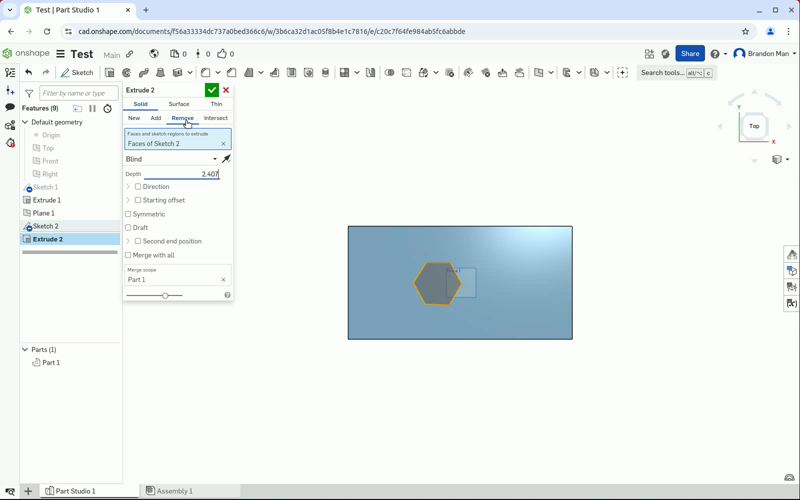
key(tab, 6)
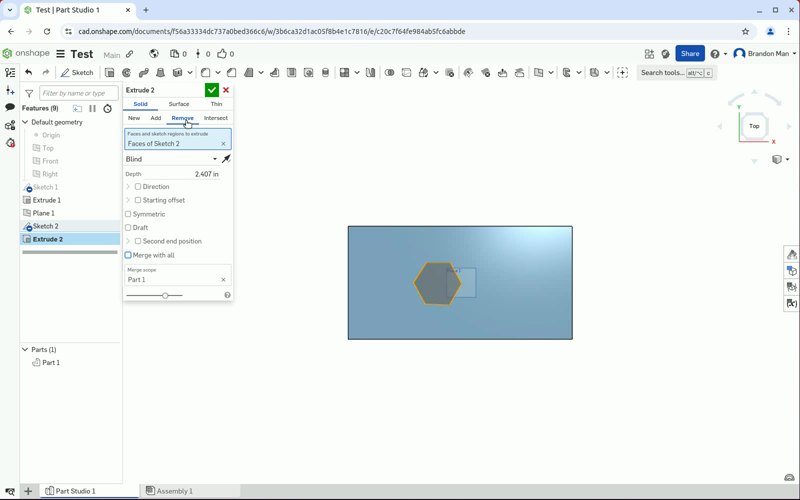
key(space)
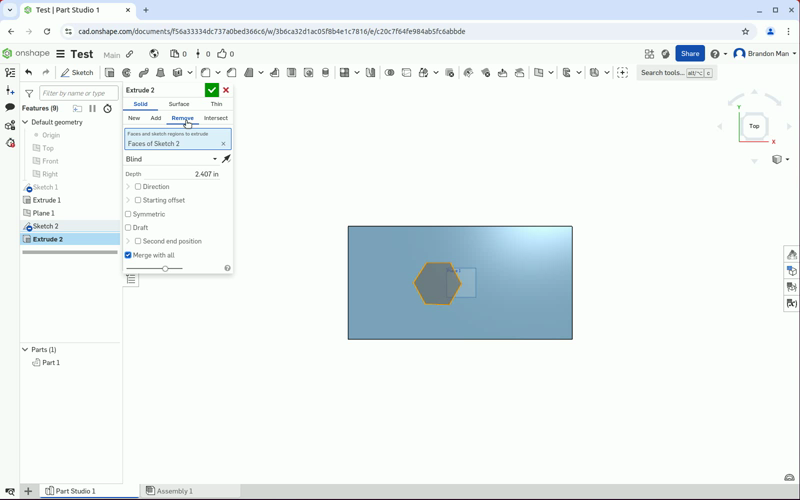
key(enter)
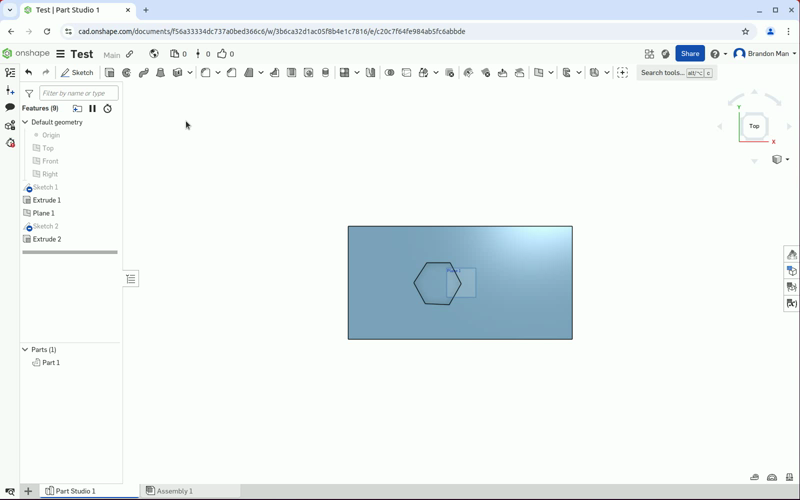
key(shift+h)
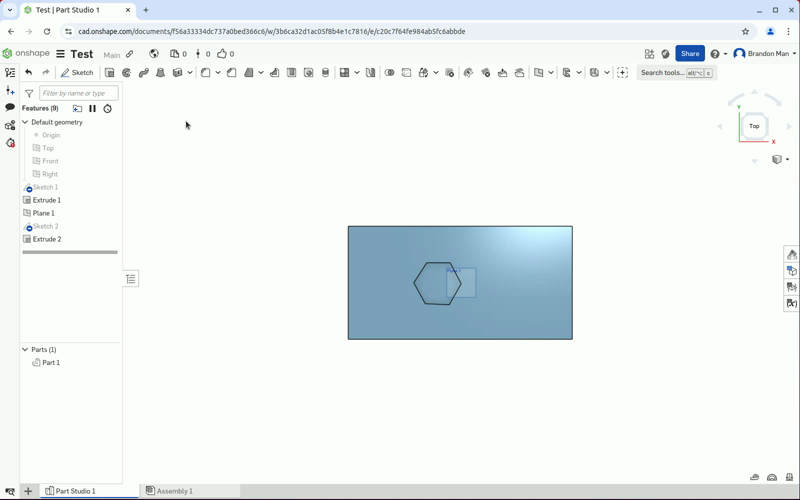
key(shift+h)
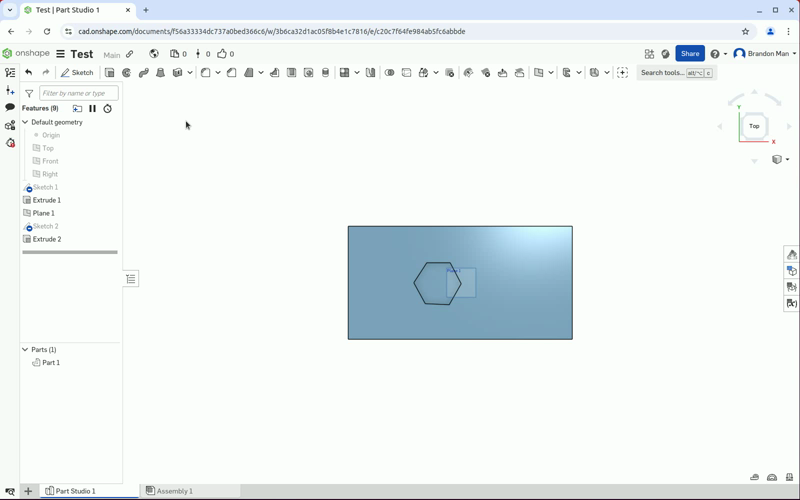
mouse_move(73, 189)
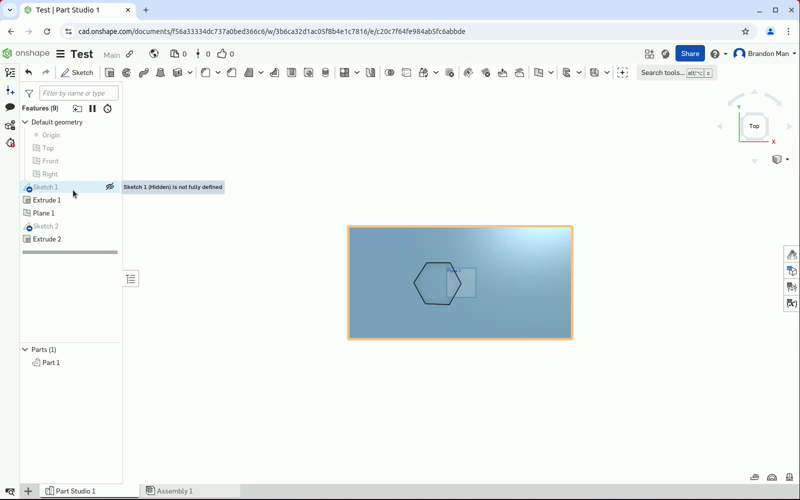
click(73, 189)
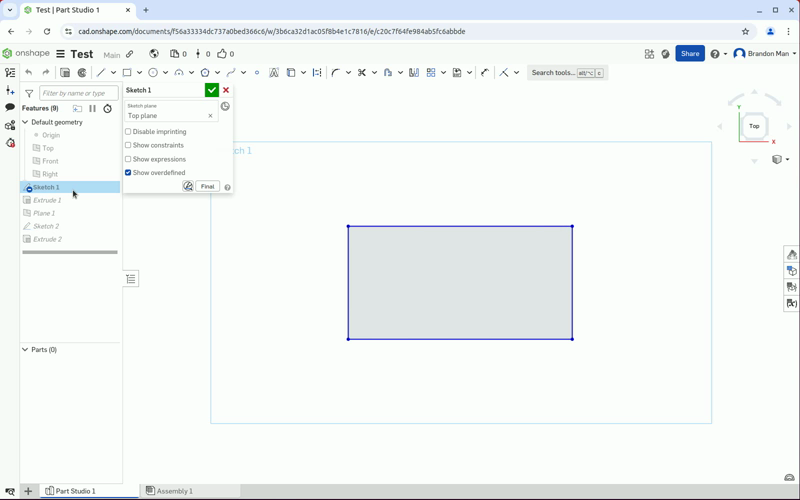
mouse_move(229, 92)
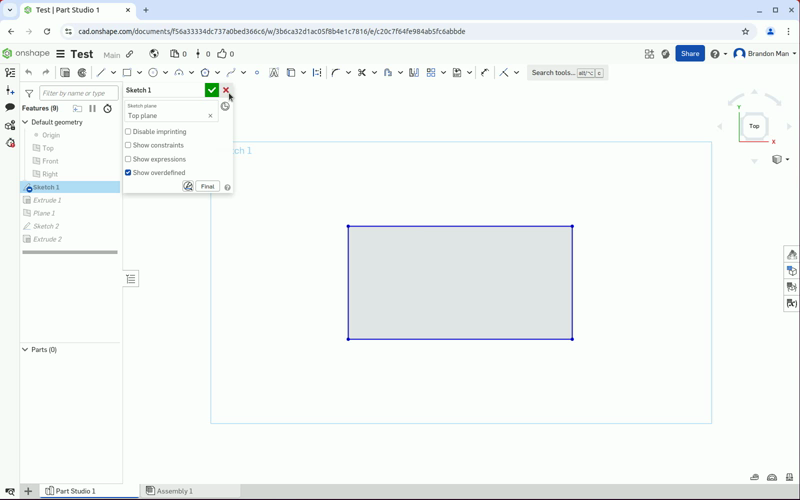
click(229, 92)
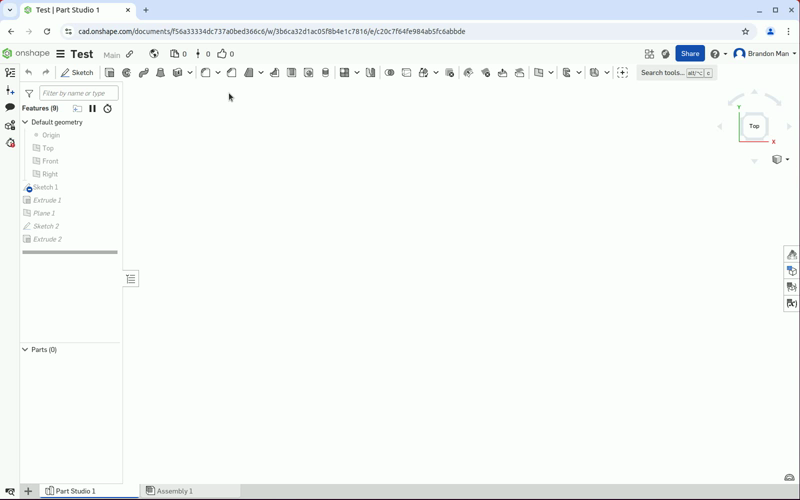
key(shift+s)
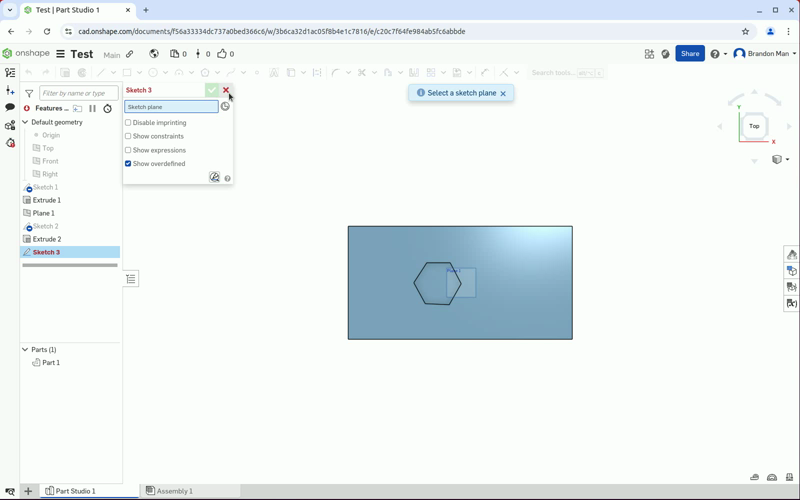
mouse_move(73, 215)
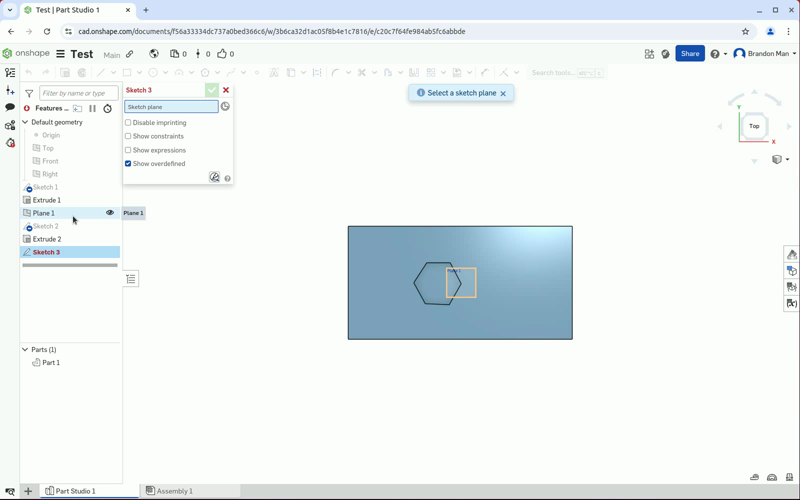
click(73, 215)
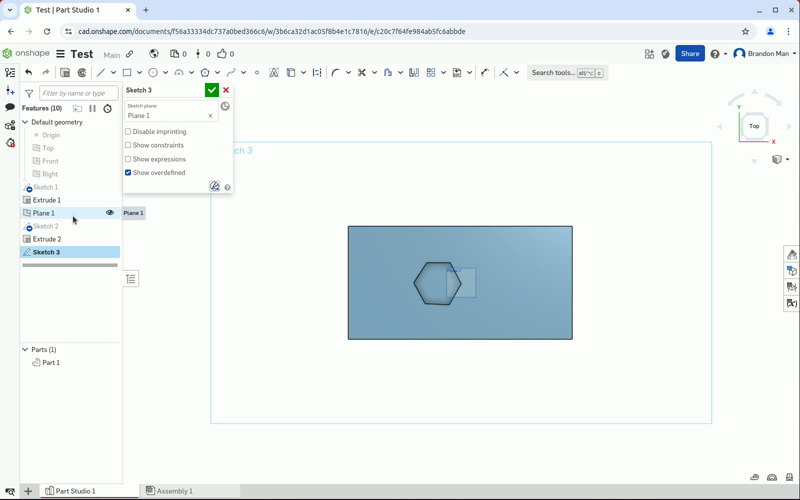
mouse_move(73, 352)
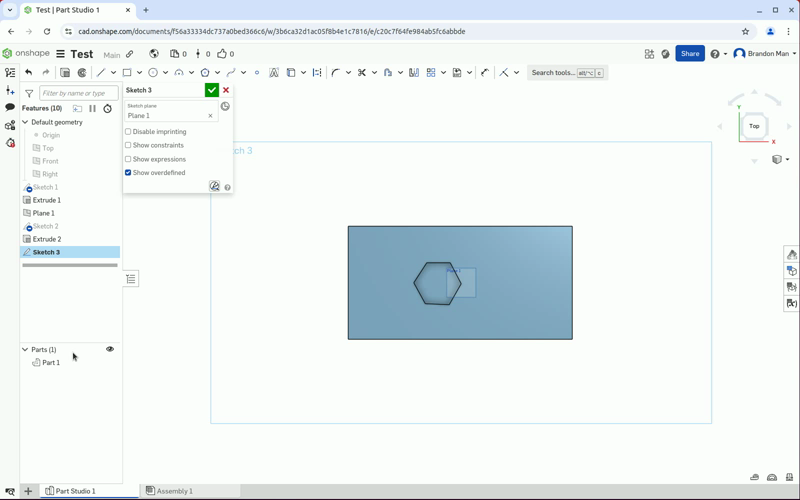
key(y)
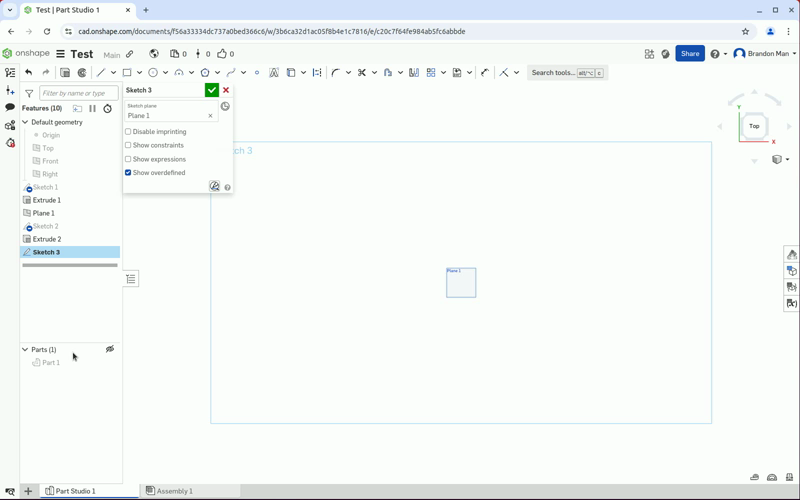
key(c)
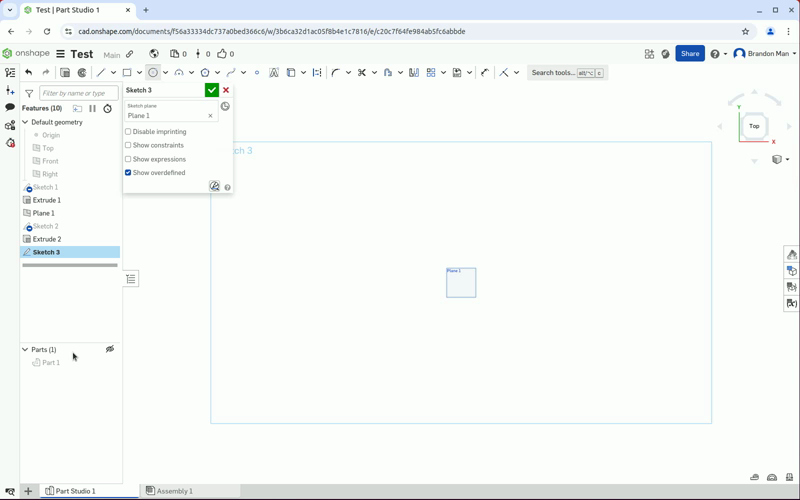
key_down(shift)
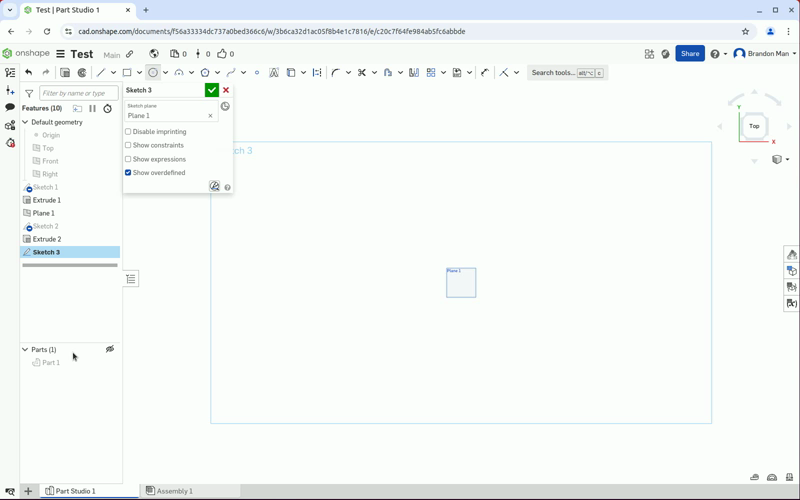
mouse_move(380, 305)
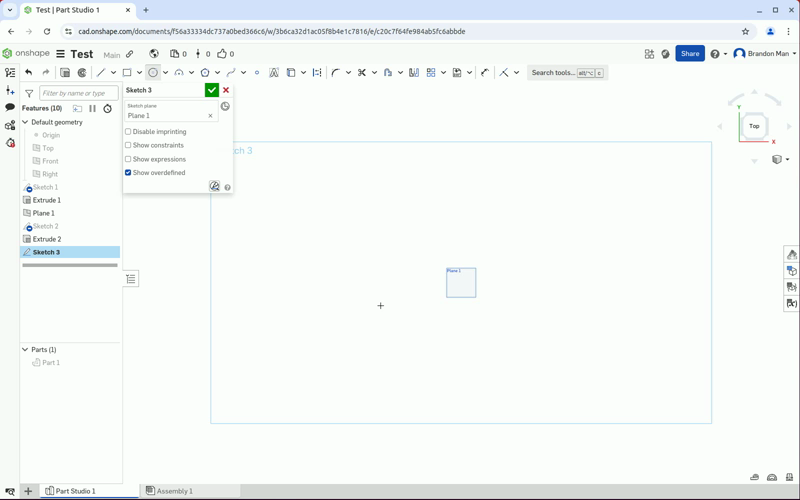
click(380, 305)
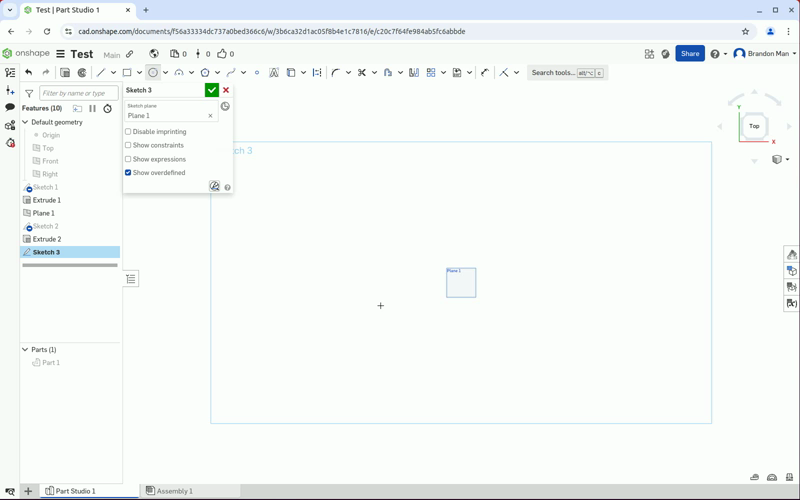
key_up(shift)
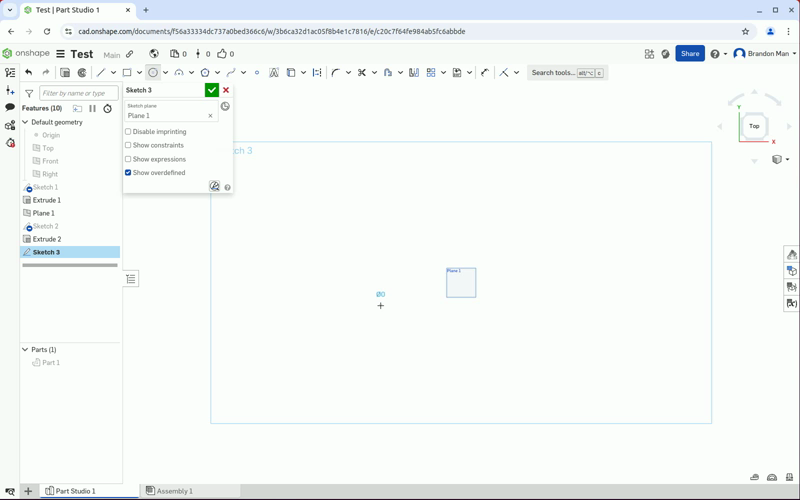
mouse_move(398, 305)
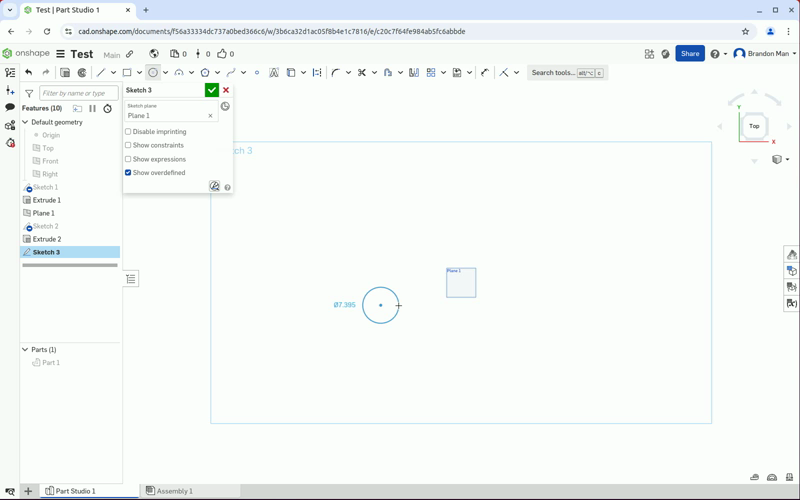
click(398, 305)
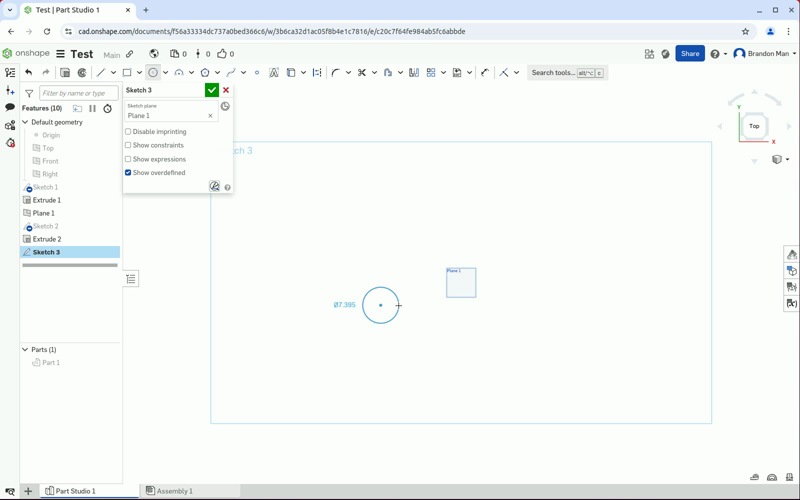
key(esc)
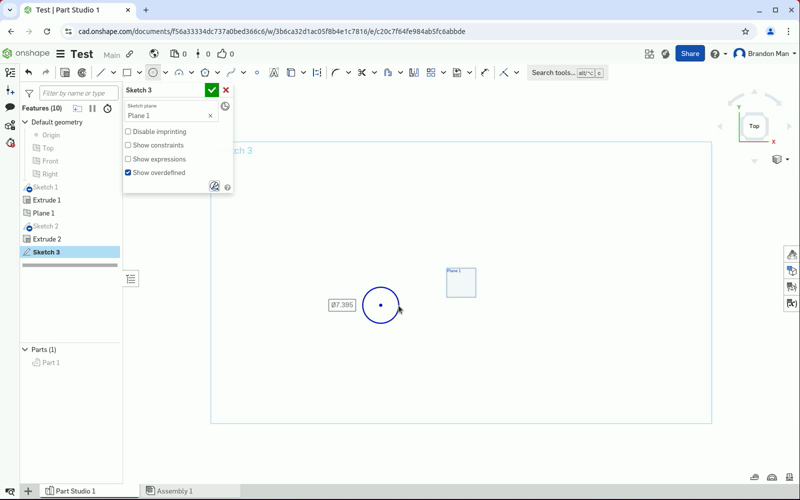
mouse_move(371, 318)
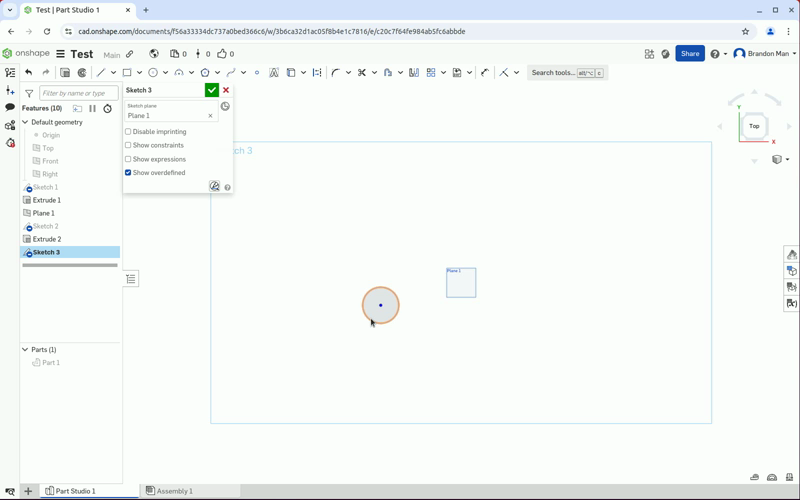
scroll(6)
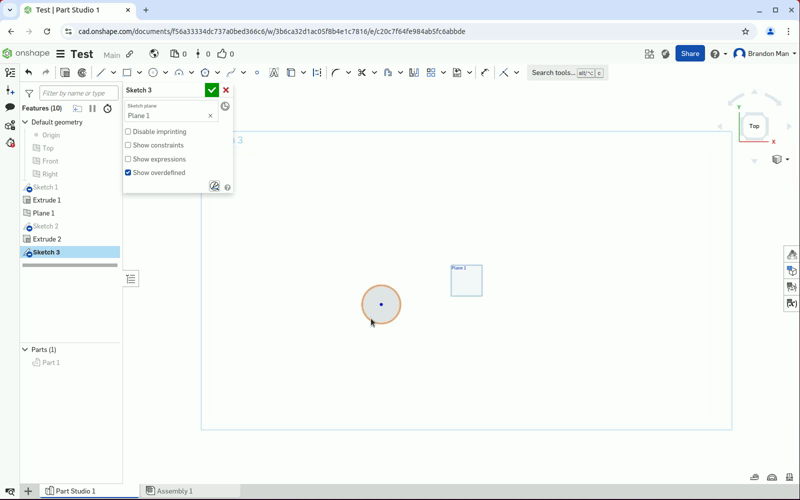
scroll(6)
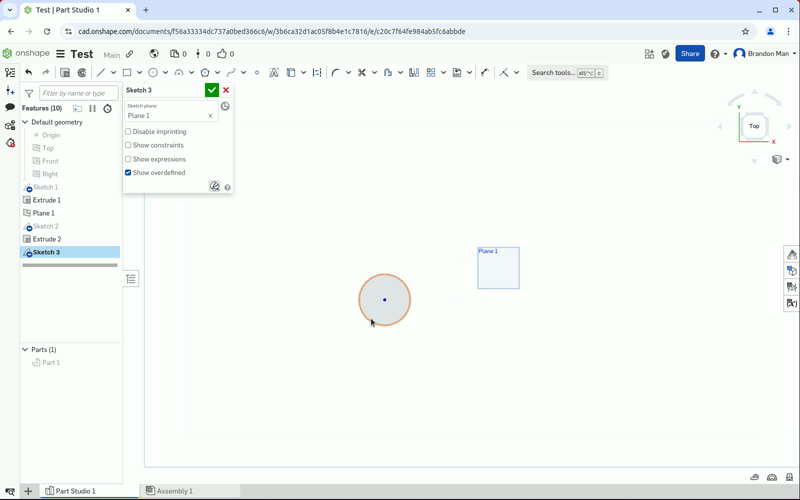
scroll(6)
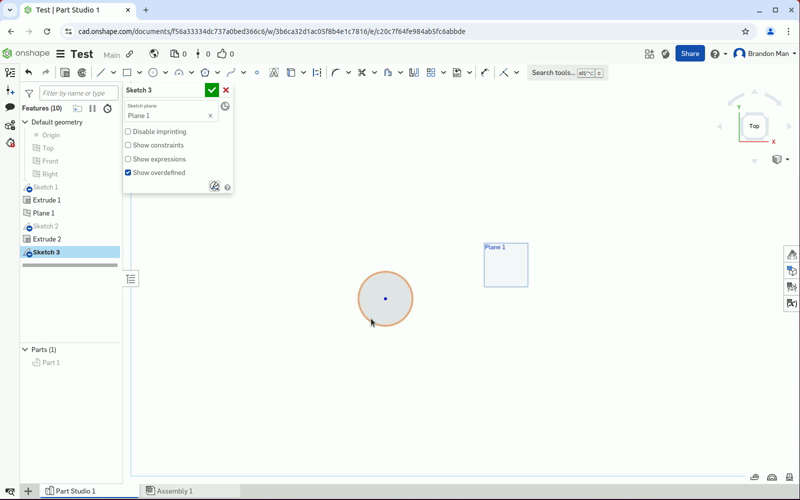
scroll(6)
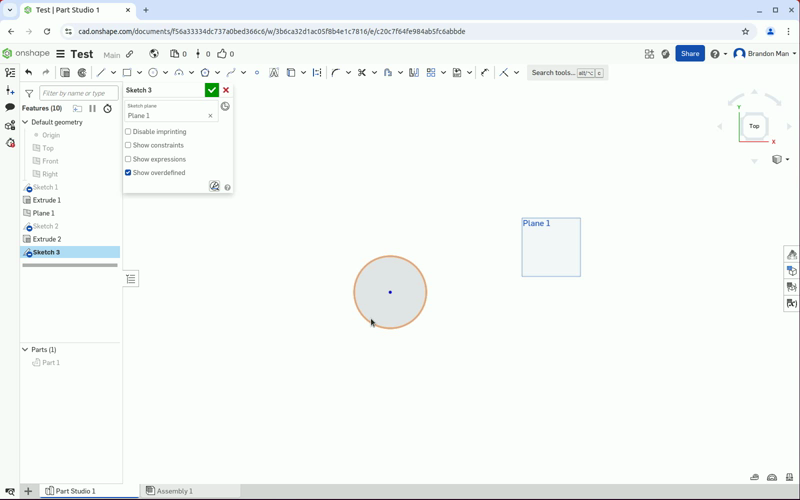
scroll(6)
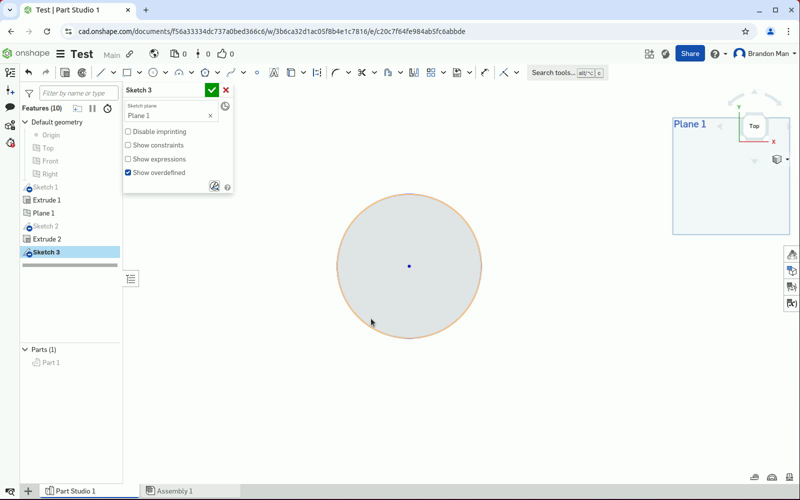
scroll(6)
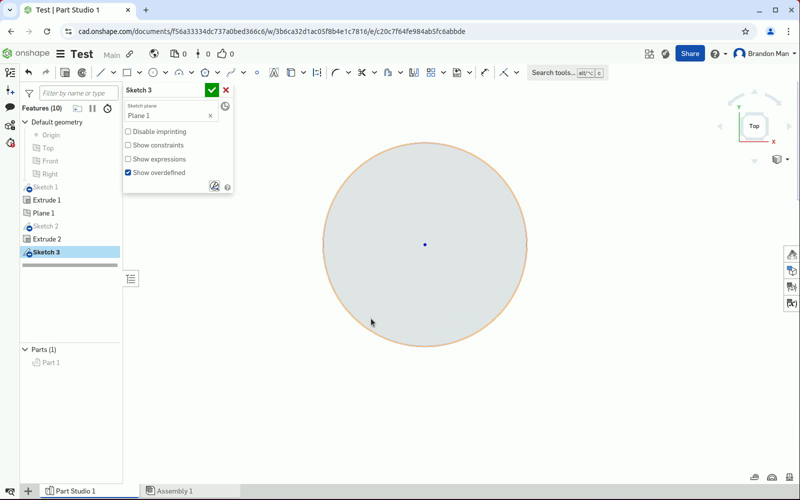
scroll(6)
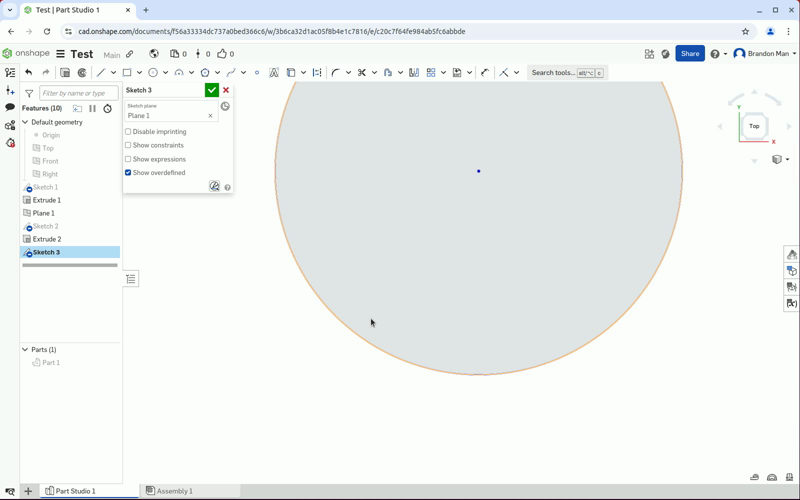
click(371, 318)
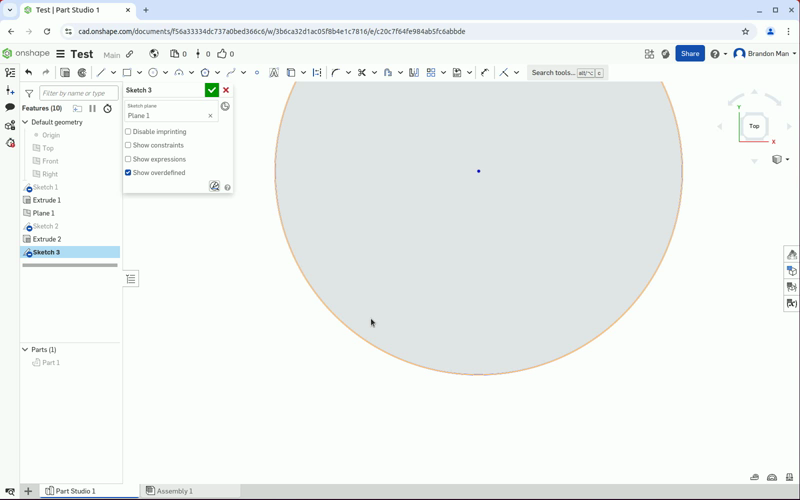
scroll(-6)
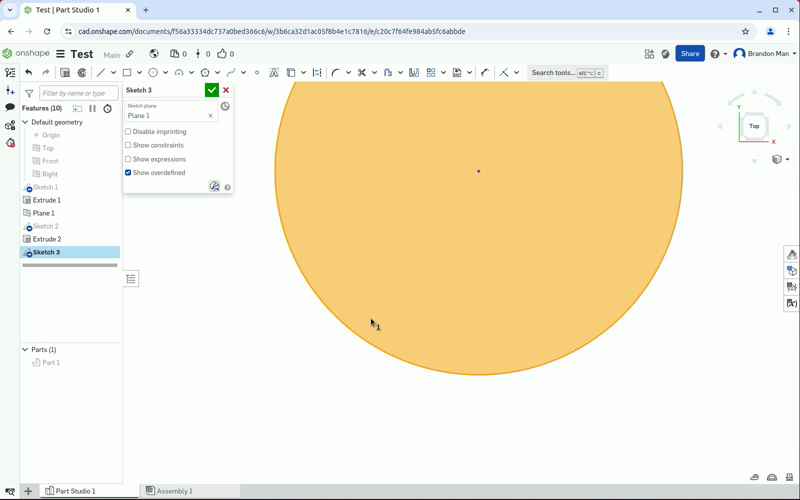
scroll(-6)
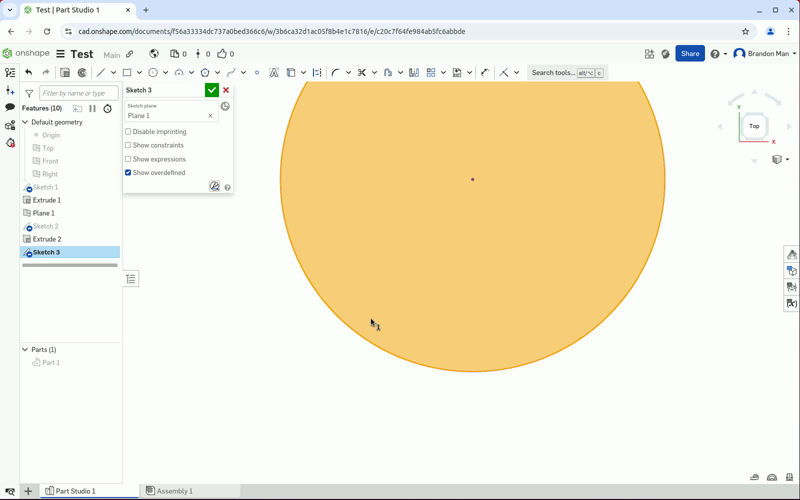
scroll(-6)
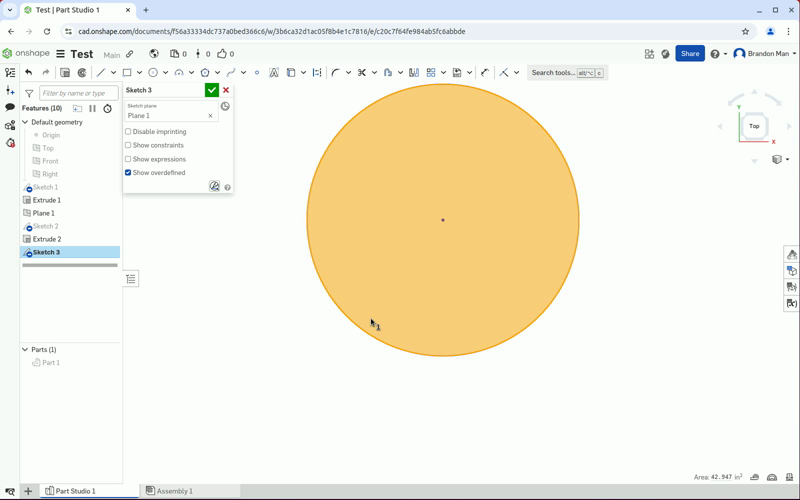
scroll(-6)
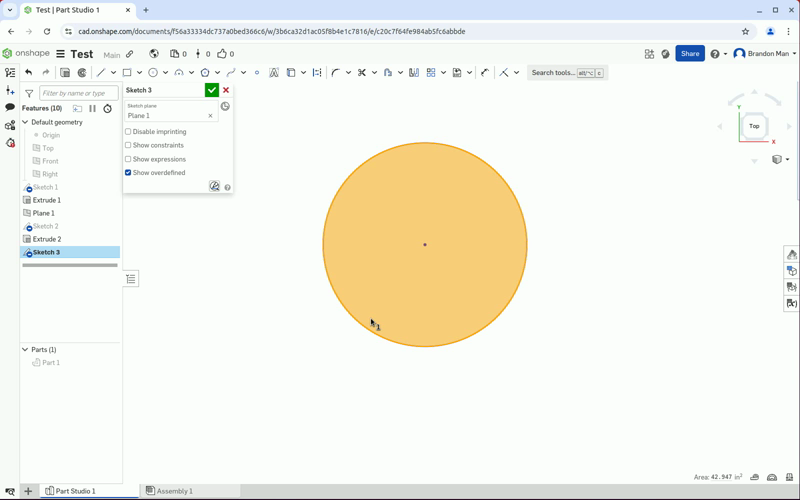
scroll(-6)
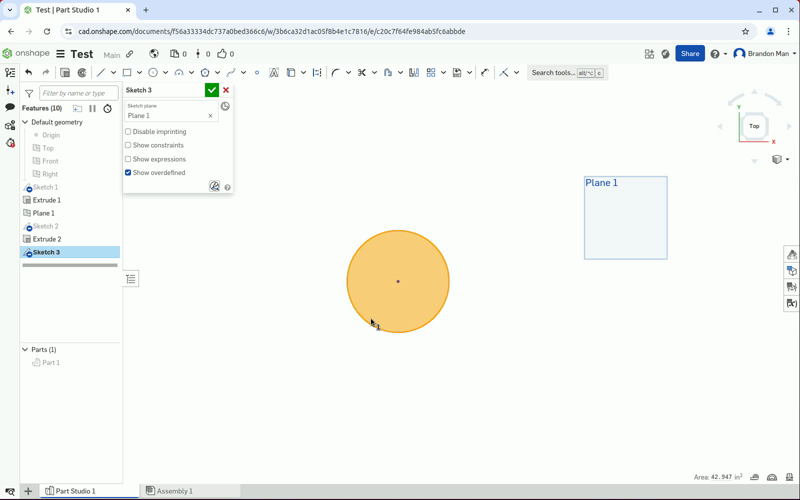
scroll(-6)
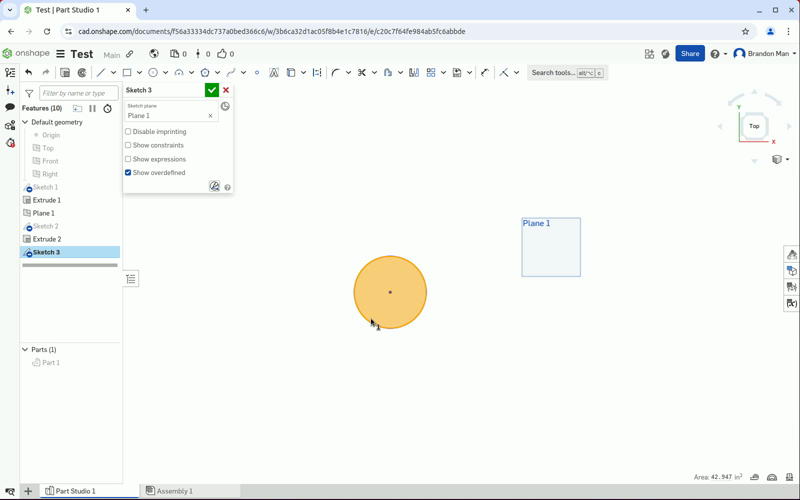
scroll(-6)
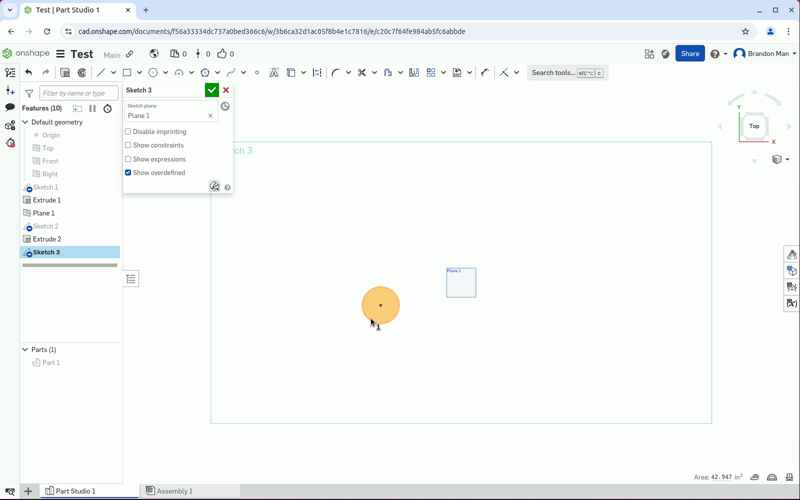
mouse_move(73, 352)
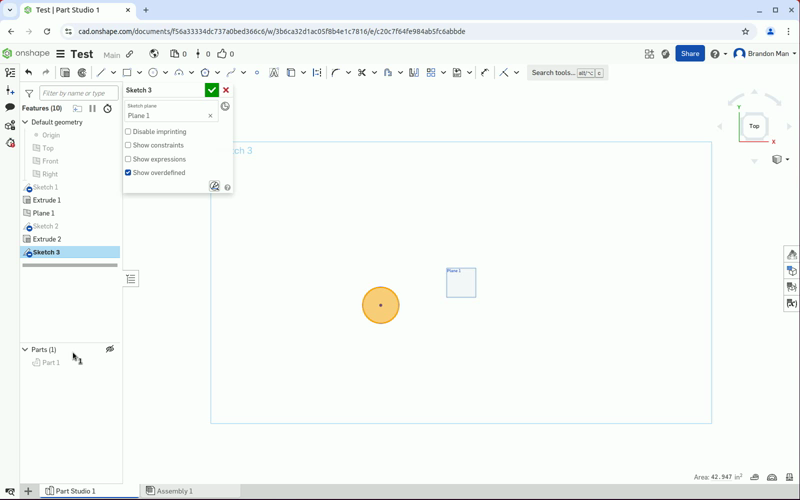
key(shift+y)
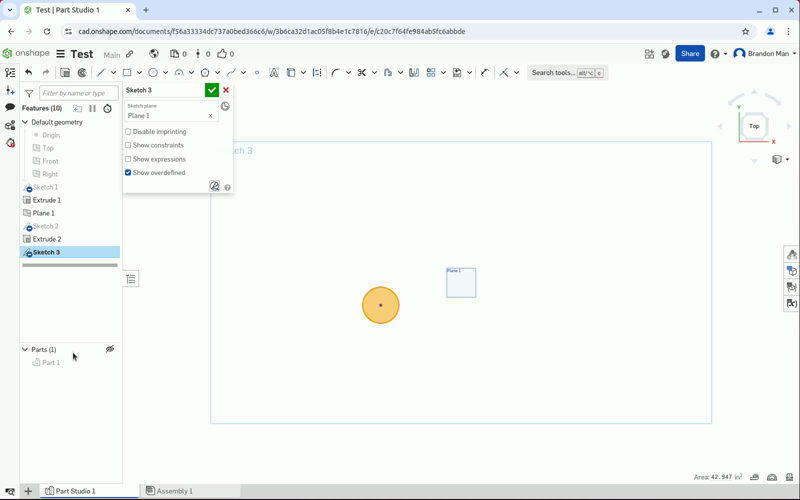
key(shift+e)
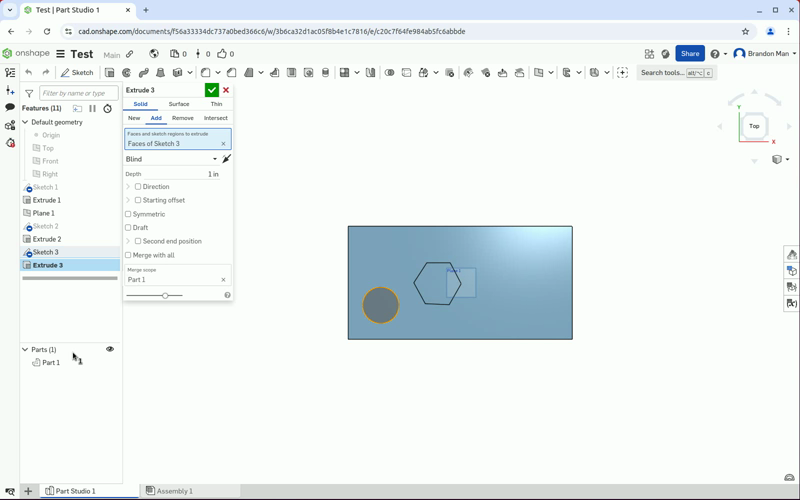
mouse_move(143, 106)
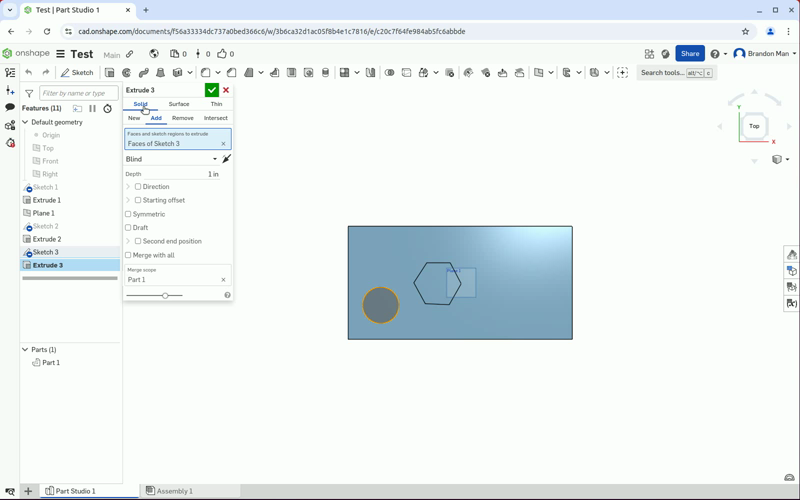
click(143, 106)
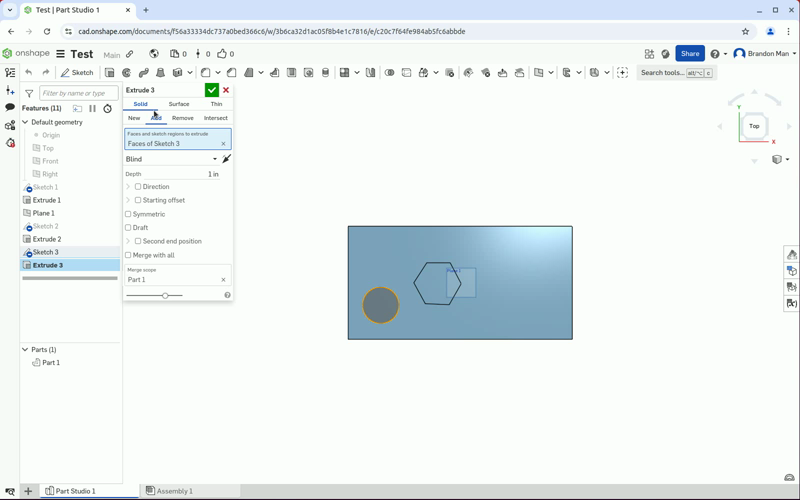
mouse_move(186, 120)
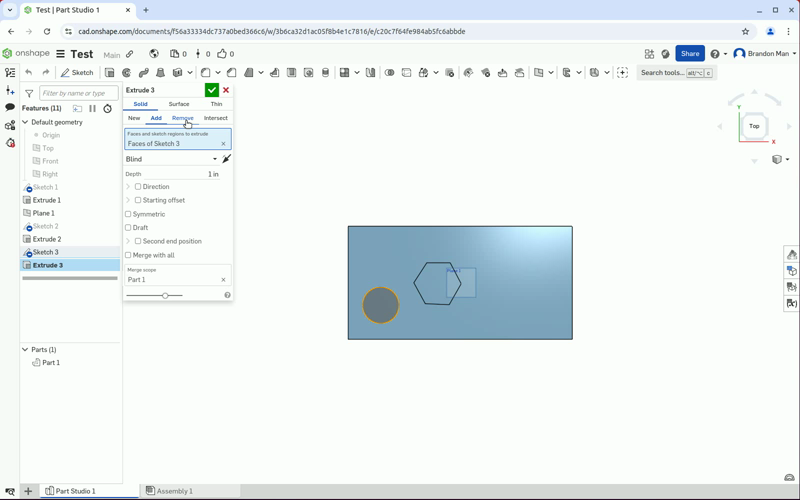
click(186, 120)
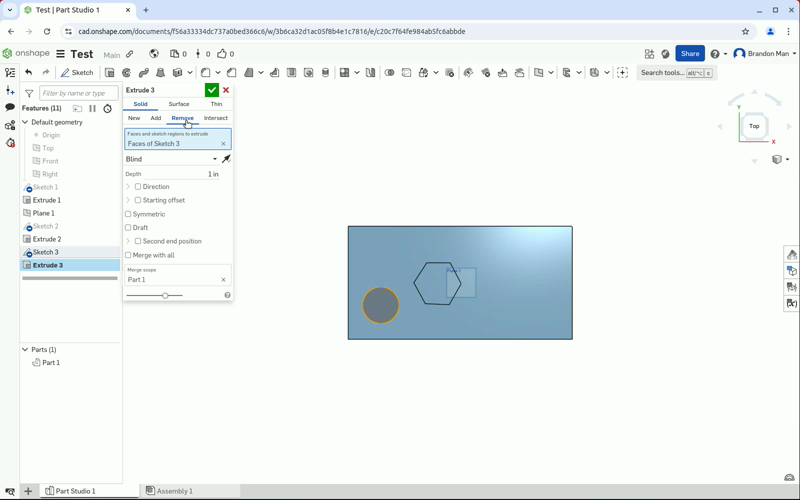
key(tab, 4)
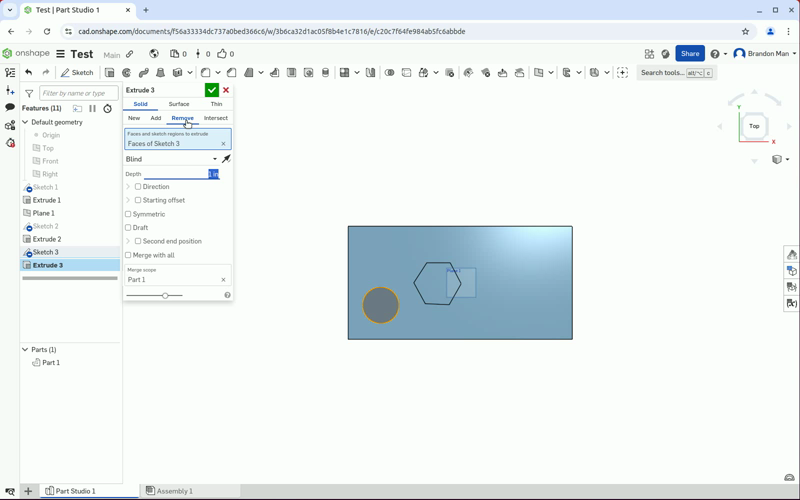
text(7.703)
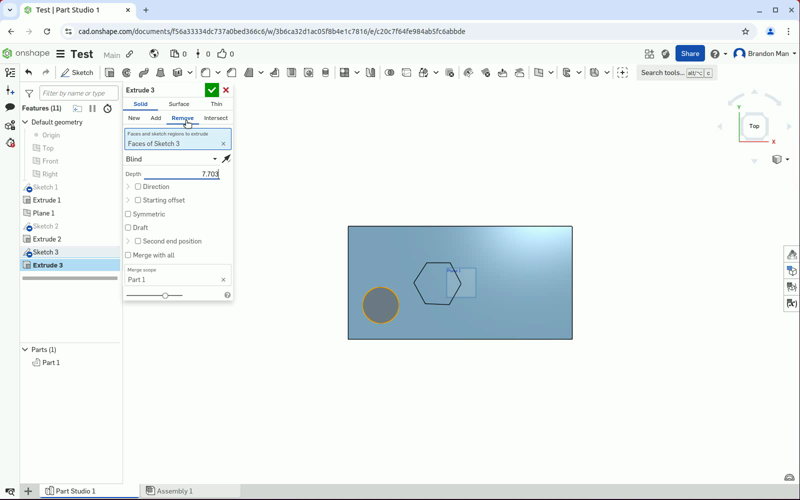
key(tab, 6)
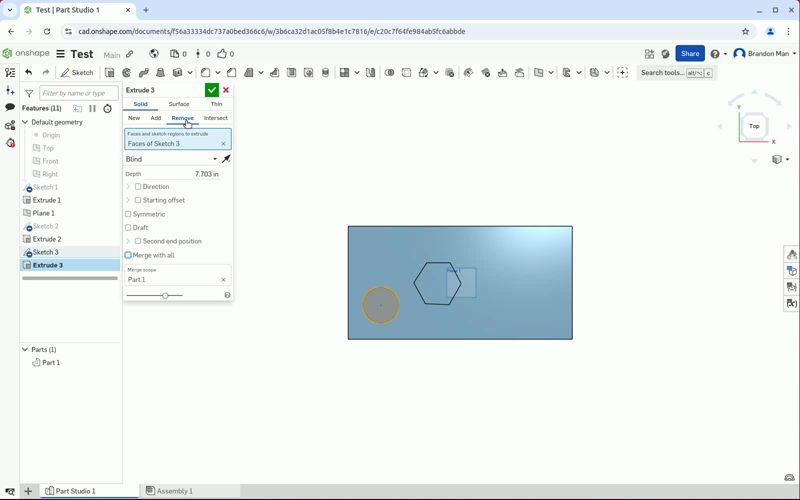
key(space)
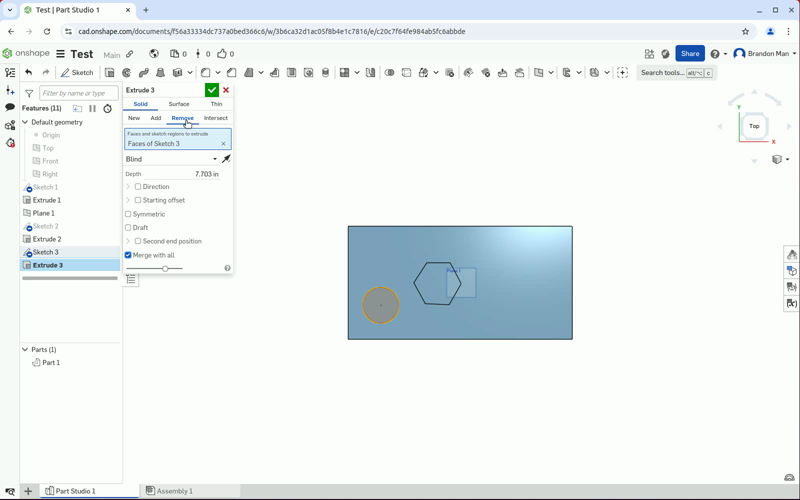
key(enter)
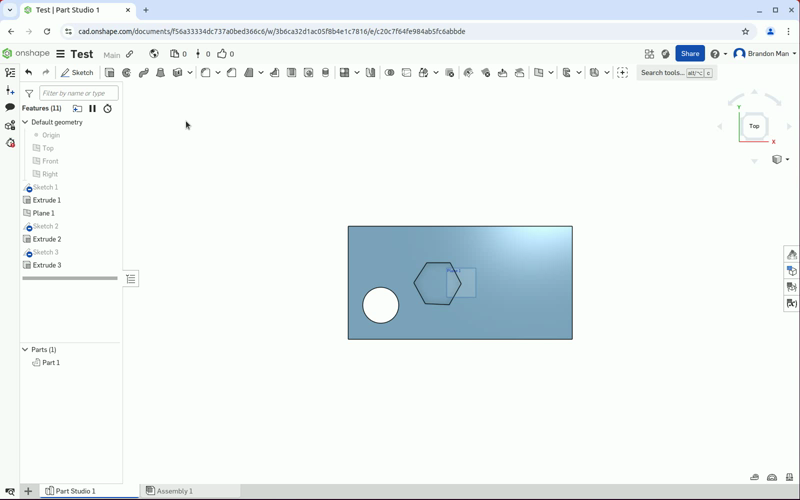
key(shift+h)
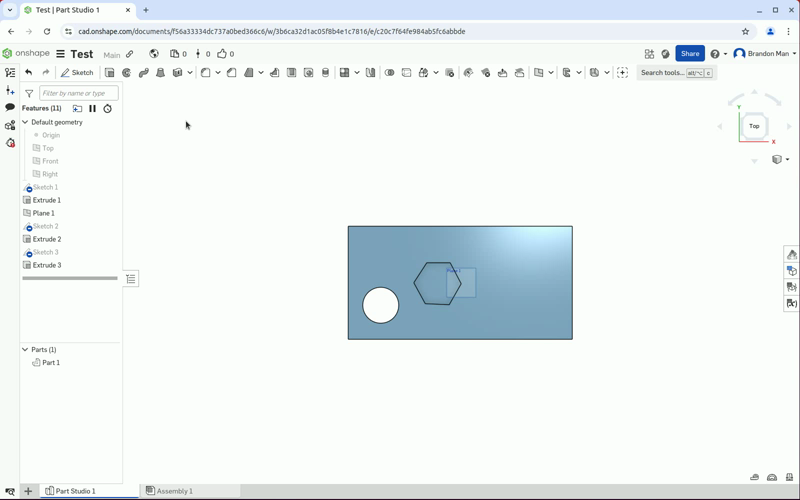
key(shift+h)
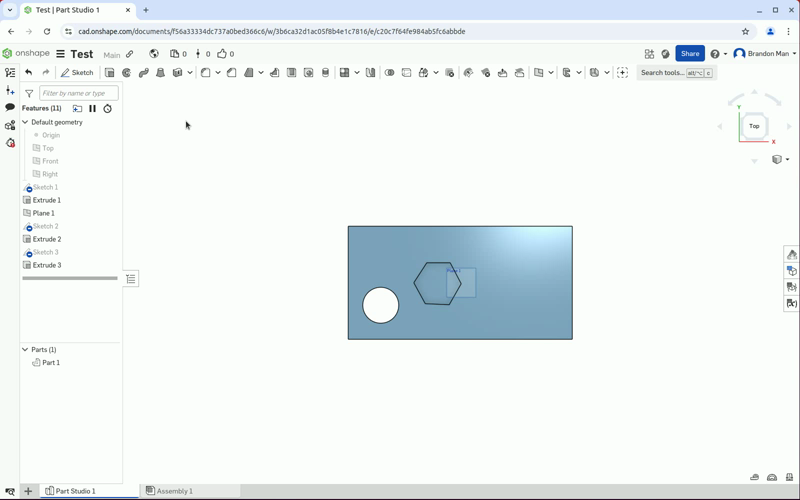
mouse_move(73, 189)
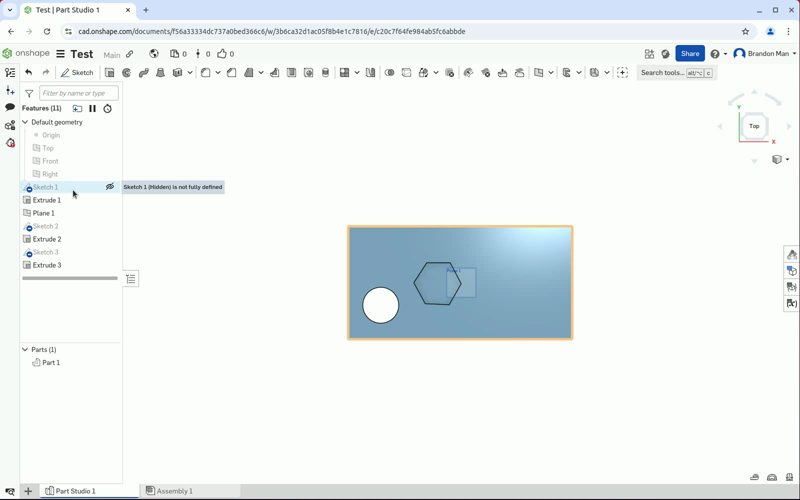
click(73, 189)
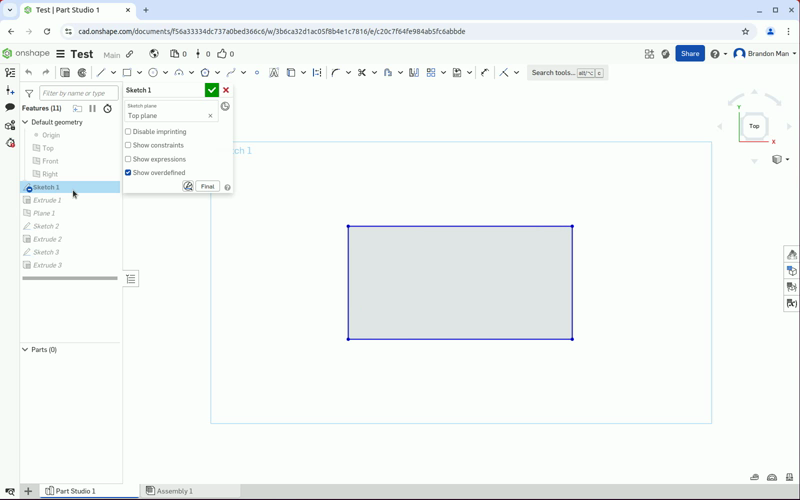
mouse_move(229, 92)
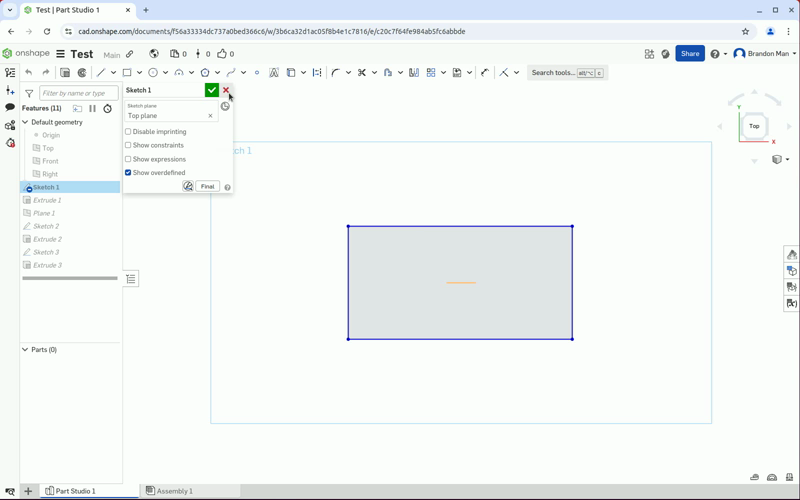
click(229, 92)
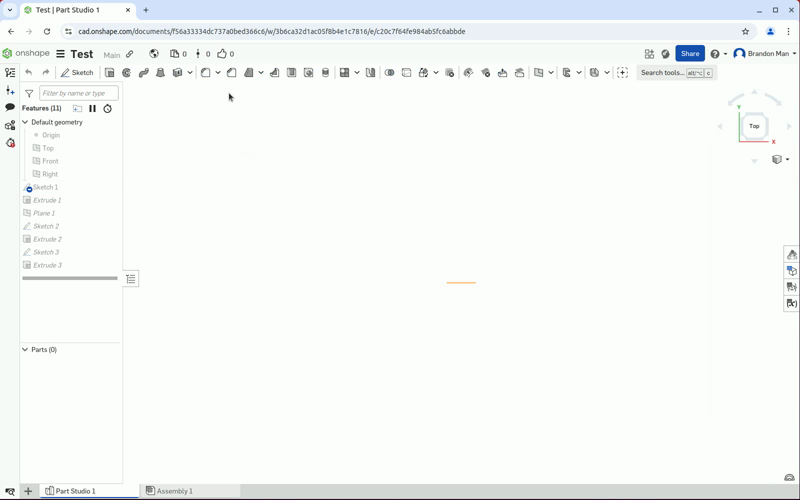
key(shift+s)
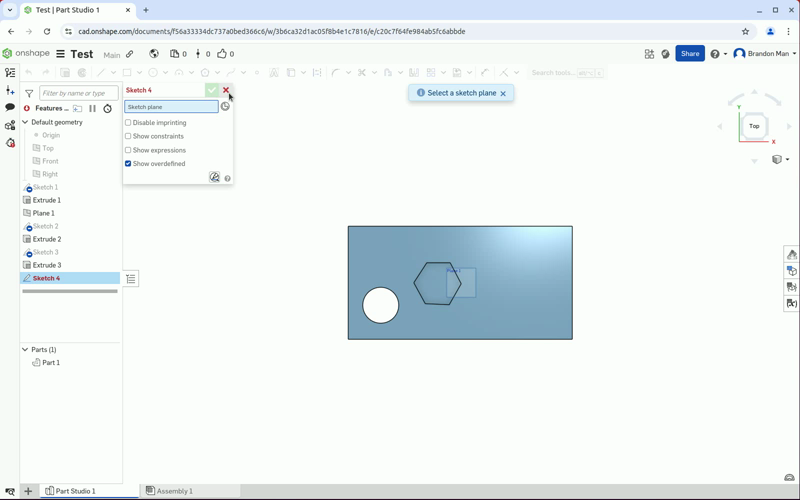
mouse_move(73, 215)
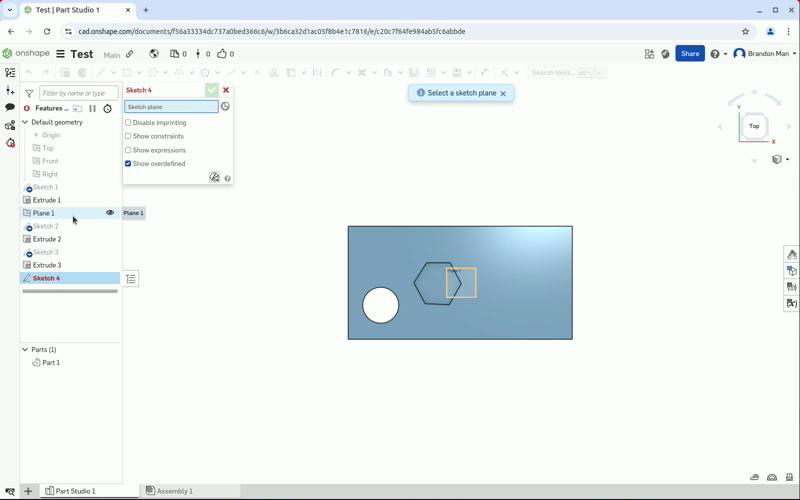
click(73, 215)
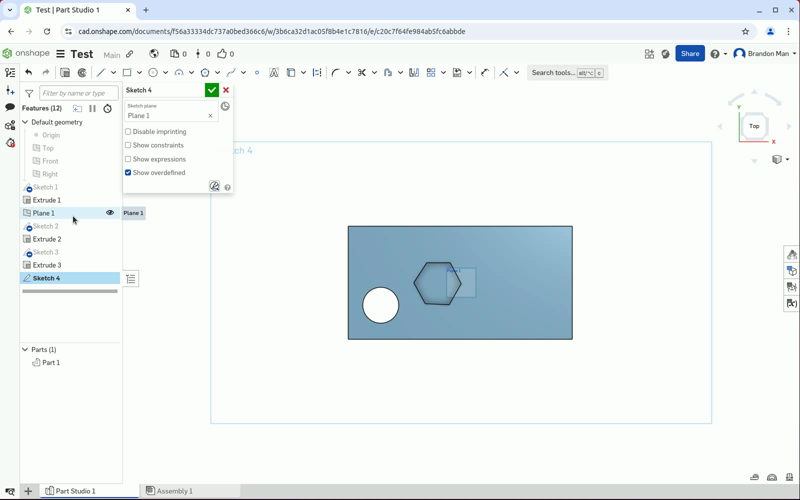
mouse_move(73, 352)
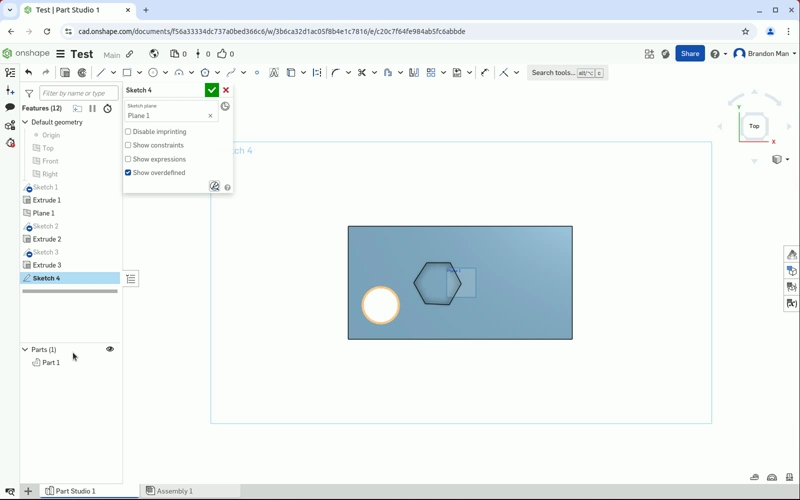
key(y)
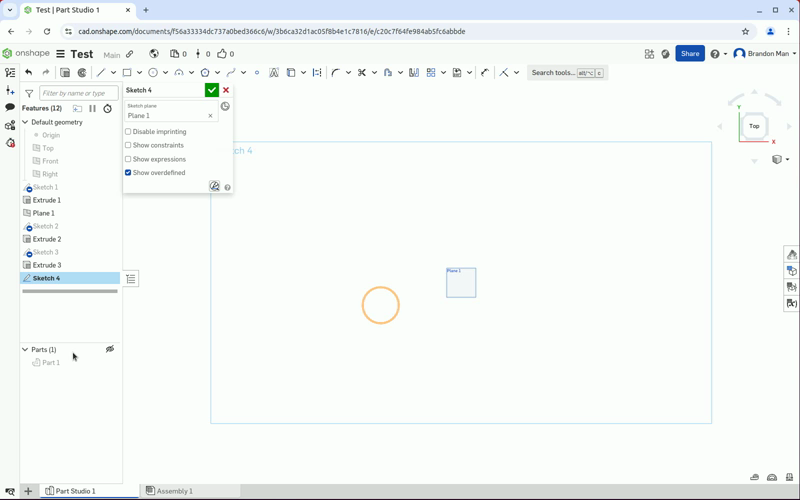
key(l)
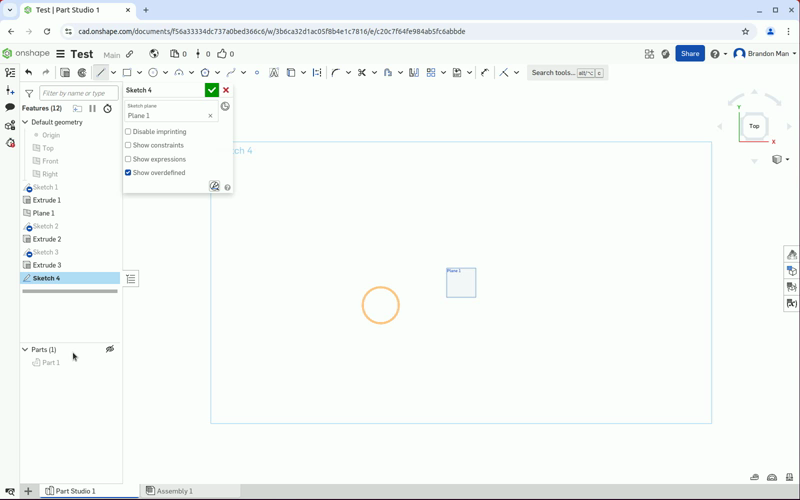
key_down(shift)
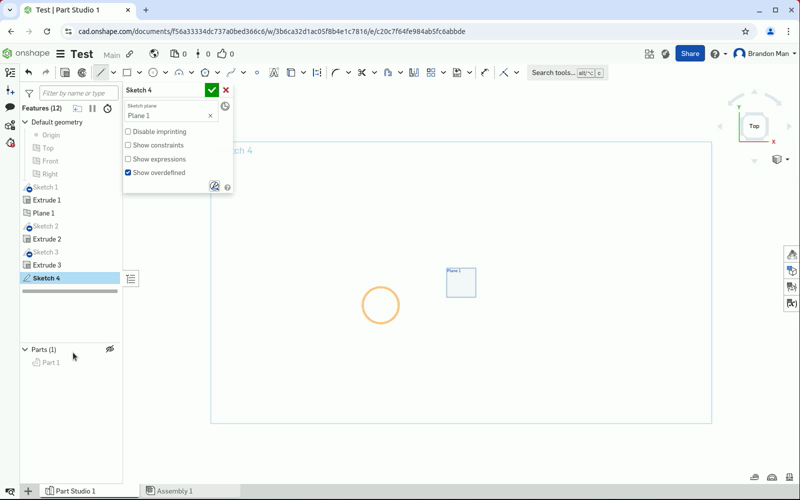
mouse_move(492, 291)
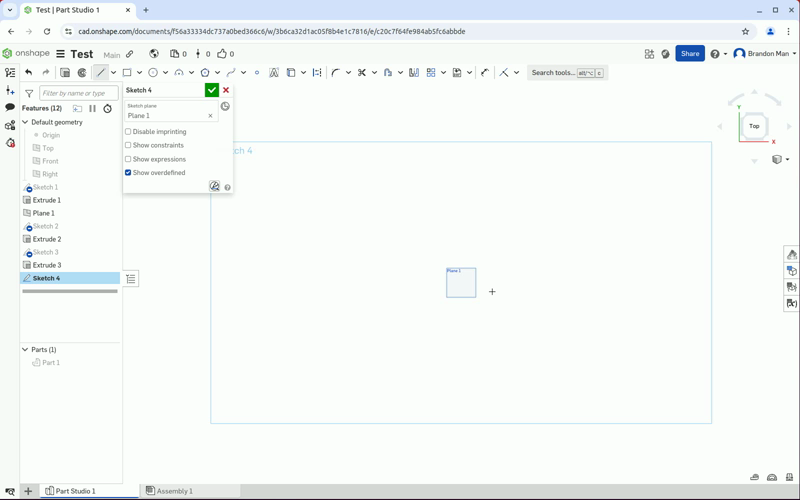
click(492, 291)
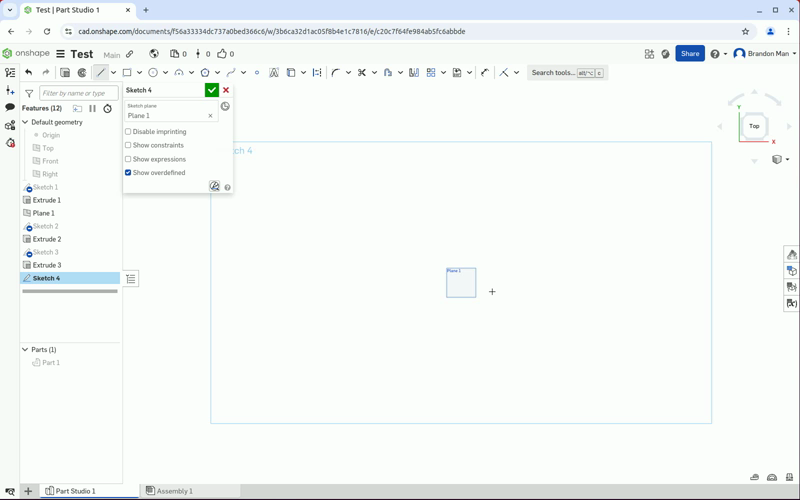
key_up(shift)
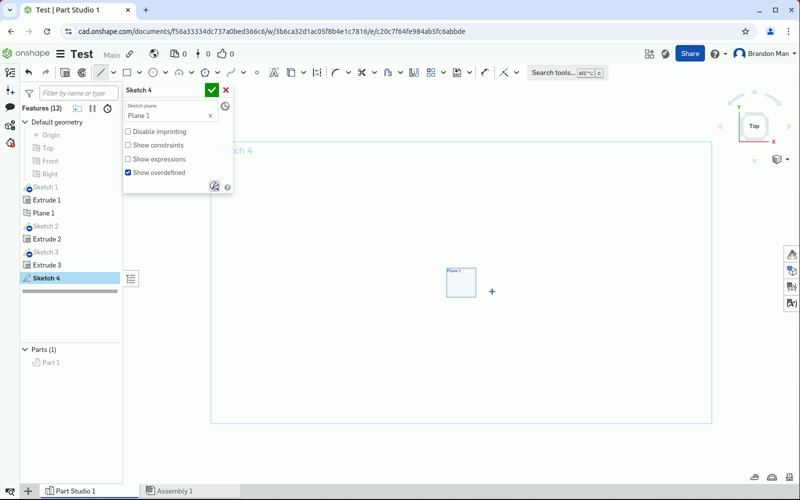
key_down(shift)
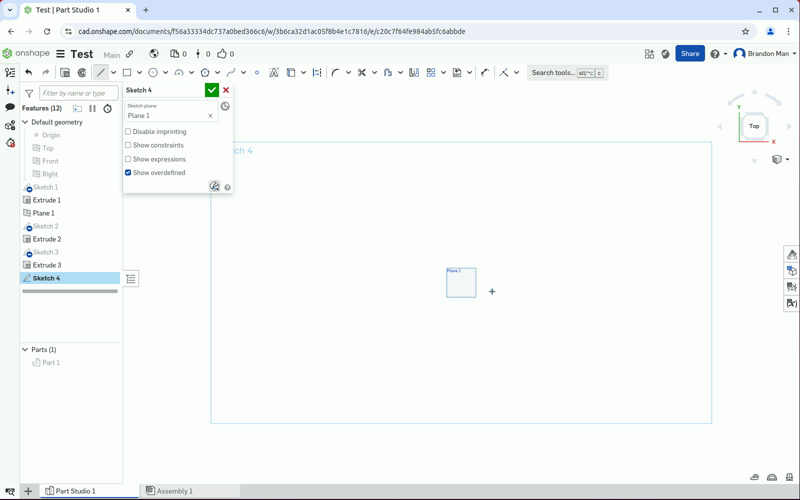
mouse_move(522, 291)
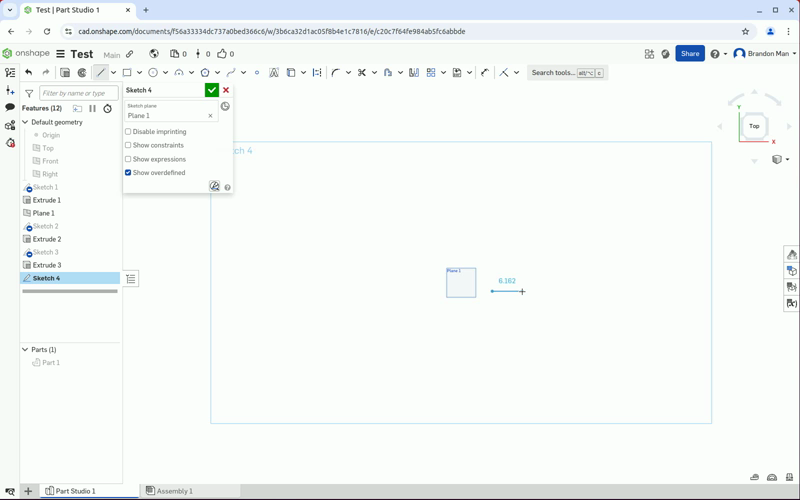
mouse_move(520, 336)
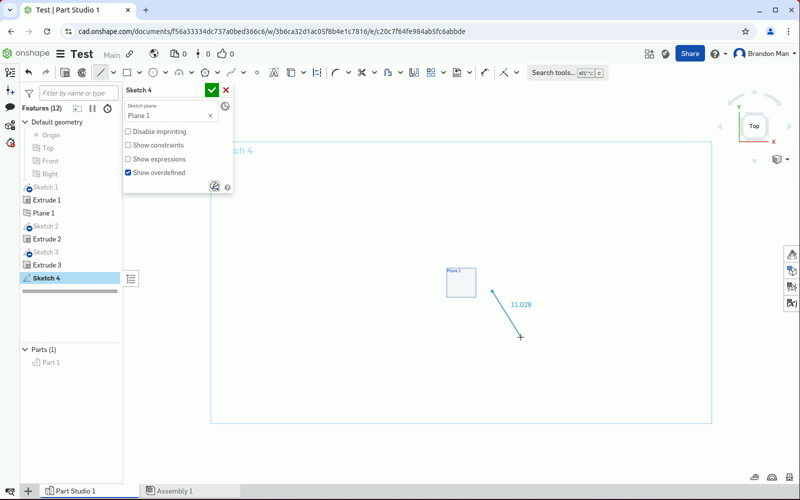
click(520, 336)
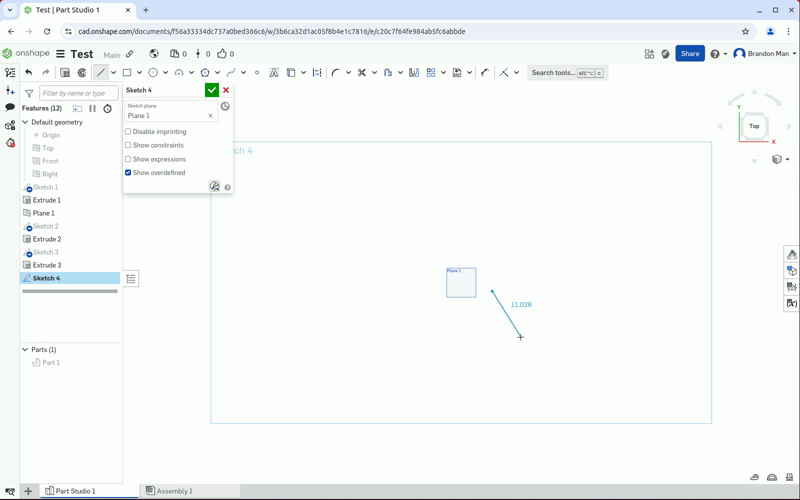
key_up(shift)
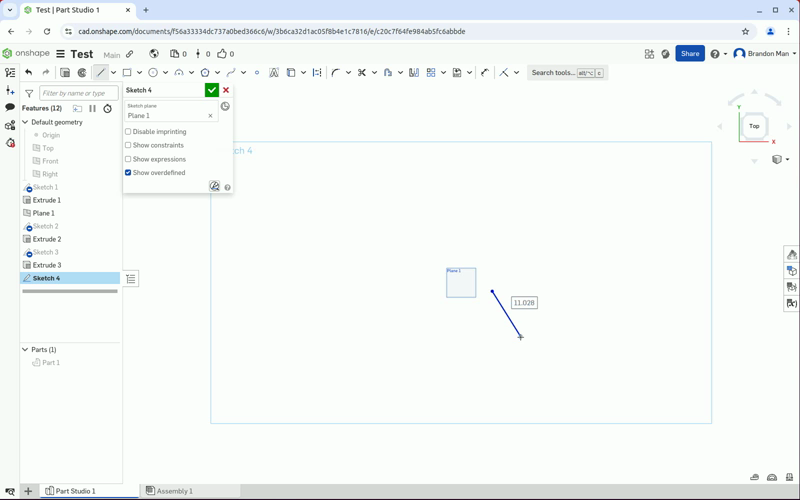
key_down(shift)
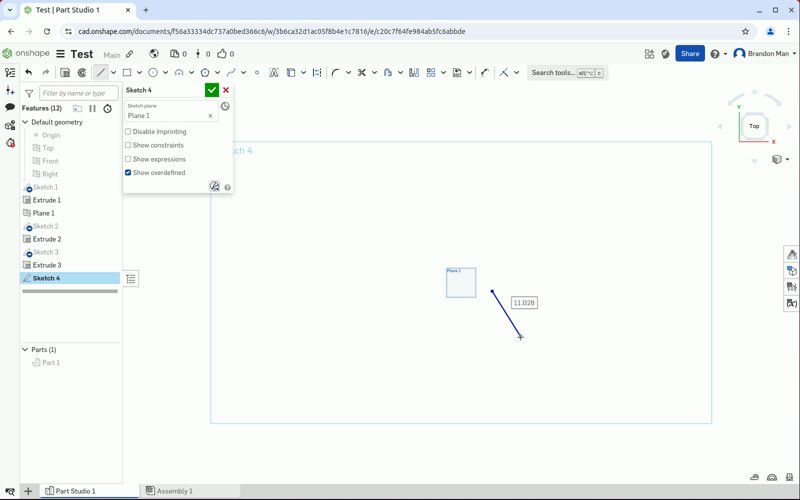
mouse_move(550, 336)
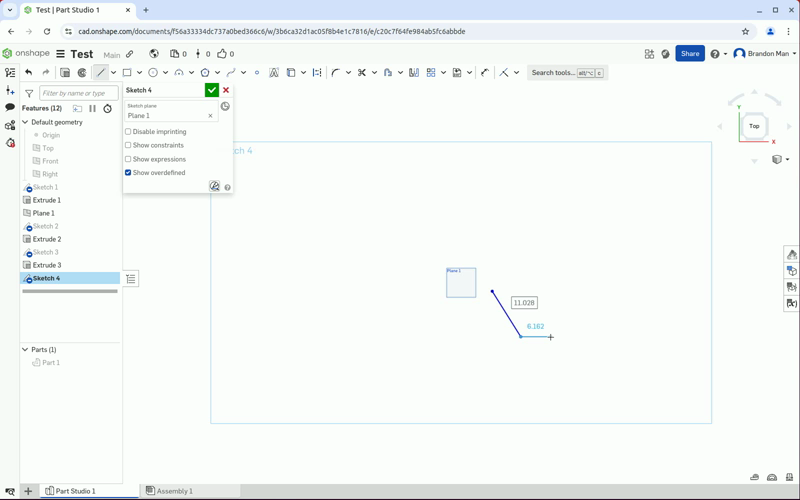
mouse_move(545, 289)
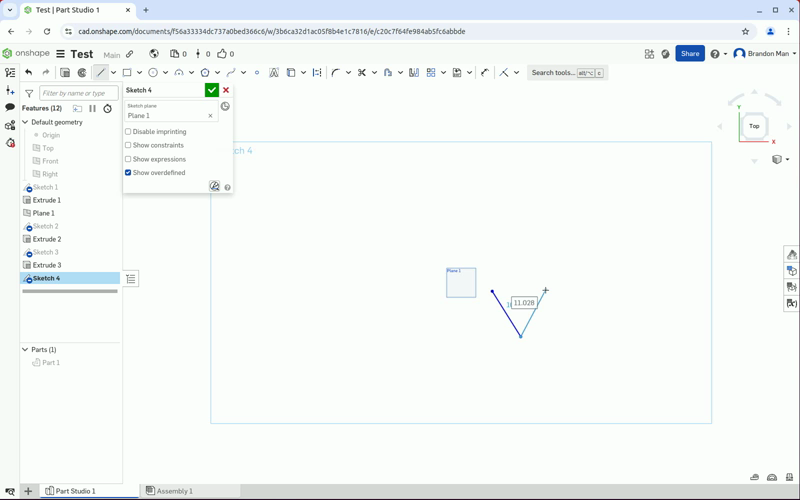
click(545, 289)
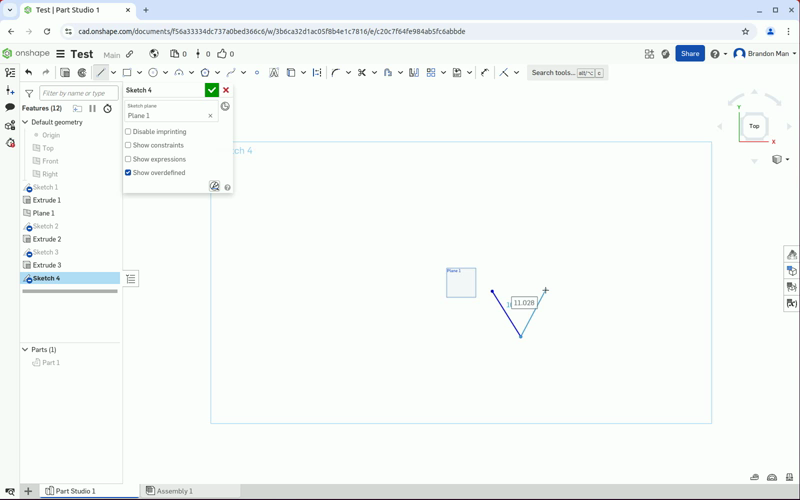
key_up(shift)
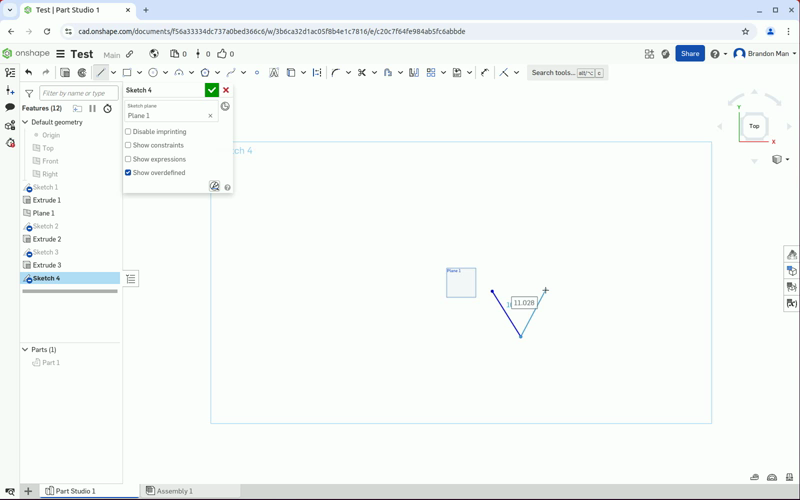
mouse_move(575, 289)
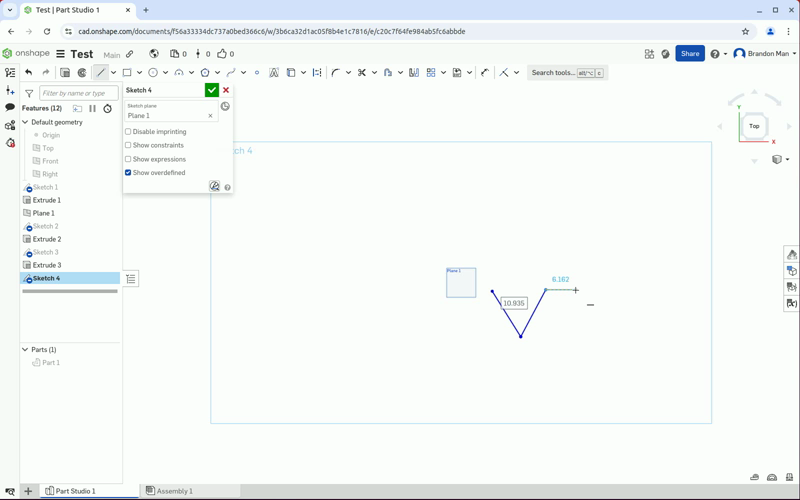
key_down(shift)
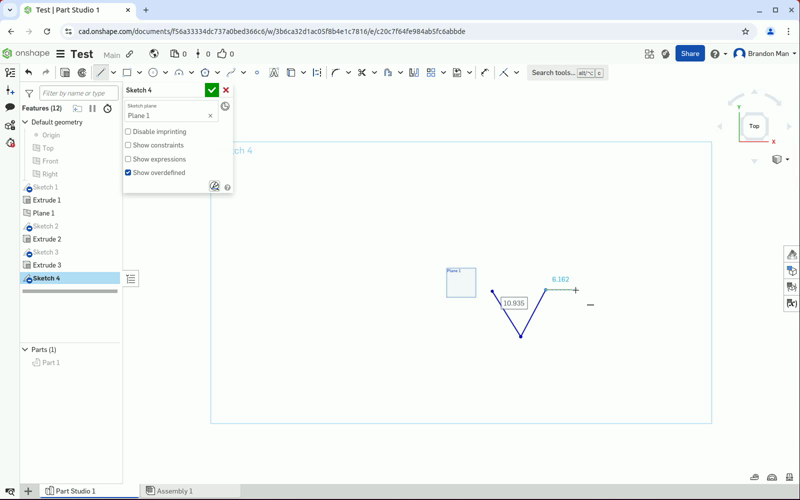
mouse_move(492, 291)
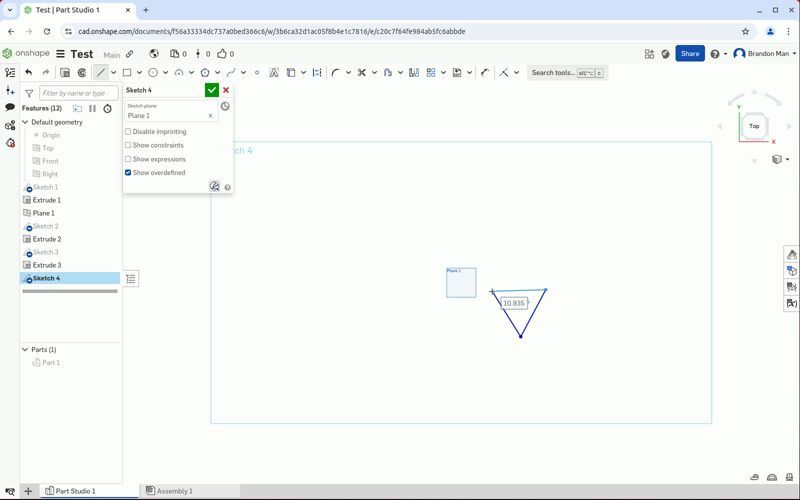
key_up(shift)
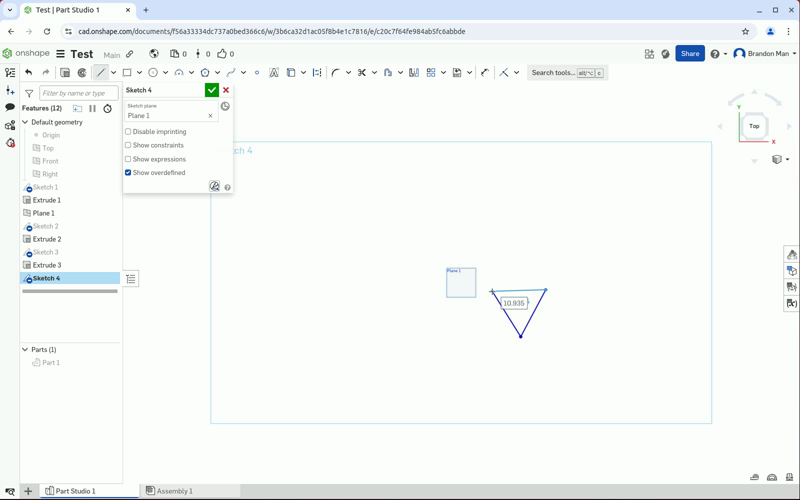
click(492, 291)
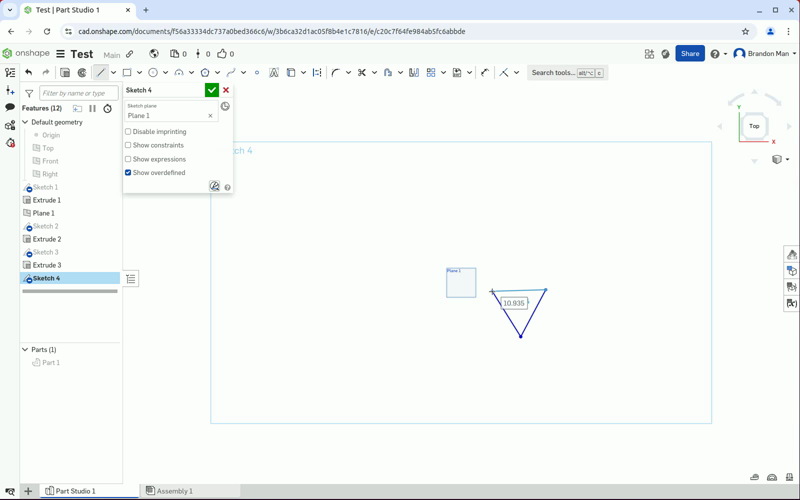
key(esc)
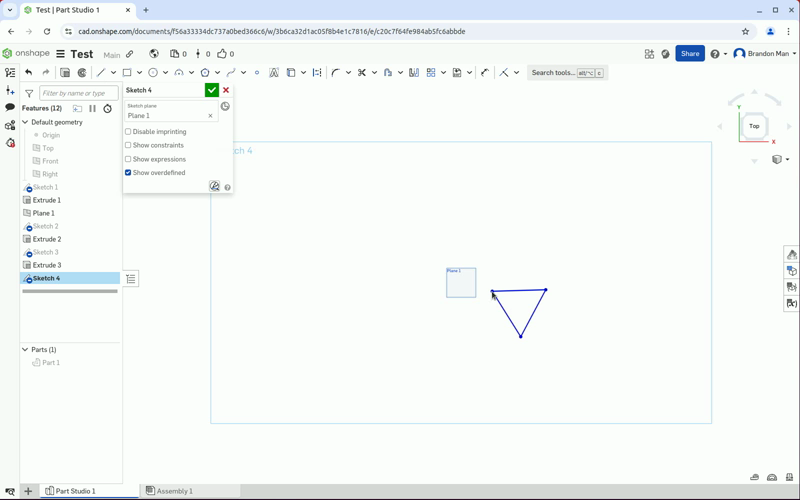
mouse_move(519, 323)
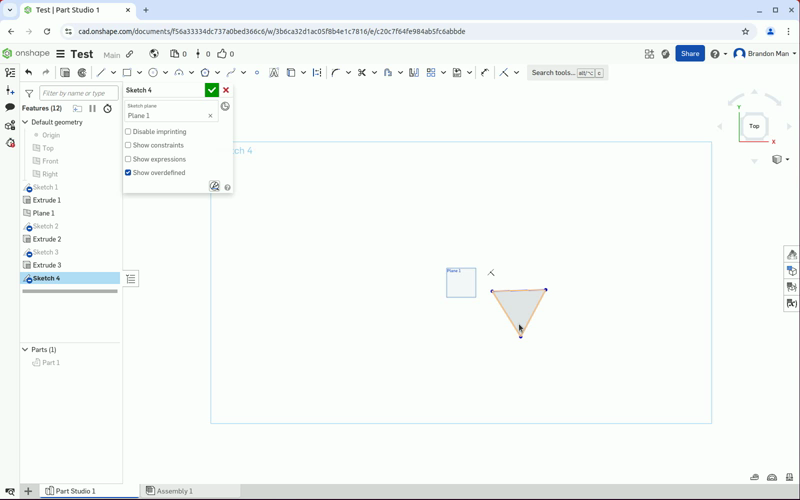
scroll(6)
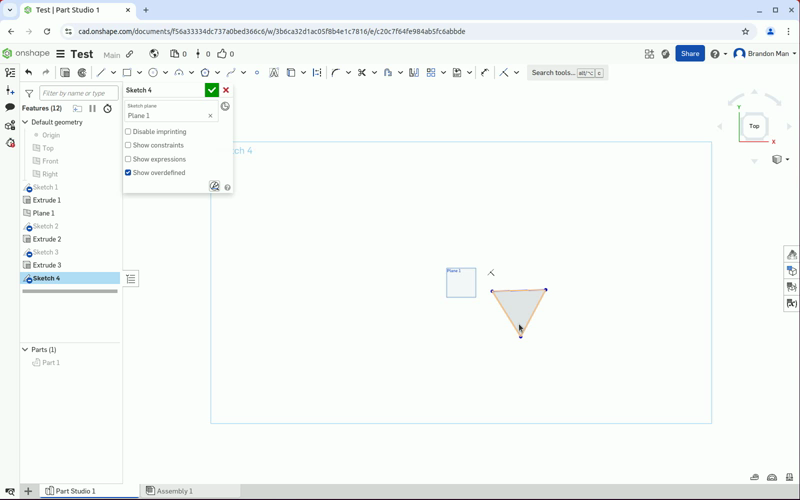
scroll(6)
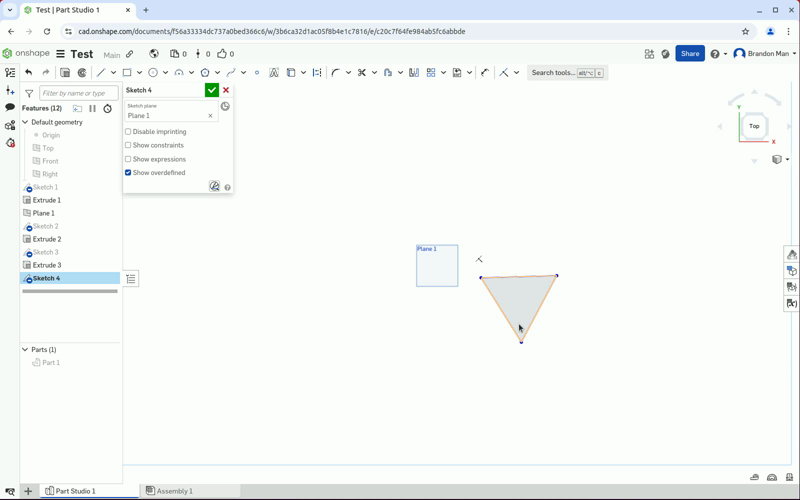
scroll(6)
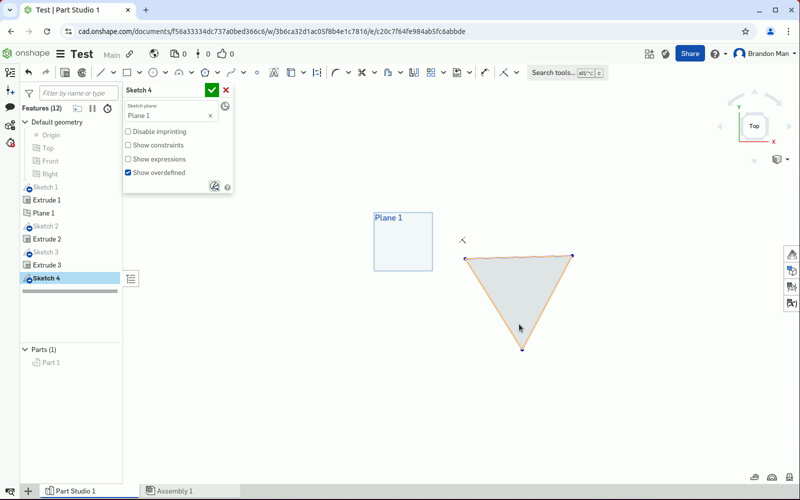
scroll(6)
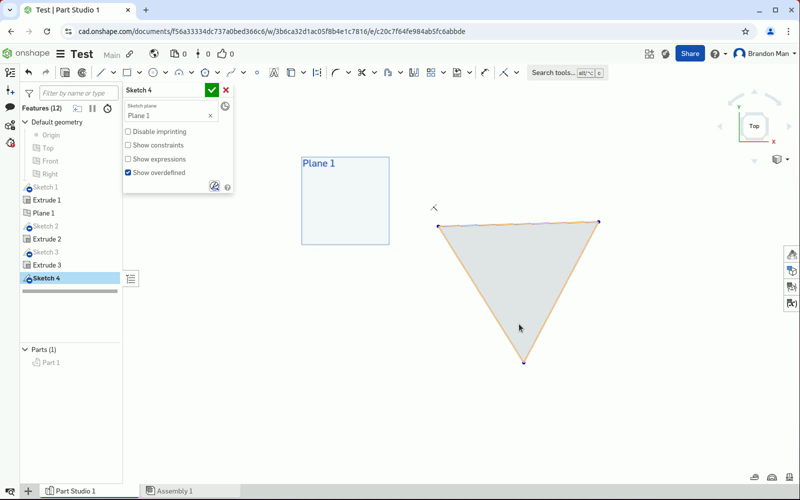
scroll(6)
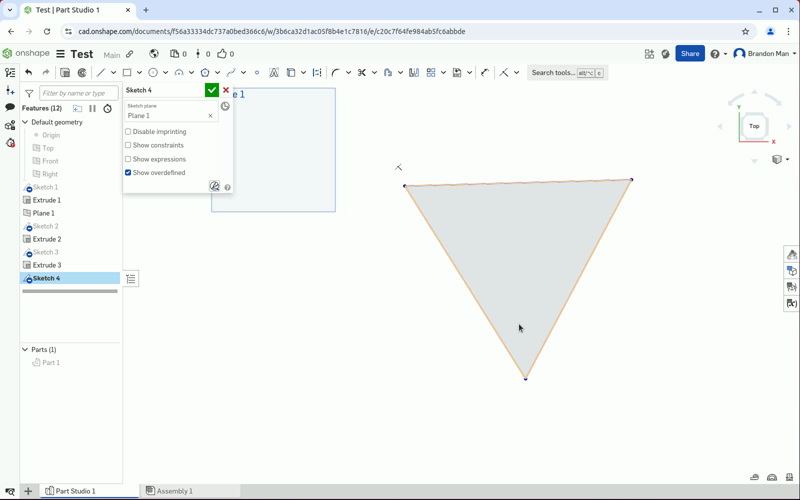
scroll(6)
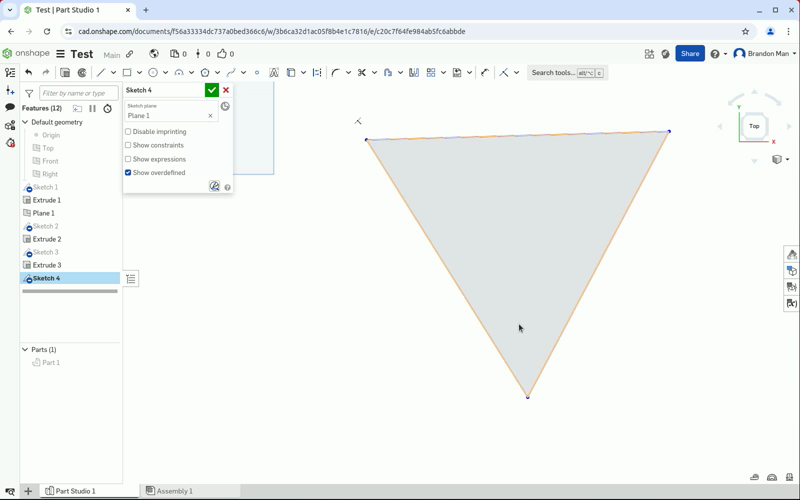
scroll(6)
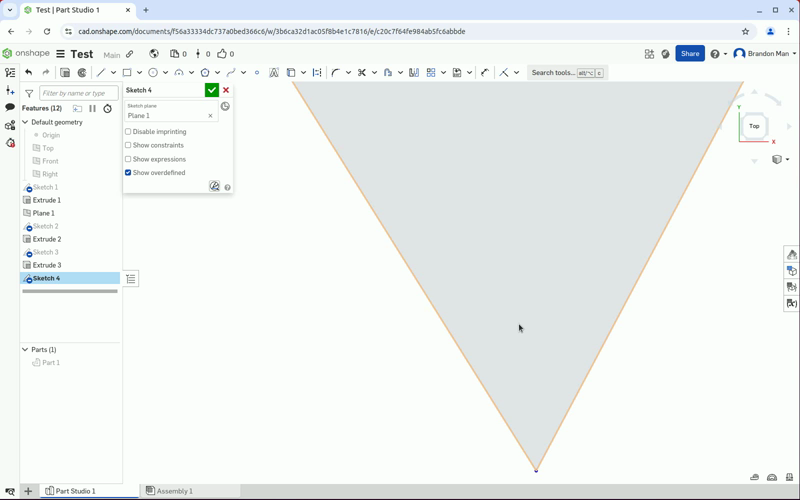
click(519, 323)
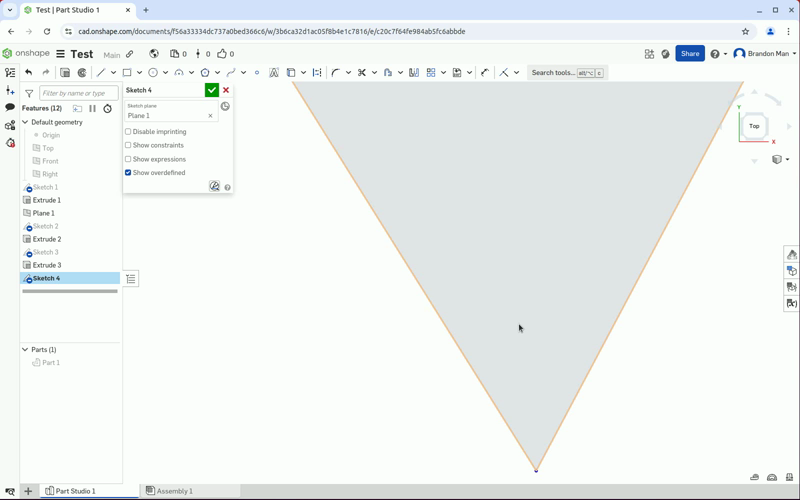
scroll(-6)
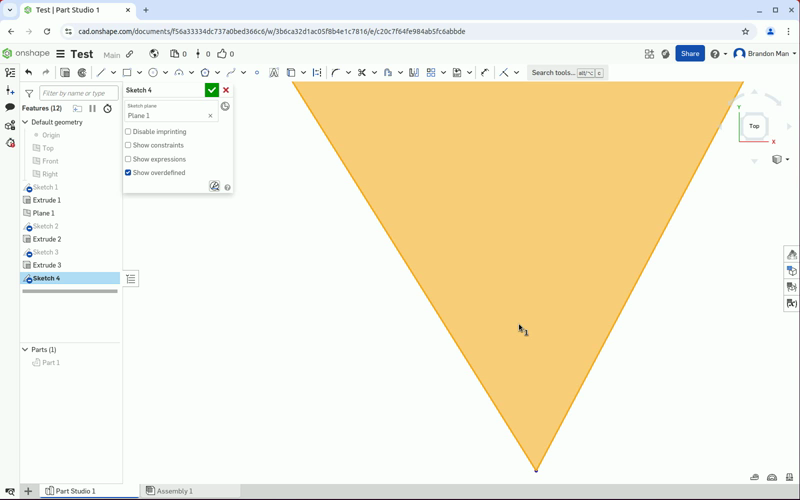
scroll(-6)
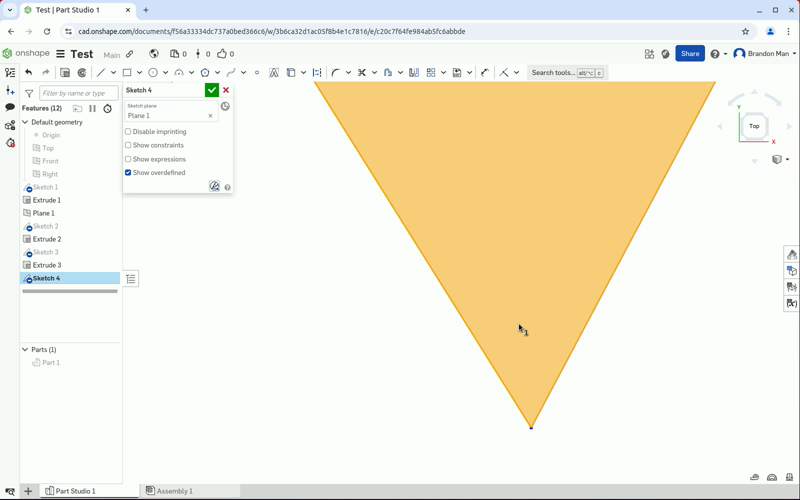
scroll(-6)
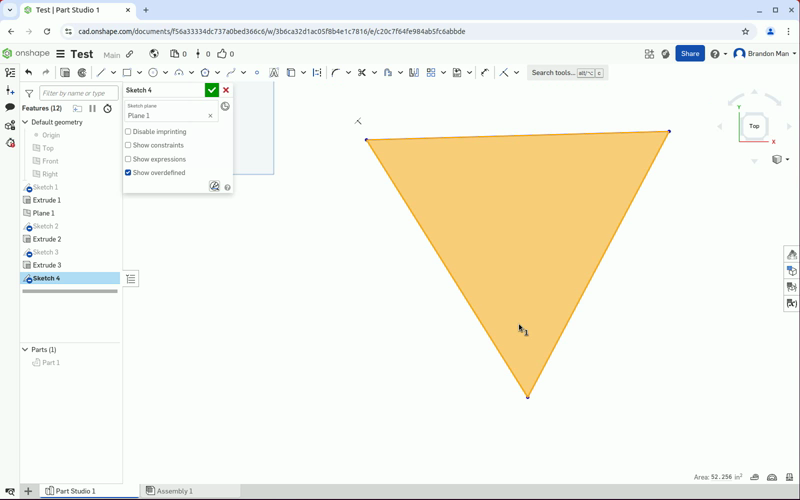
scroll(-6)
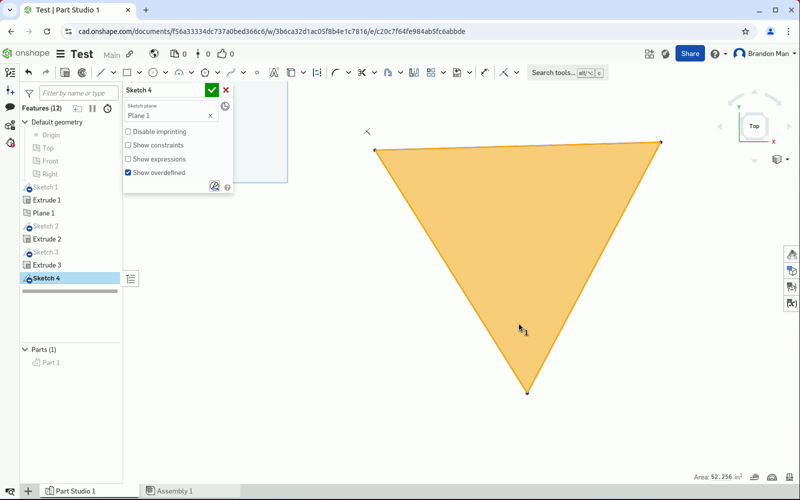
scroll(-6)
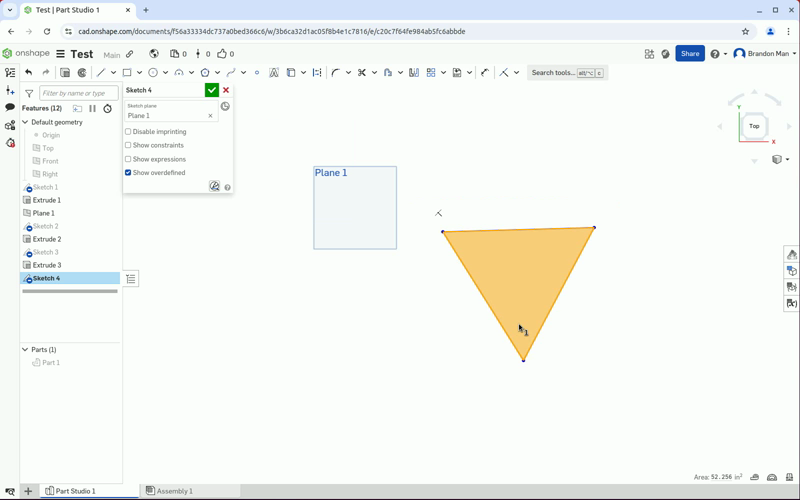
scroll(-6)
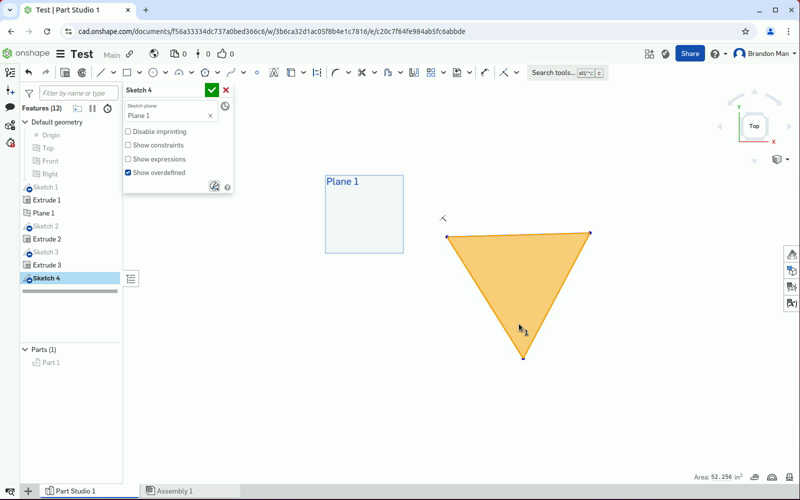
scroll(-6)
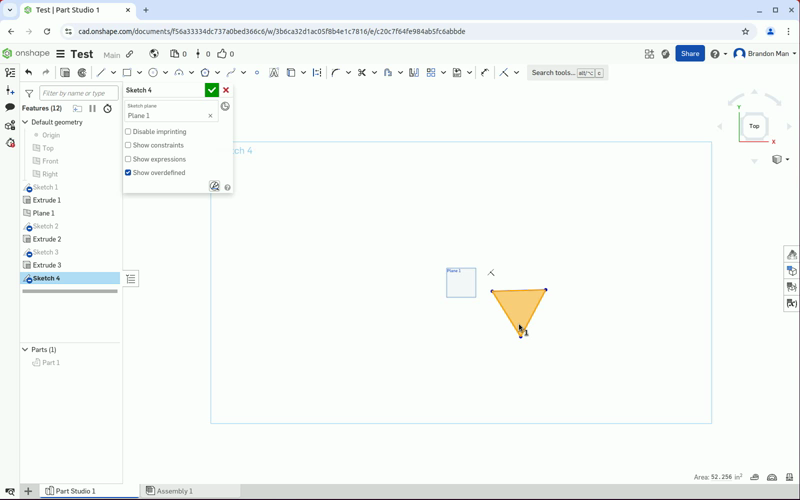
mouse_move(73, 352)
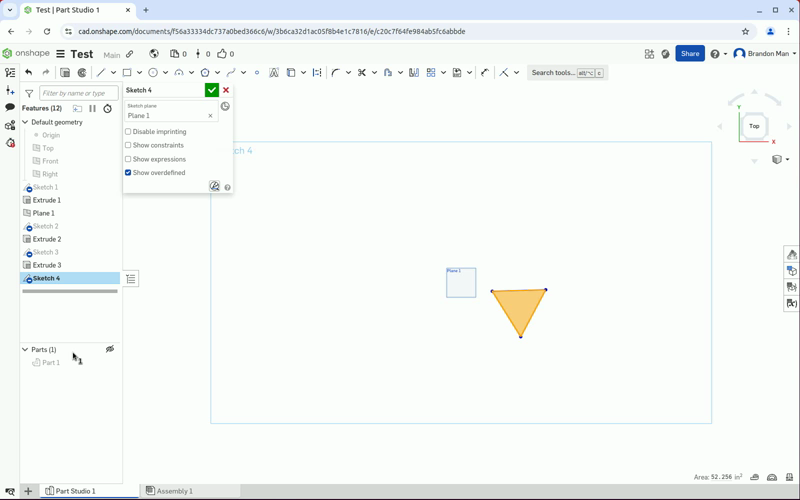
key(shift+y)
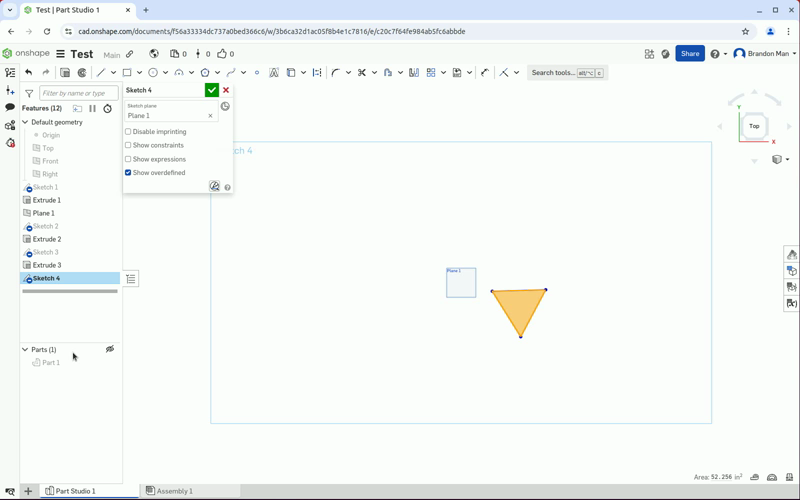
key(shift+e)
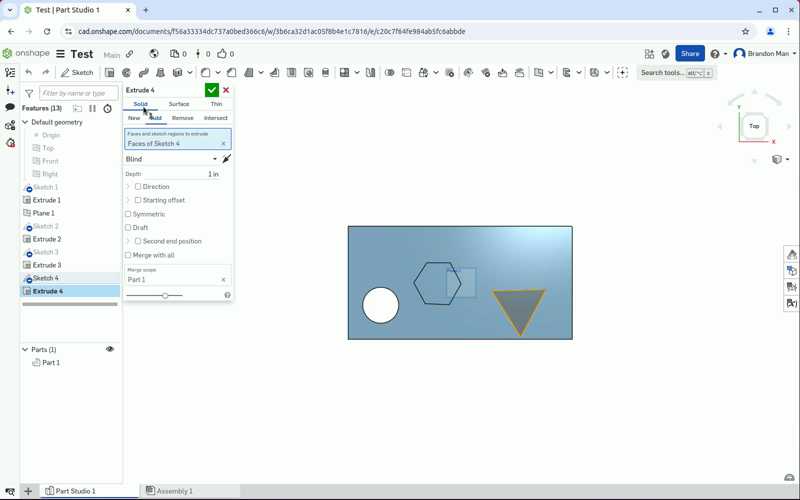
mouse_move(143, 106)
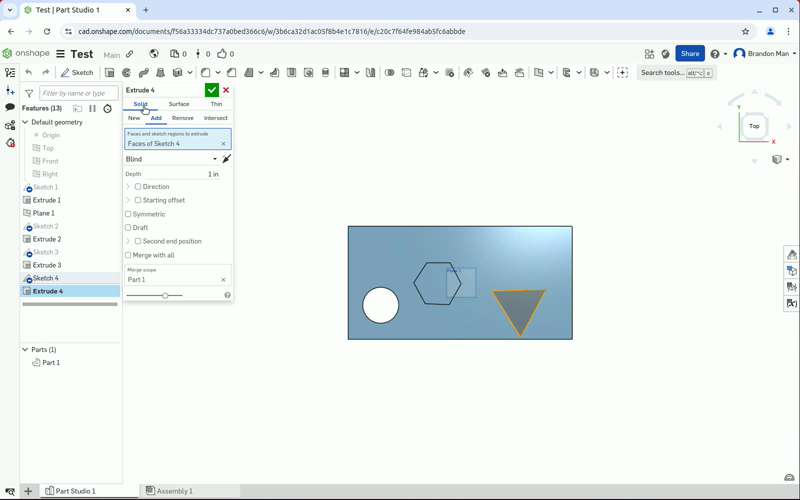
click(143, 106)
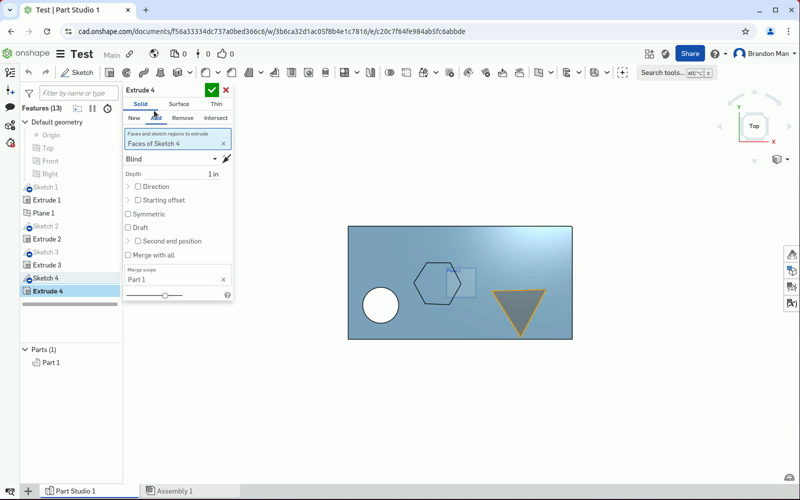
mouse_move(186, 120)
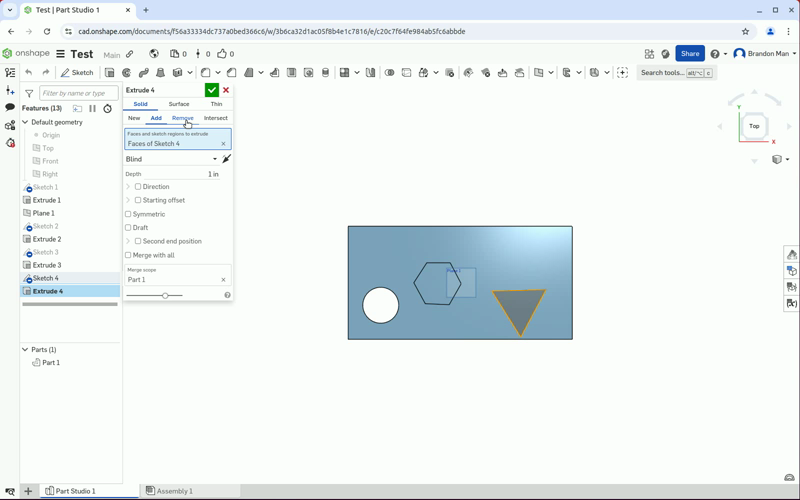
click(186, 120)
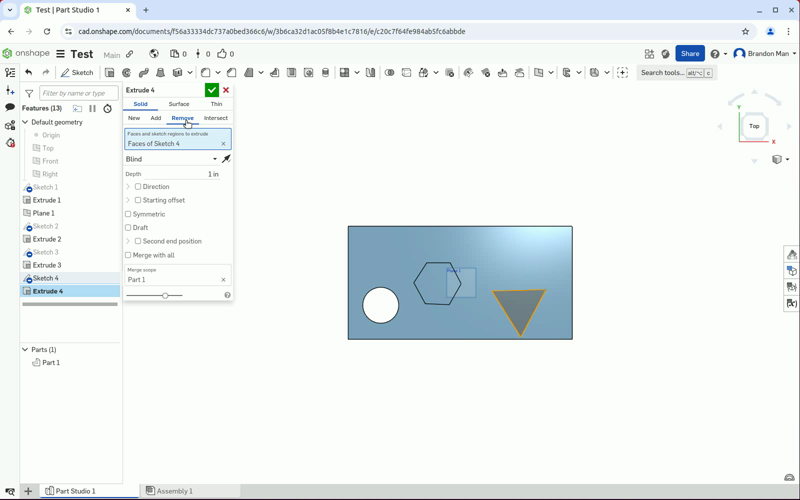
key(tab, 4)
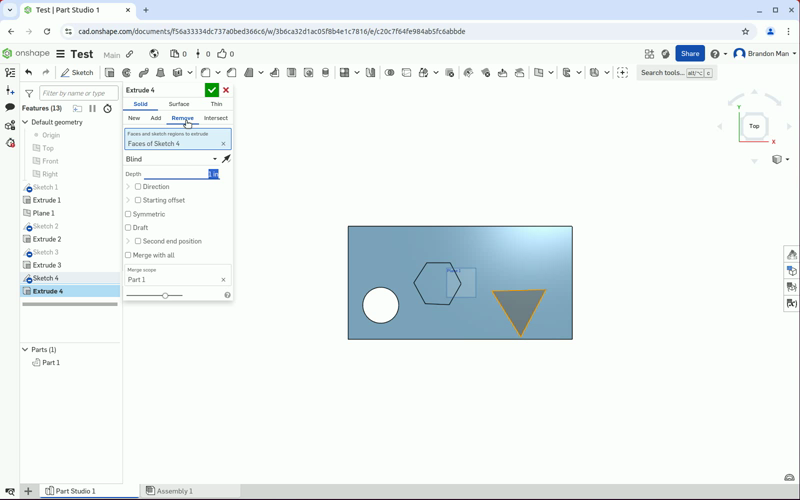
text(7.703)
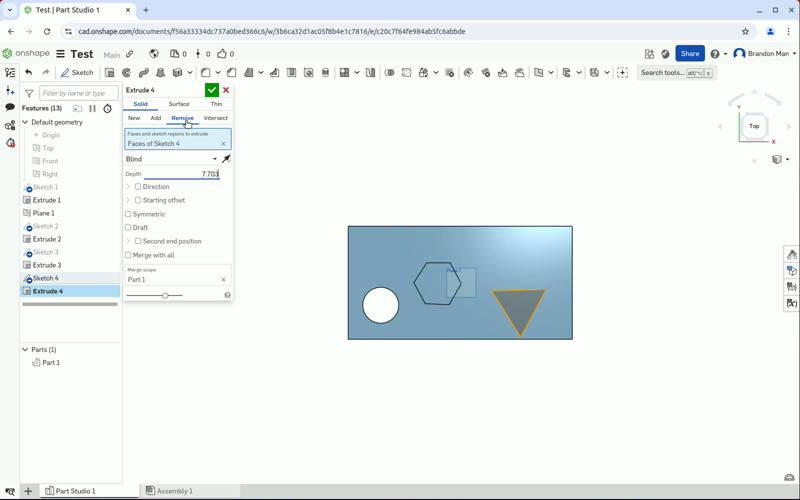
key(tab, 6)
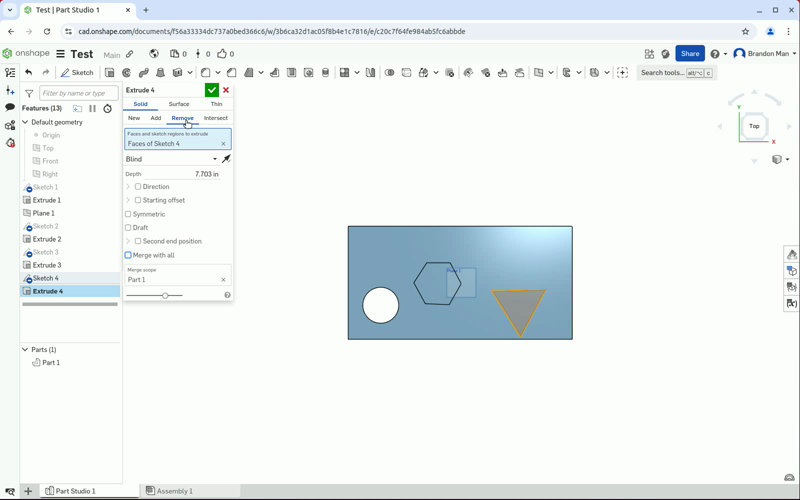
key(space)
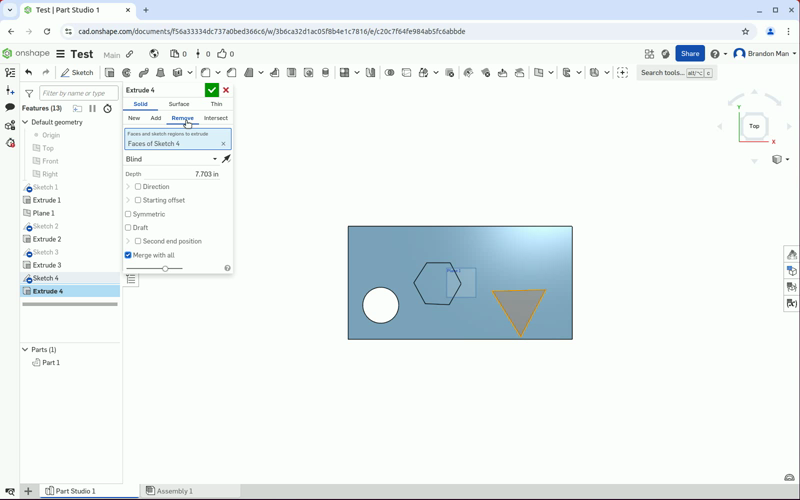
key(enter)
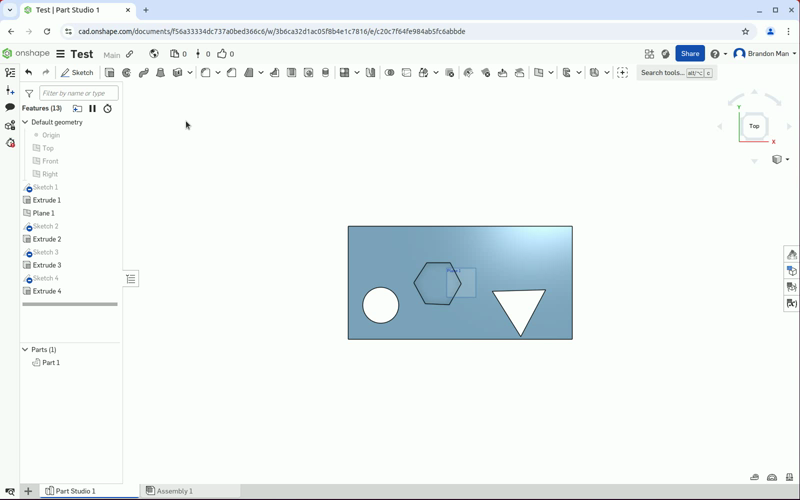
key(shift+h)
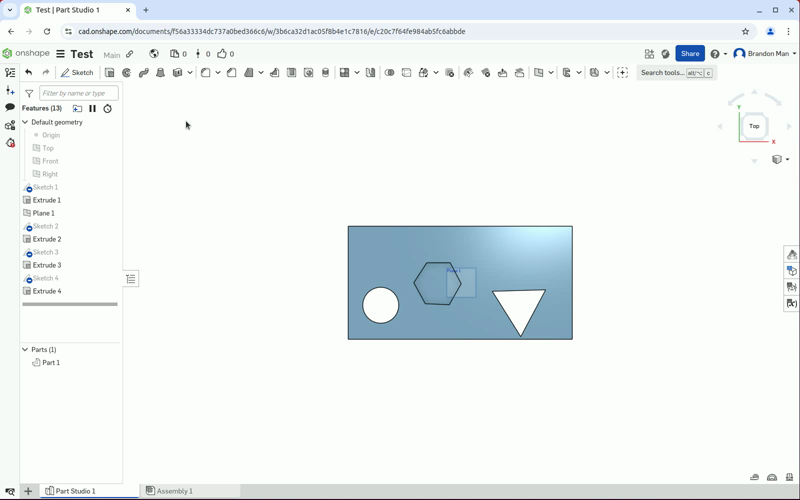
key(shift+h)
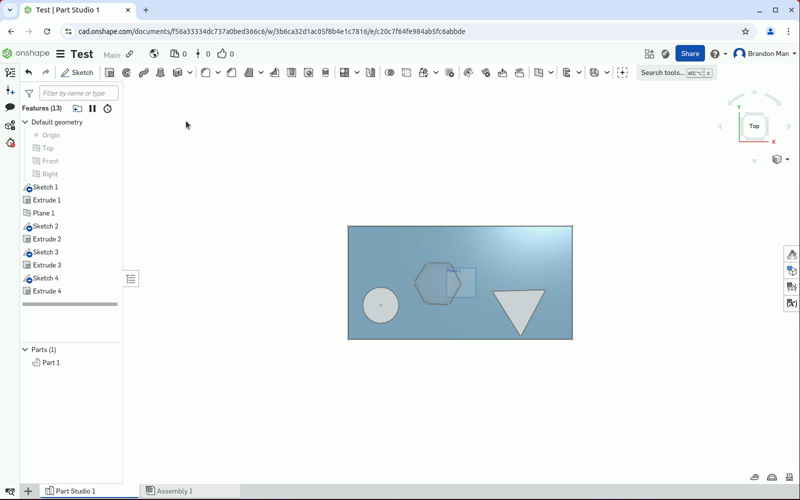
key(shift+7)
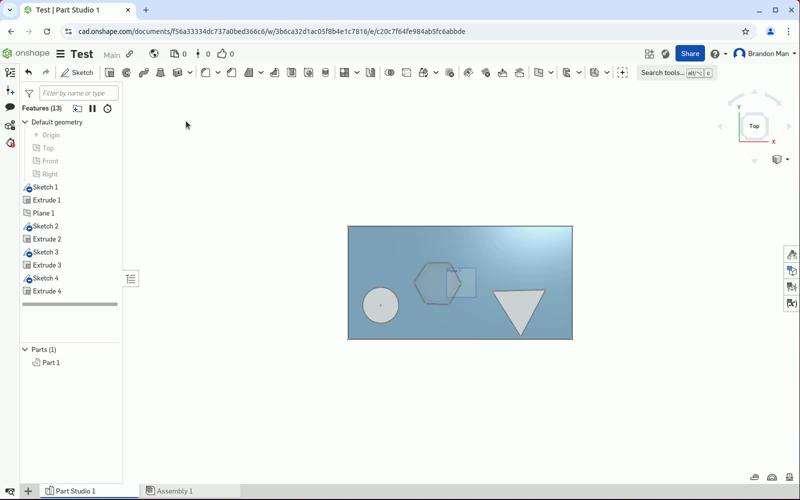
key(up, 3)
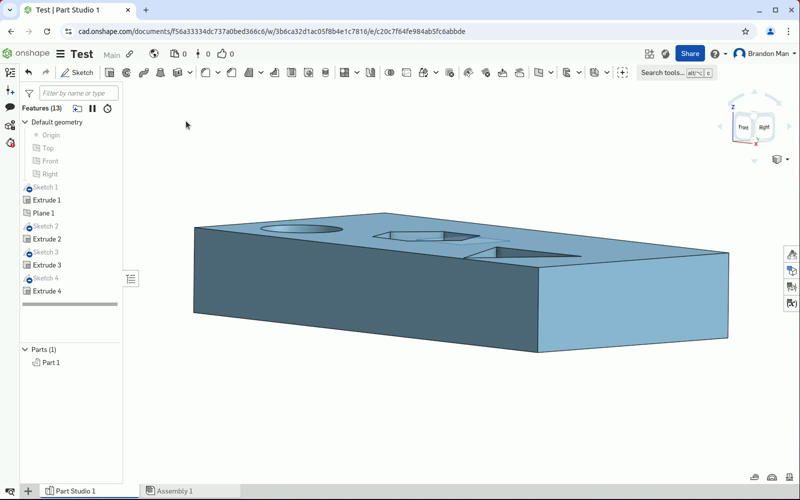
key(left, 3)
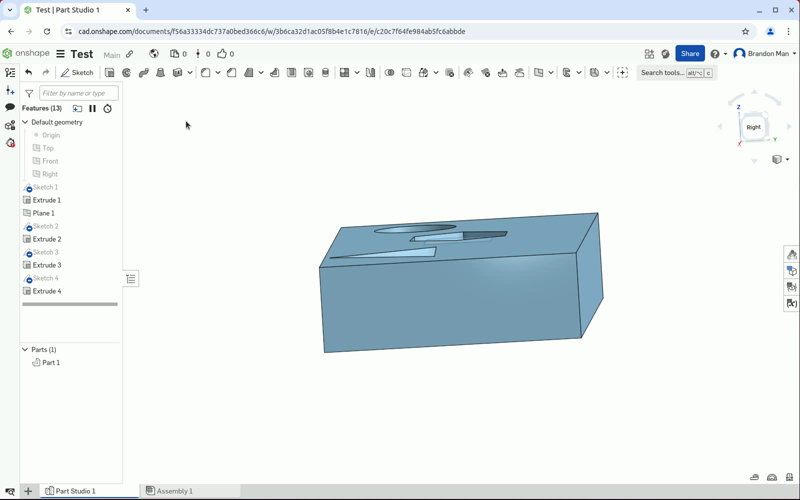
key(right, 3)
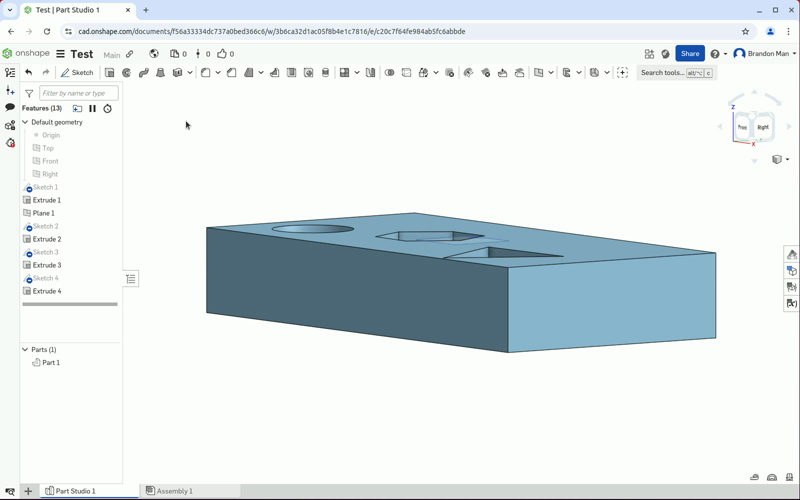
key(down, 3)
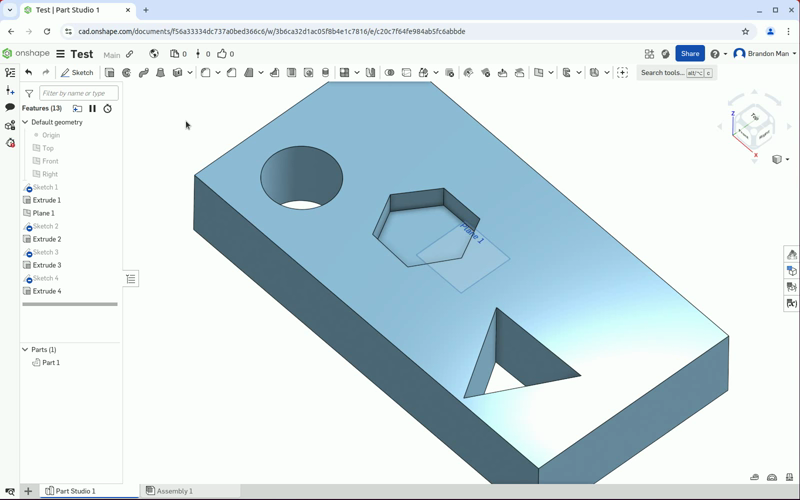
mouse_move(73, 189)
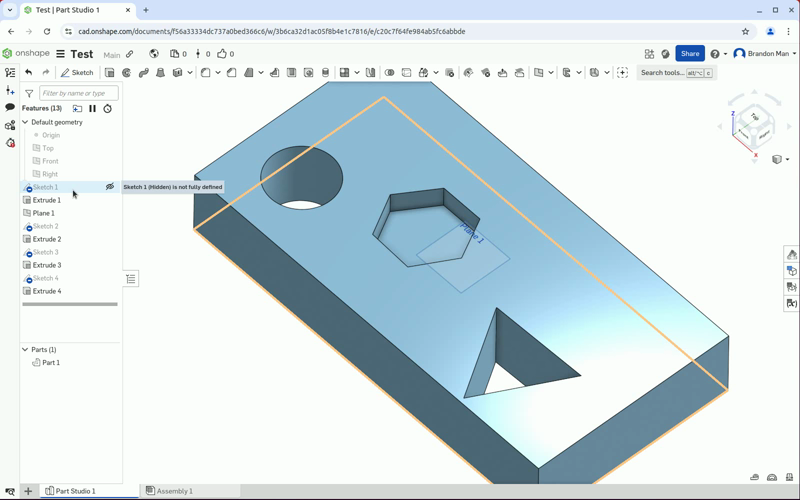
click(73, 189)